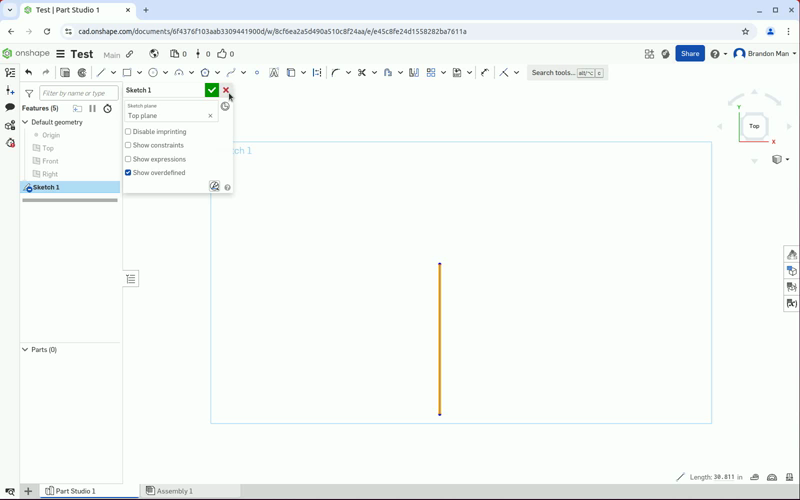
key(shift+h)
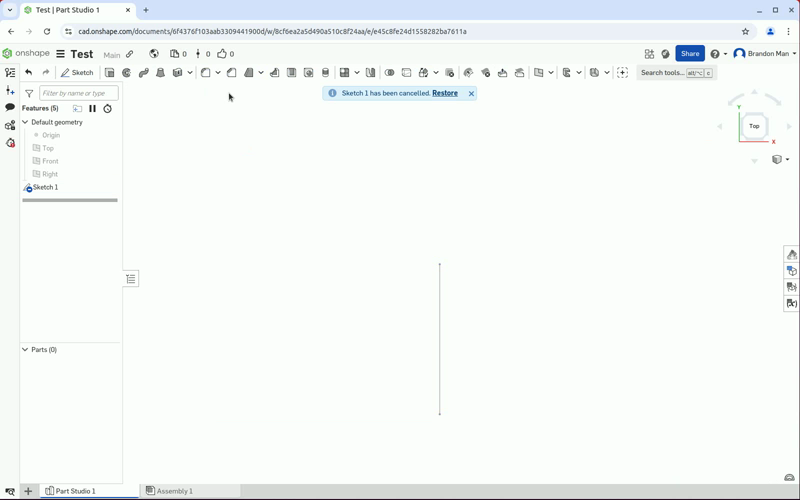
key(shift+s)
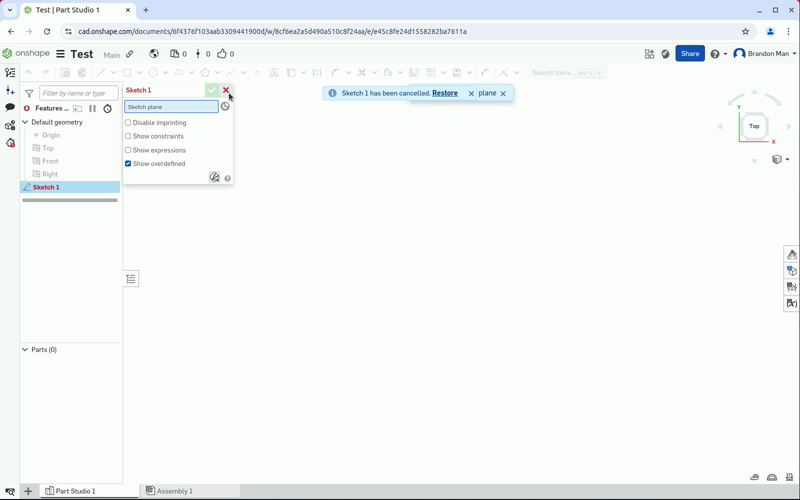
mouse_move(73, 150)
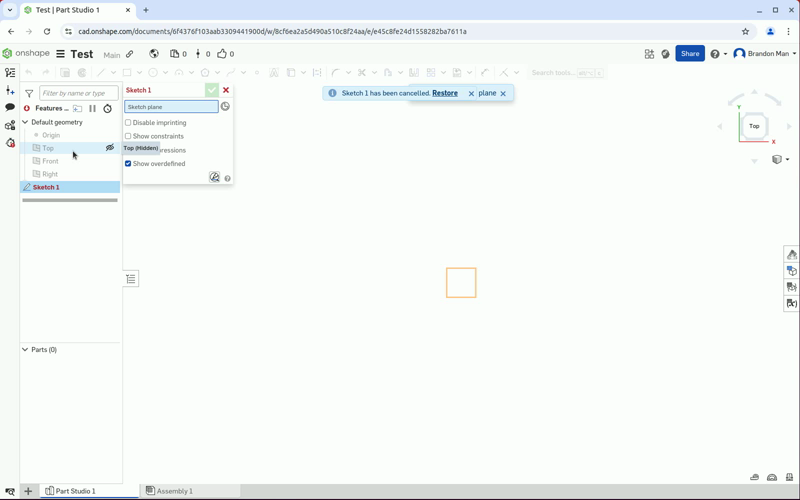
click(73, 150)
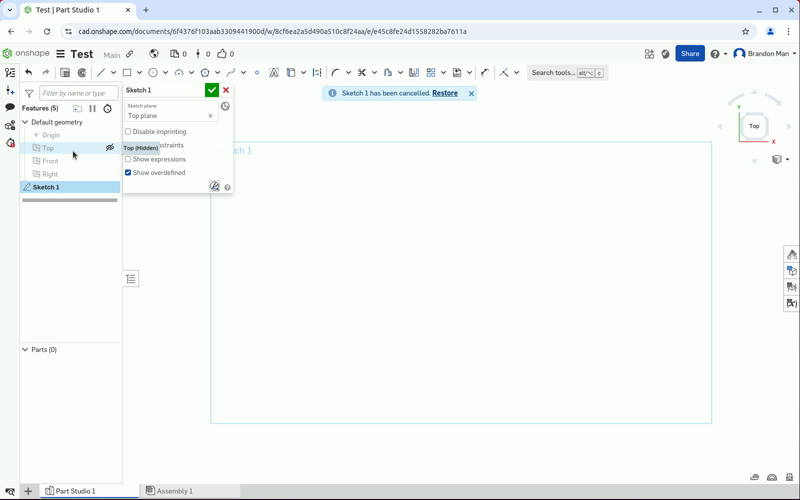
mouse_move(73, 352)
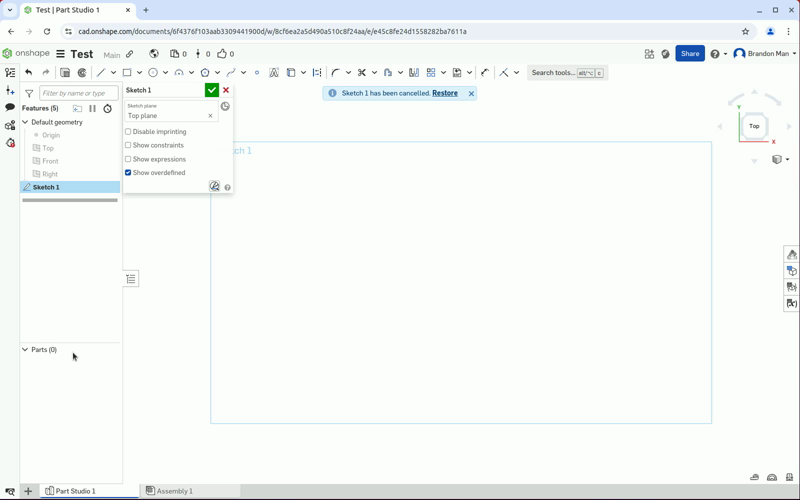
key(y)
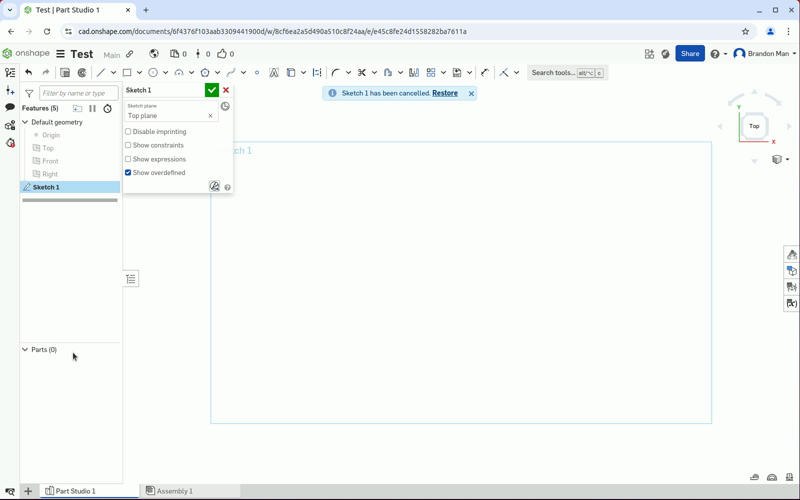
key(l)
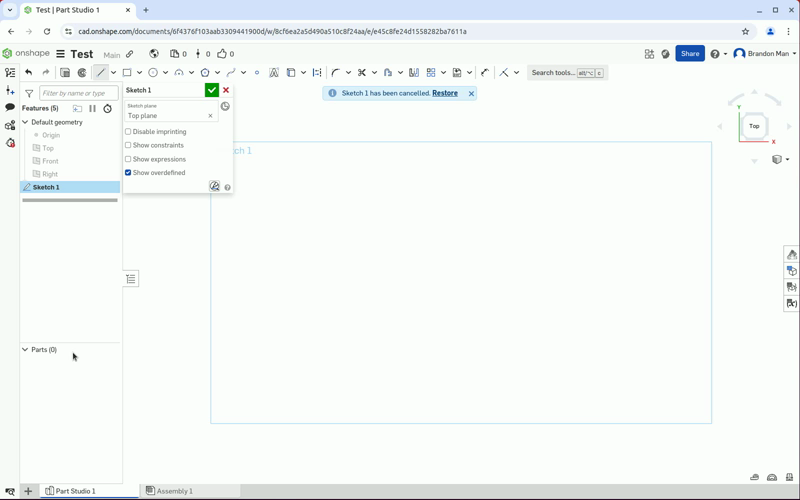
key_down(shift)
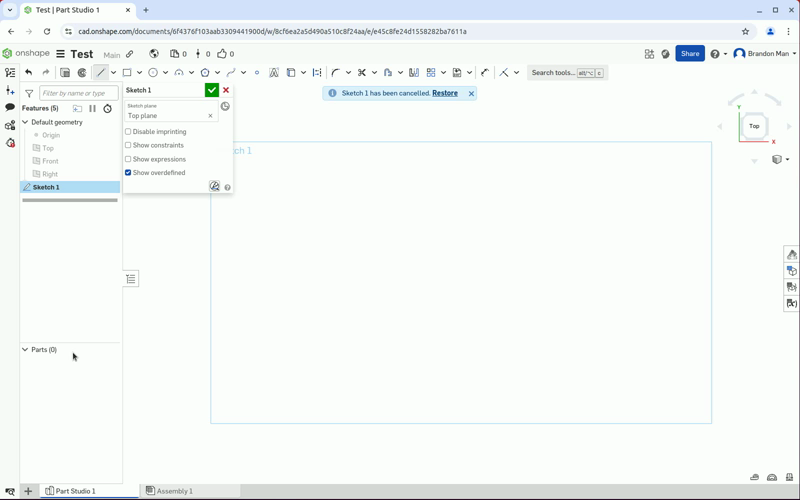
mouse_move(396, 366)
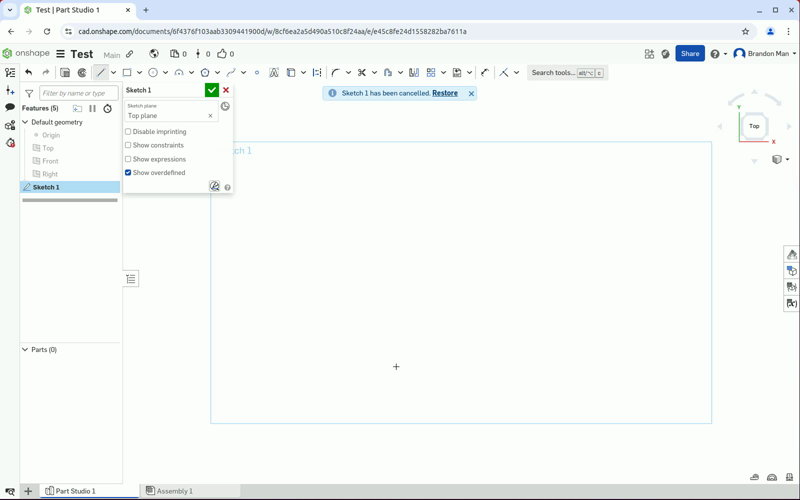
click(396, 366)
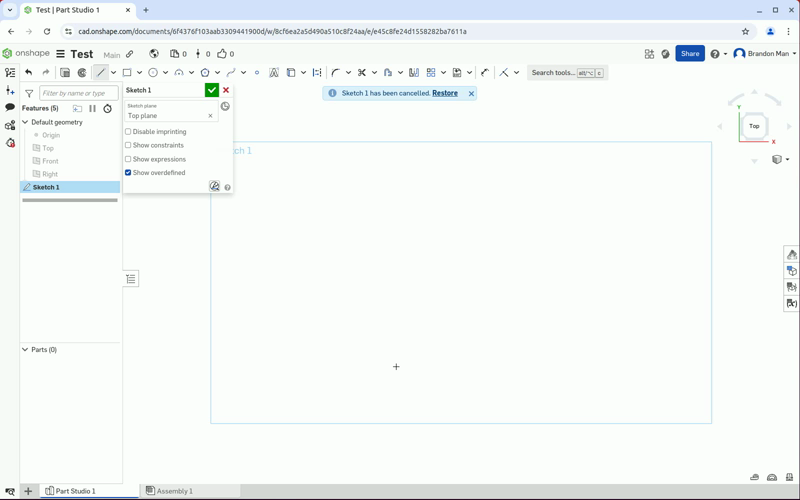
key_up(shift)
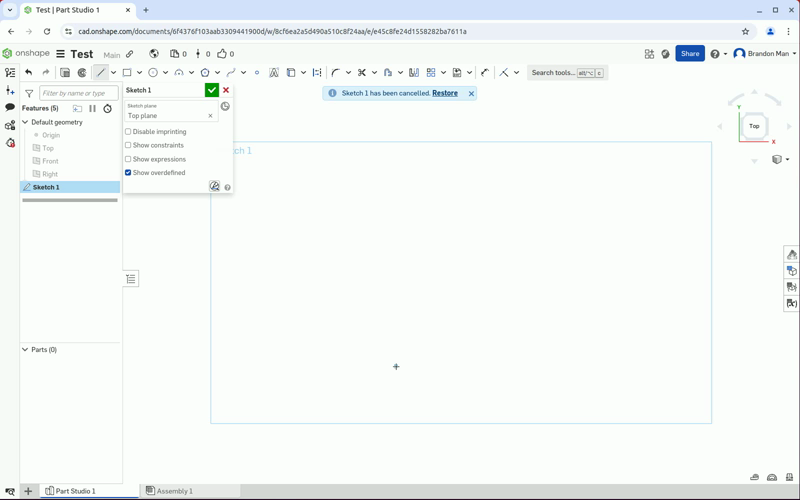
key_down(shift)
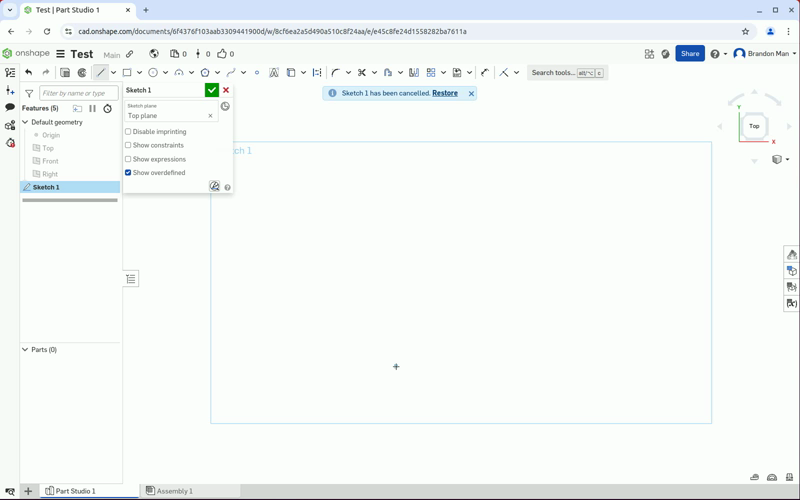
mouse_move(426, 366)
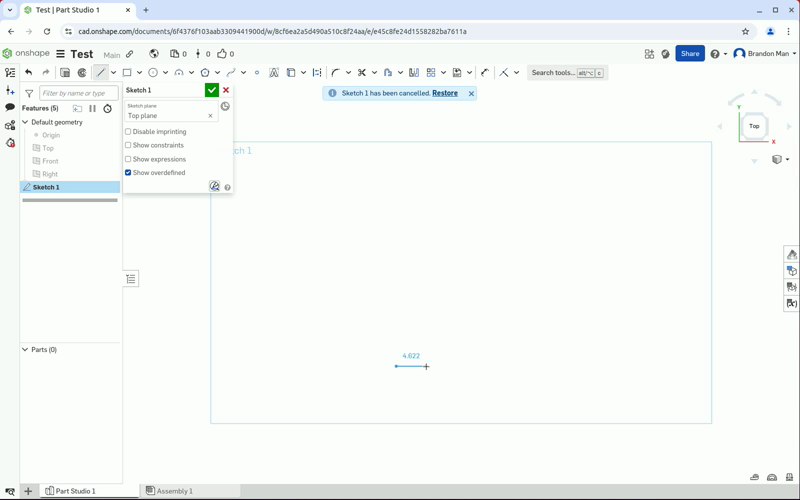
mouse_move(401, 366)
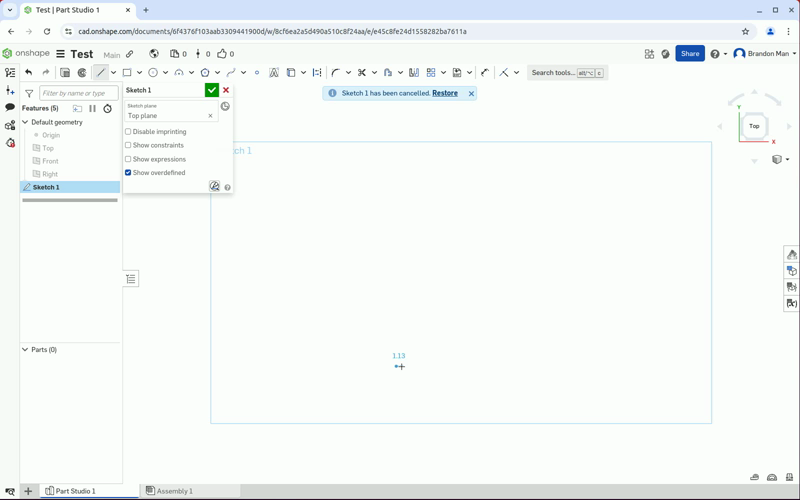
scroll(6)
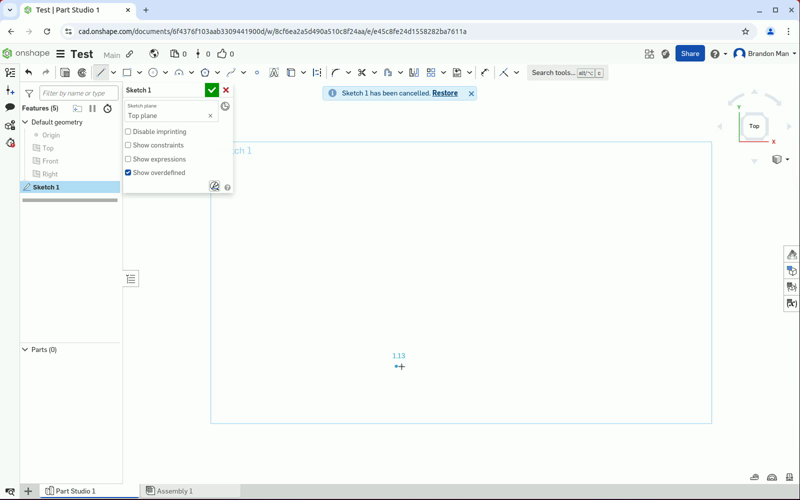
scroll(6)
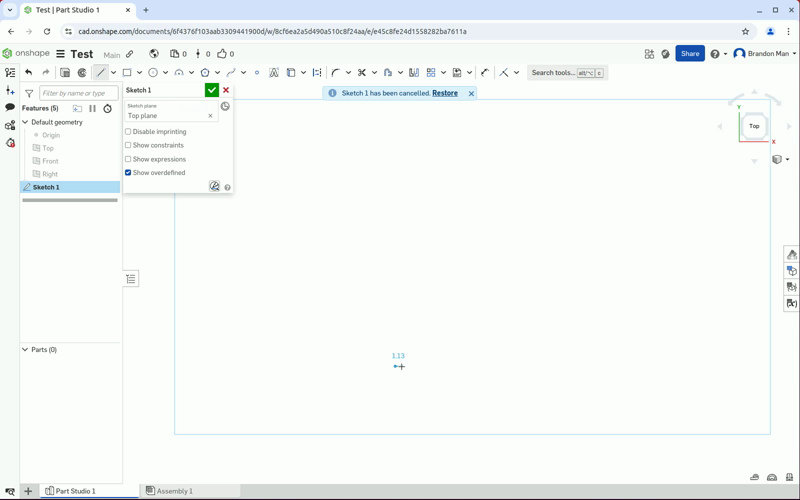
scroll(6)
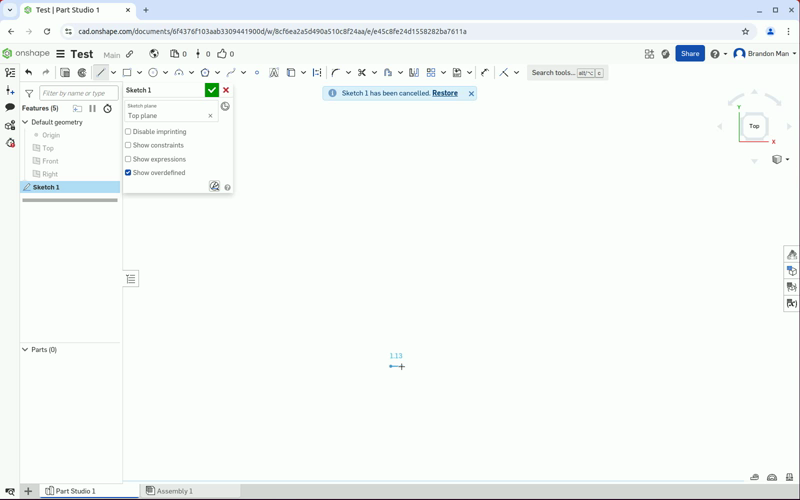
scroll(6)
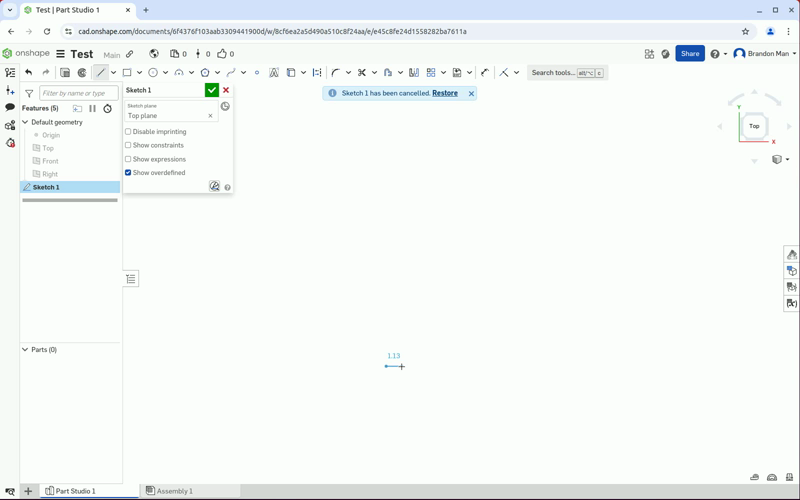
scroll(6)
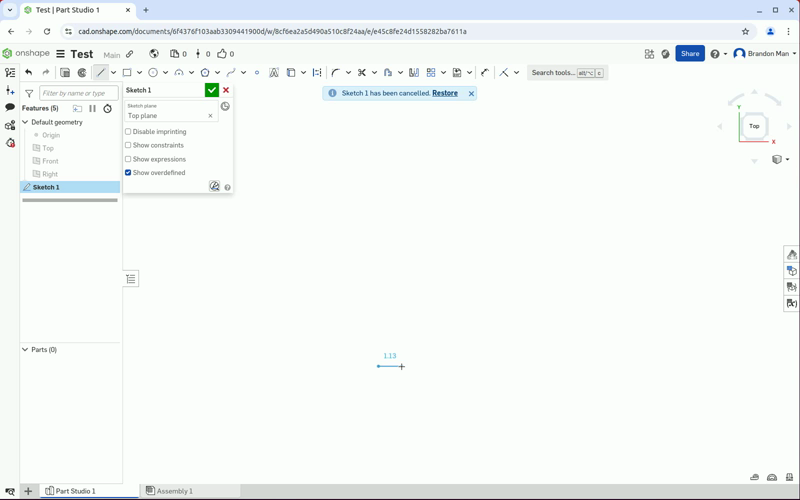
scroll(6)
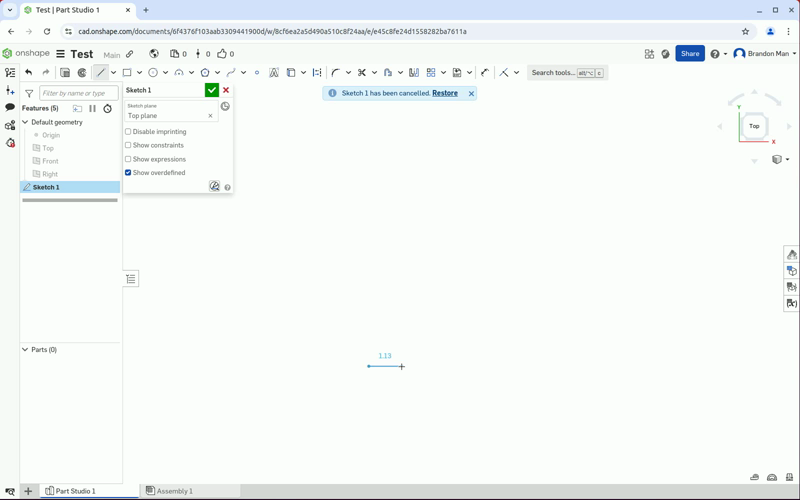
scroll(6)
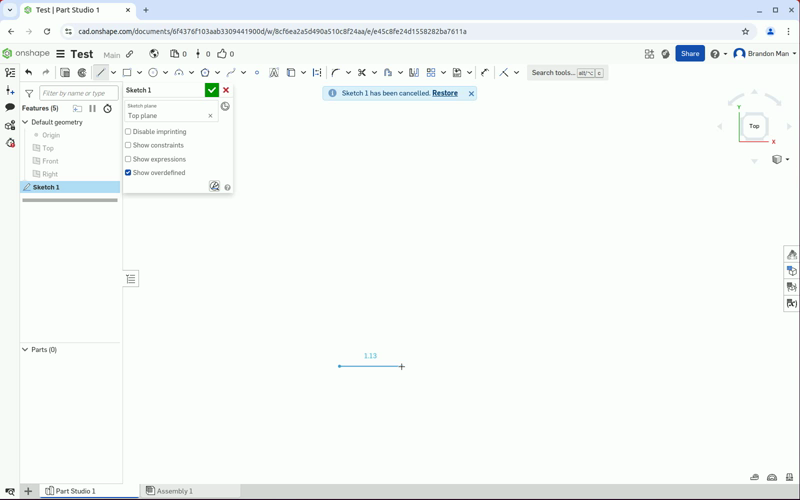
click(401, 366)
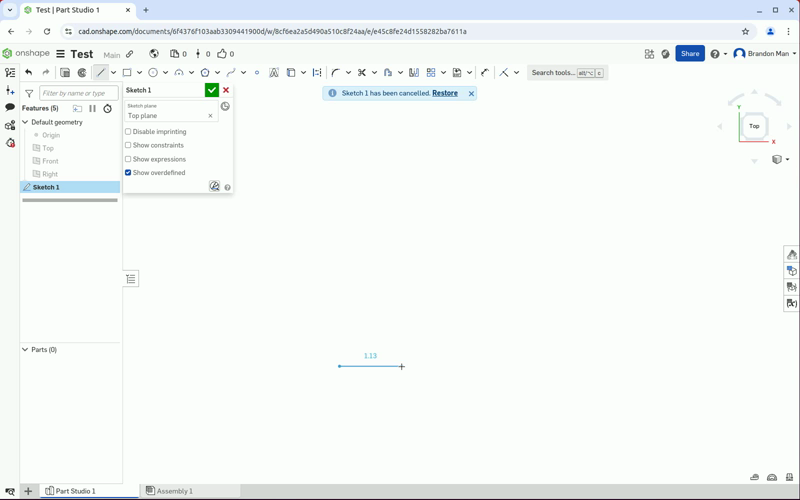
scroll(-6)
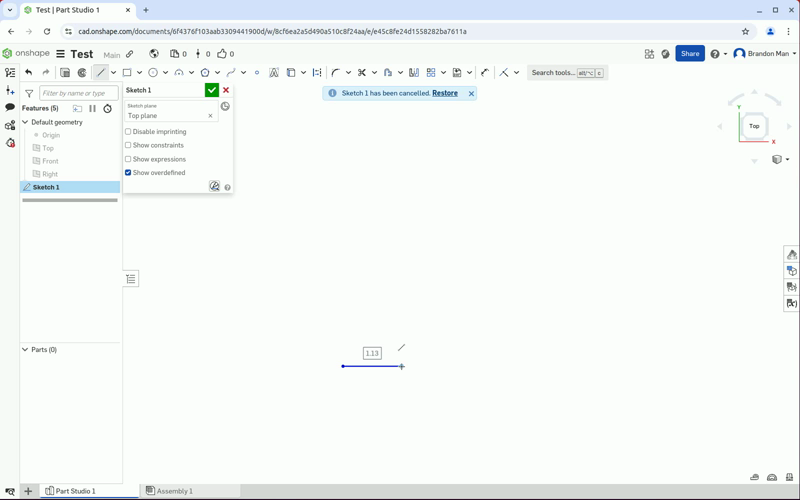
scroll(-6)
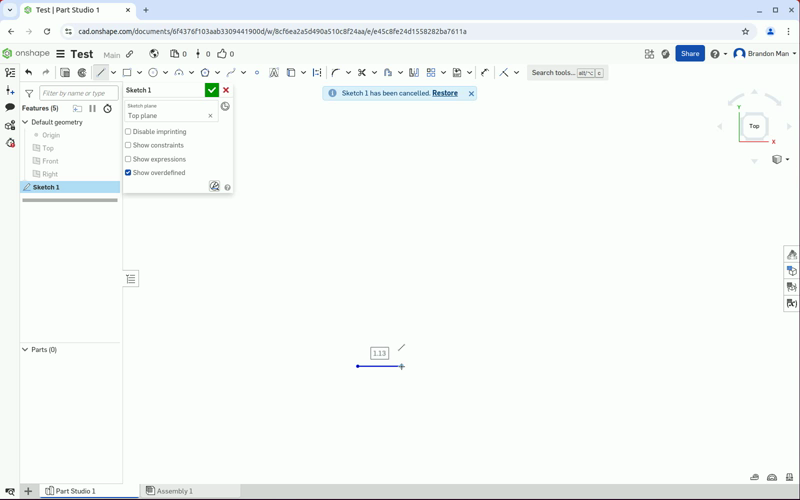
scroll(-6)
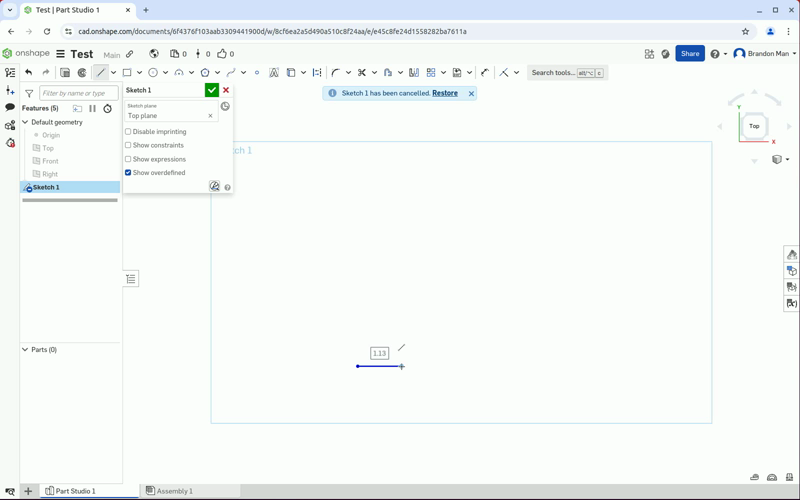
scroll(-6)
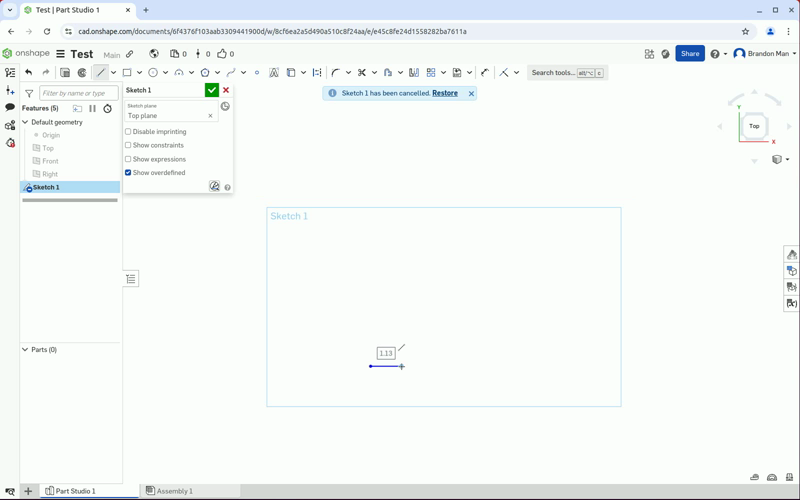
scroll(-6)
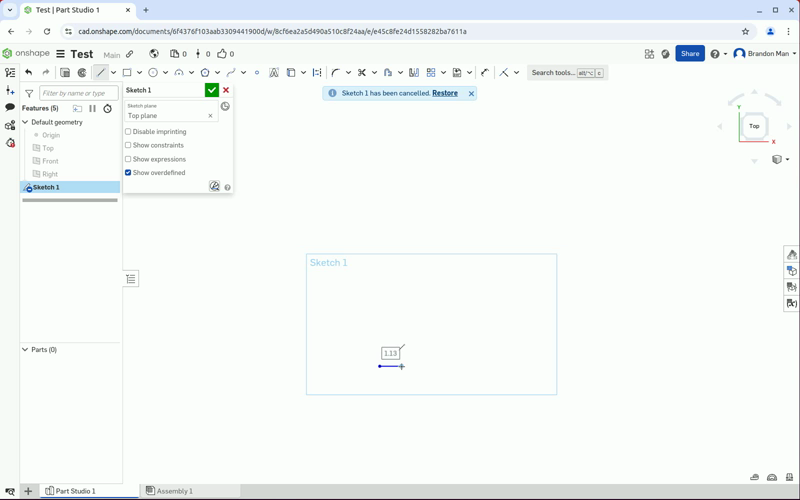
scroll(-6)
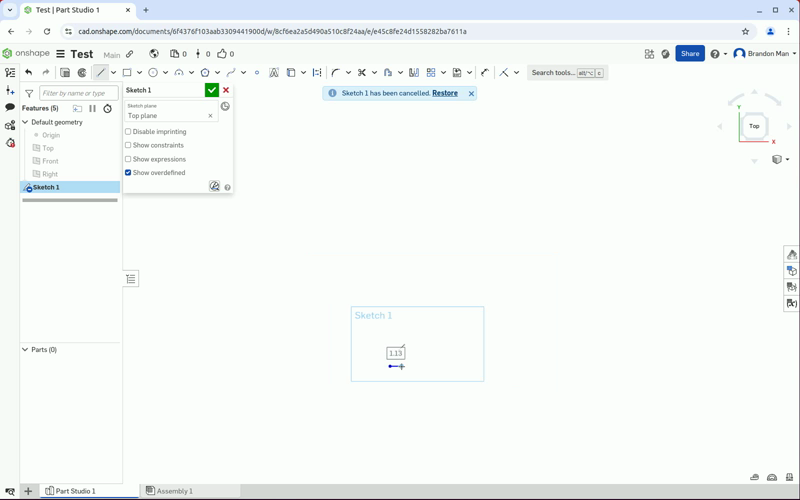
scroll(-6)
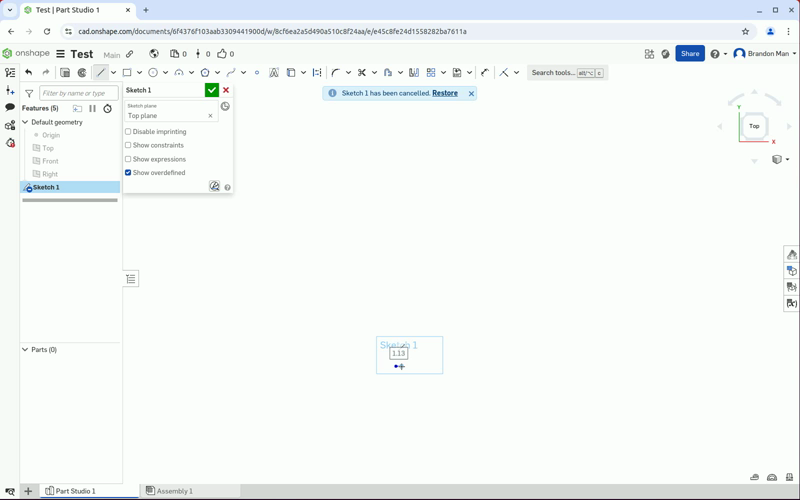
key_up(shift)
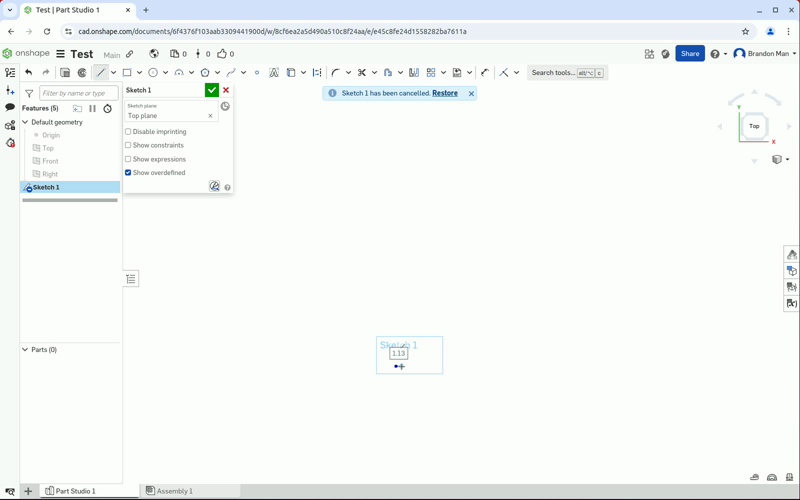
key_down(shift)
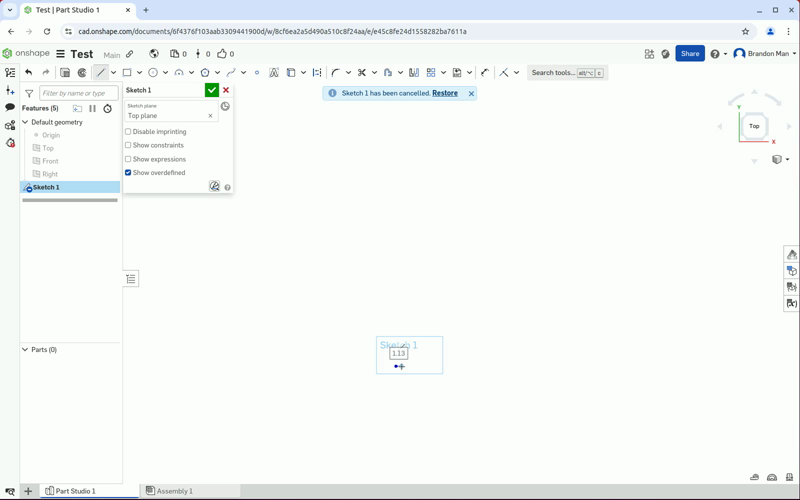
mouse_move(401, 254)
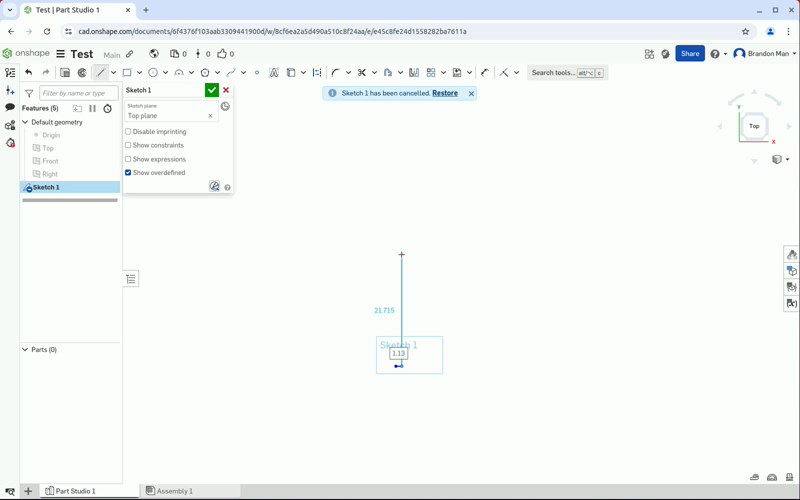
click(401, 254)
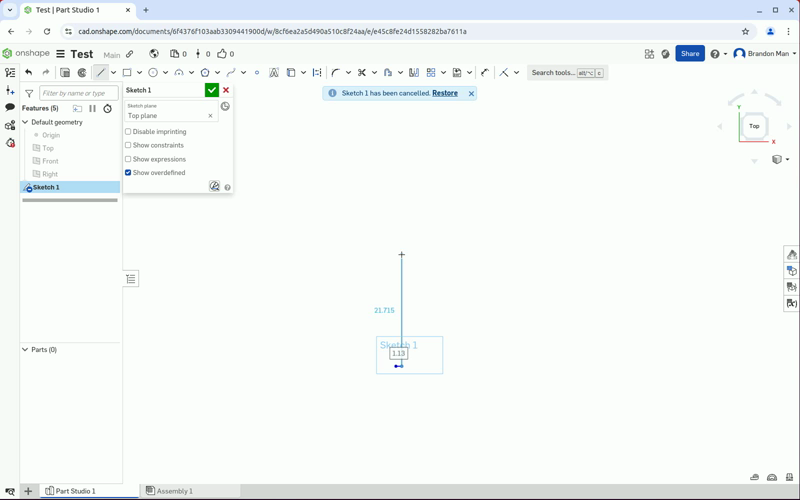
key_up(shift)
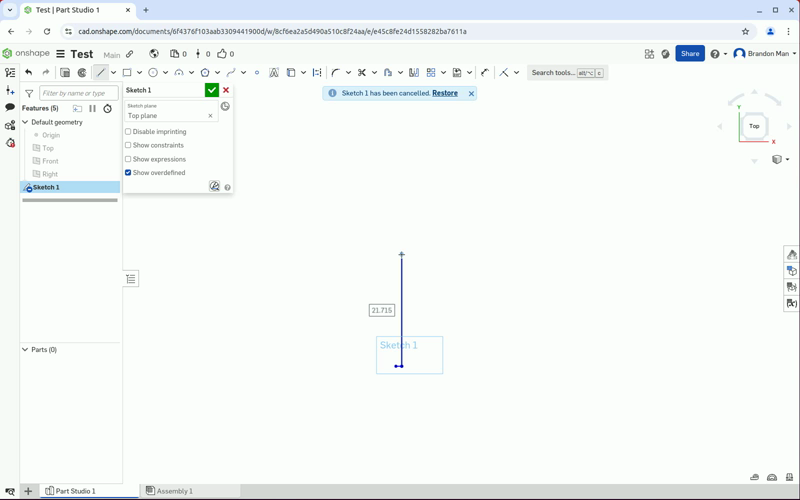
key_down(shift)
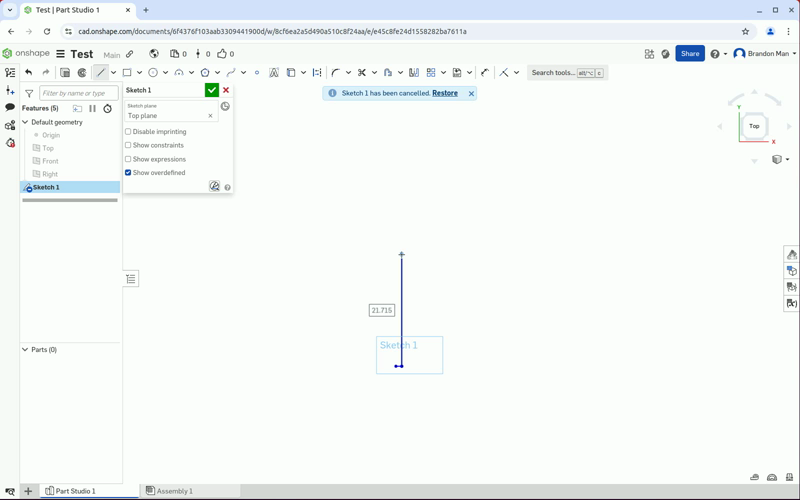
mouse_move(520, 254)
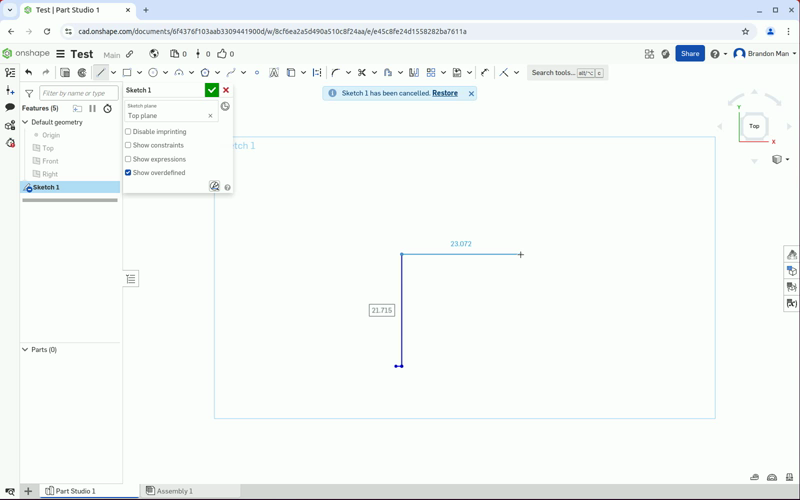
click(520, 254)
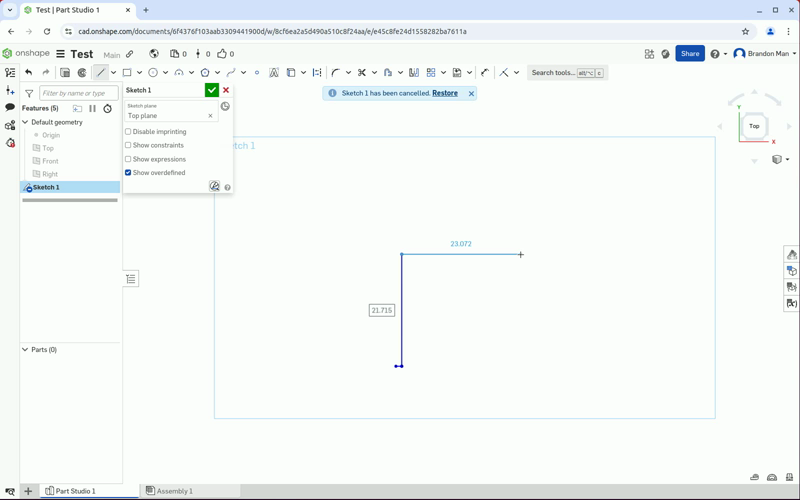
key_up(shift)
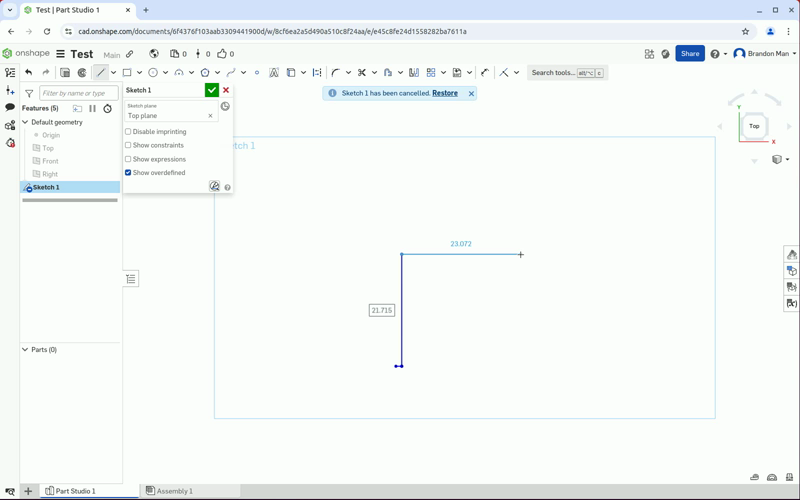
key_down(shift)
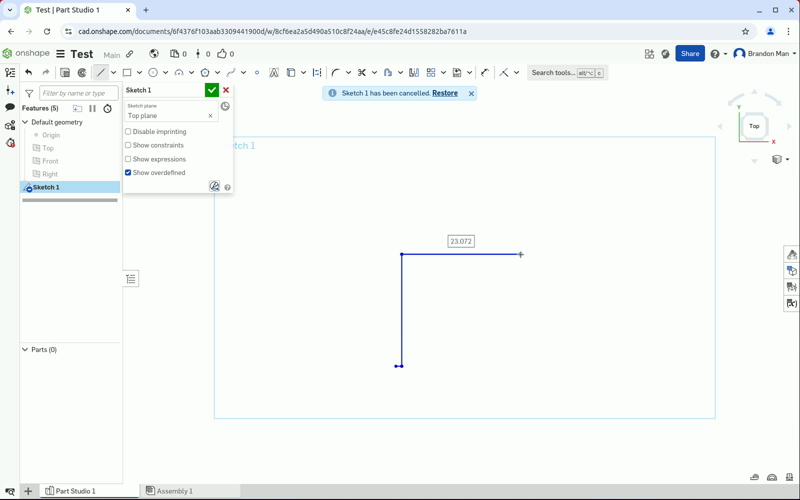
mouse_move(520, 366)
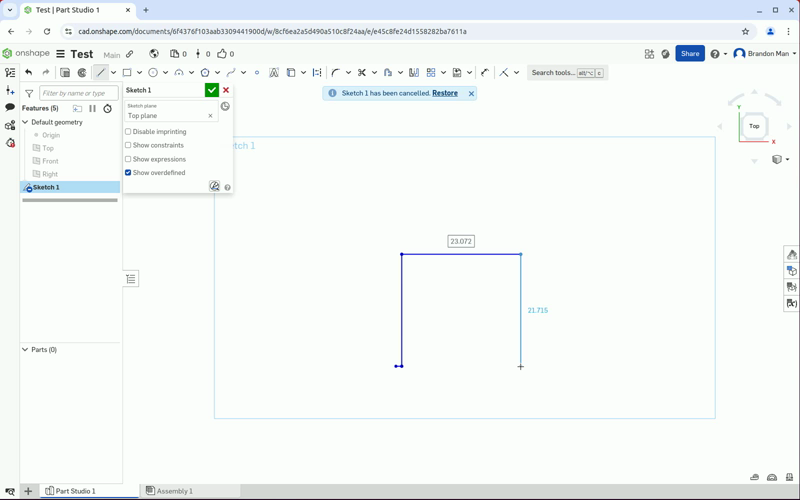
click(520, 366)
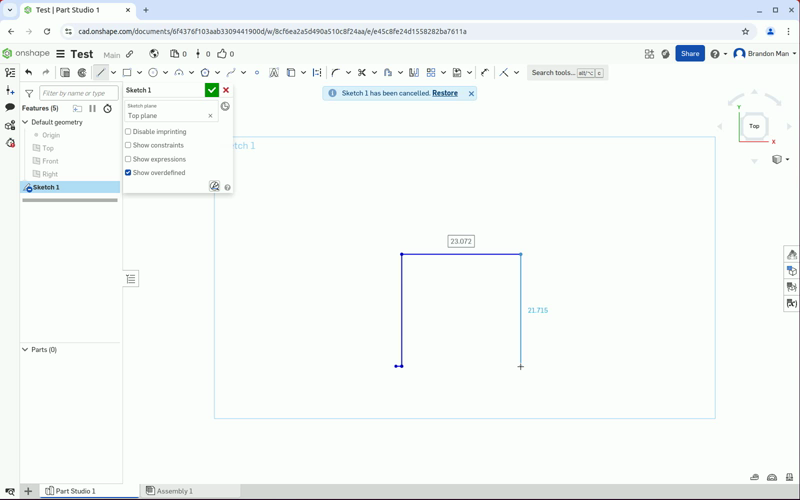
key_up(shift)
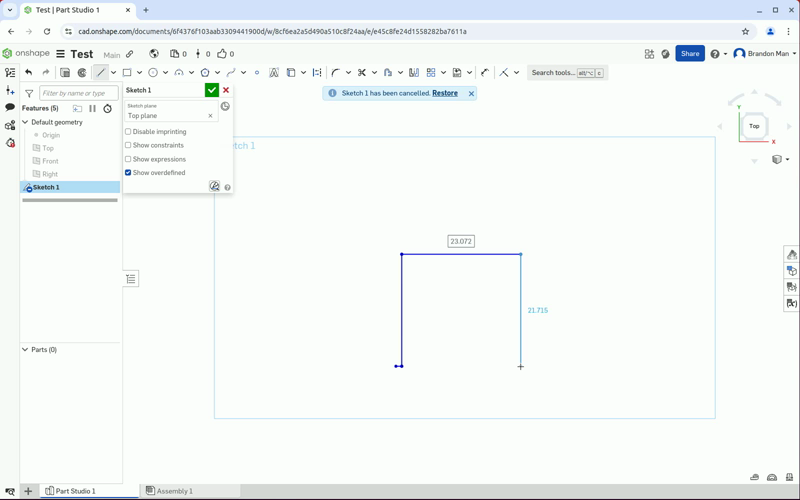
key_down(shift)
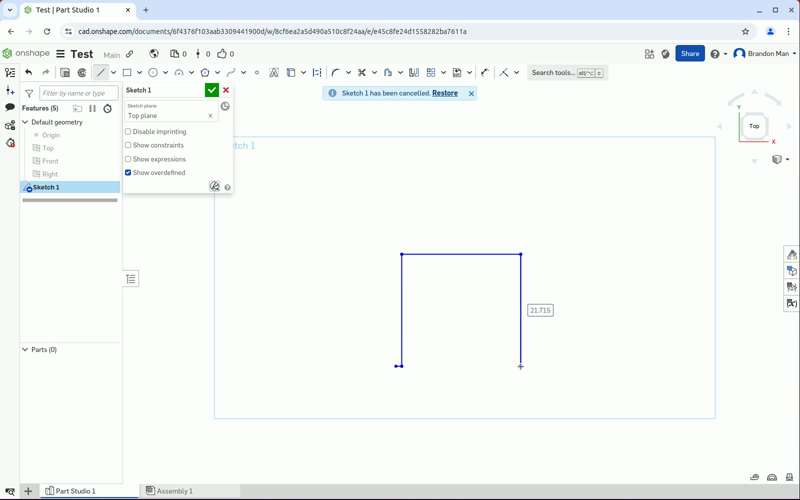
mouse_move(550, 366)
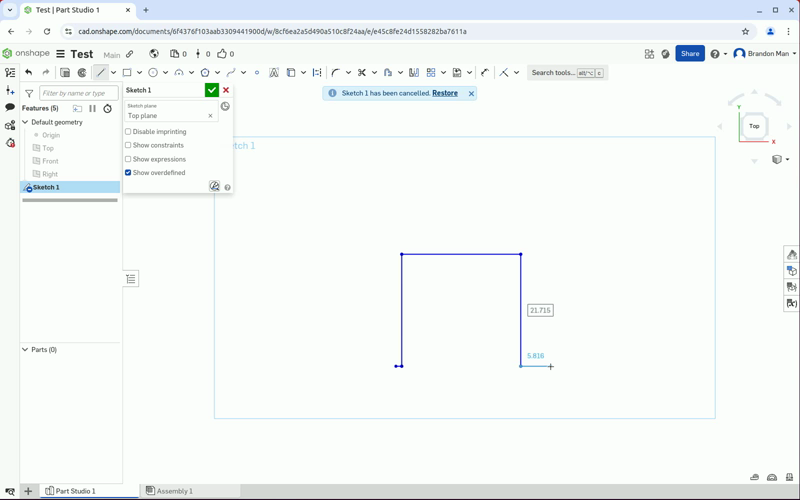
mouse_move(526, 366)
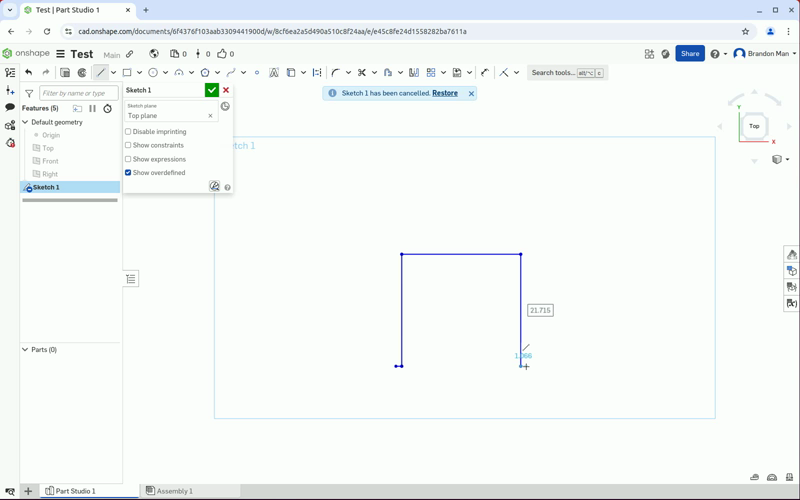
scroll(6)
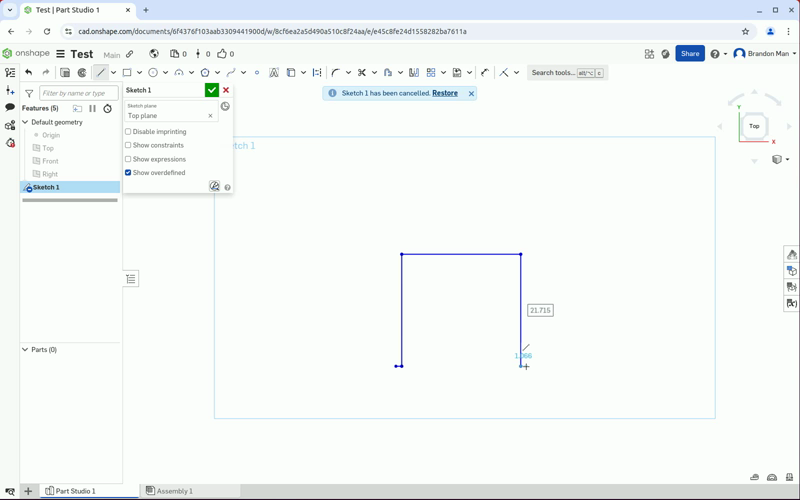
scroll(6)
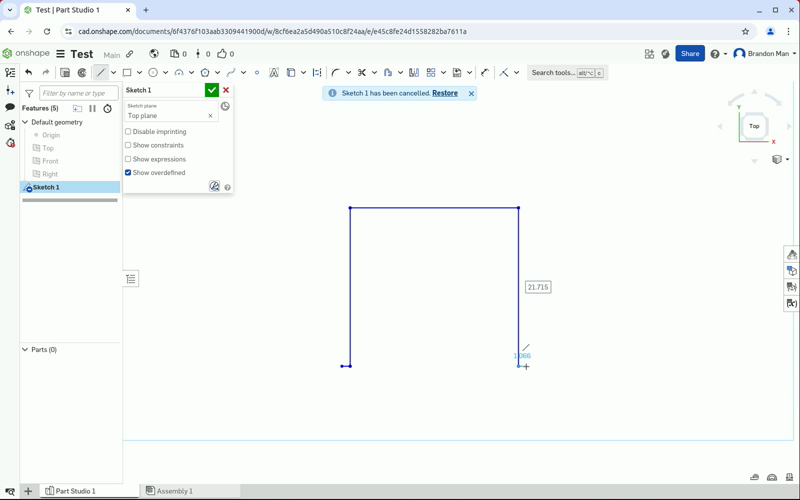
scroll(6)
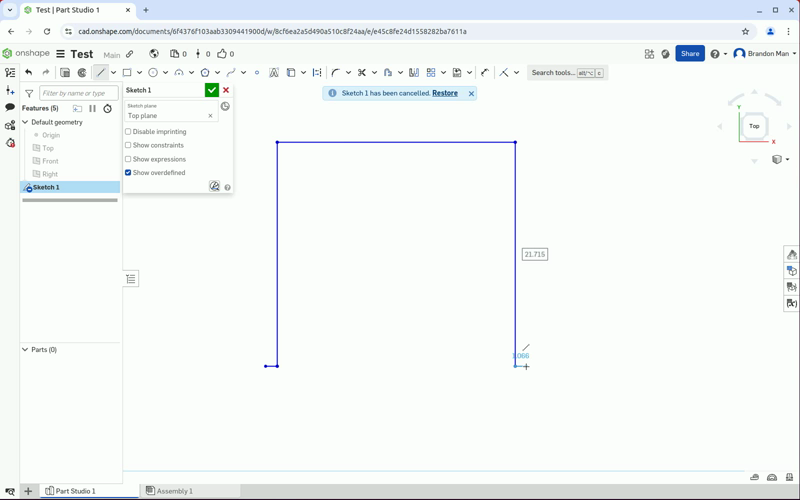
scroll(6)
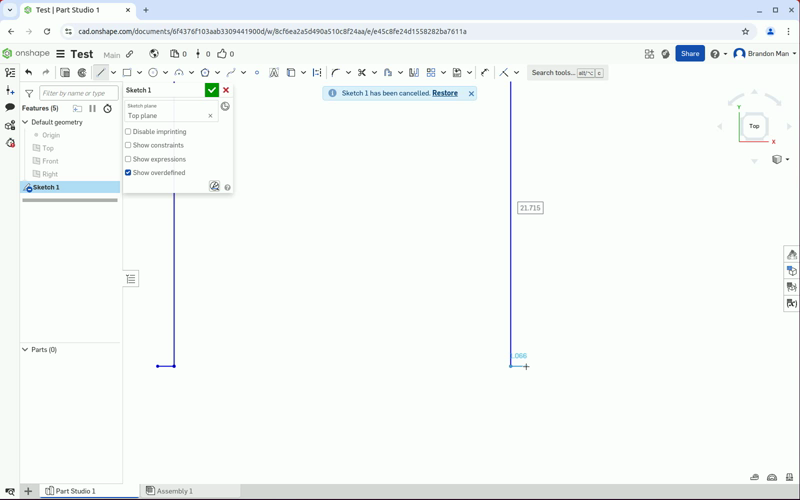
scroll(6)
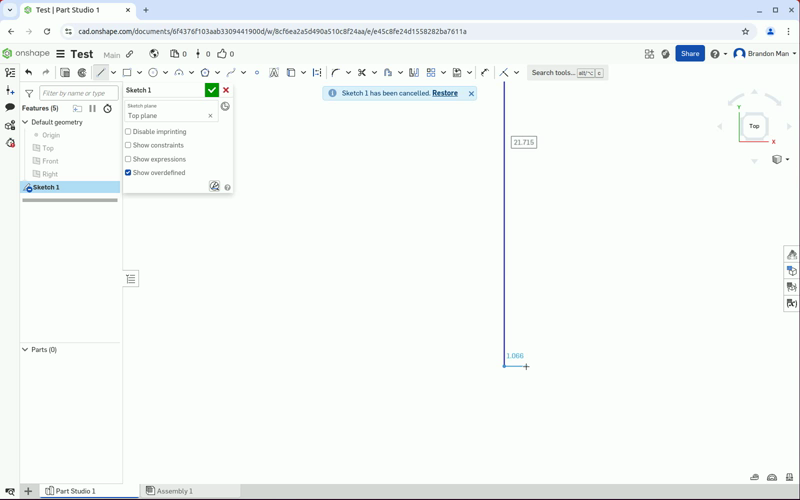
scroll(6)
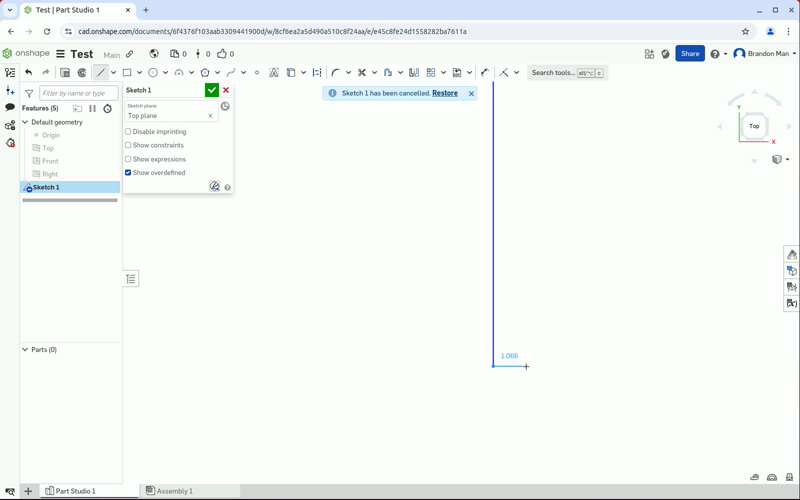
scroll(6)
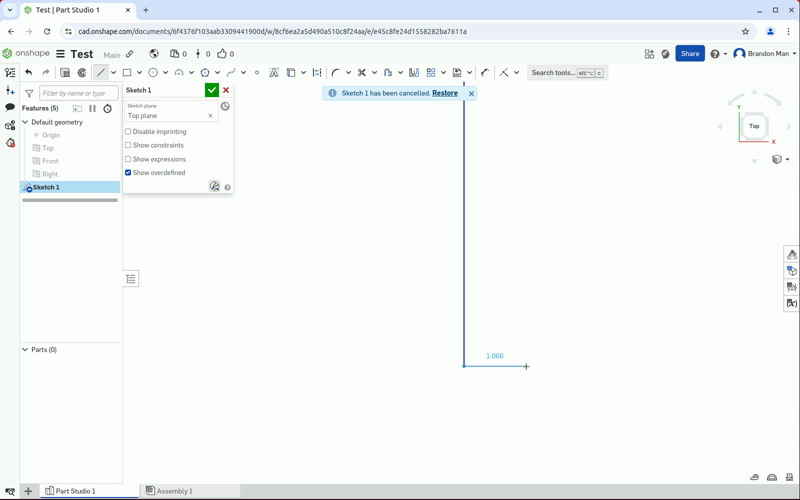
click(526, 366)
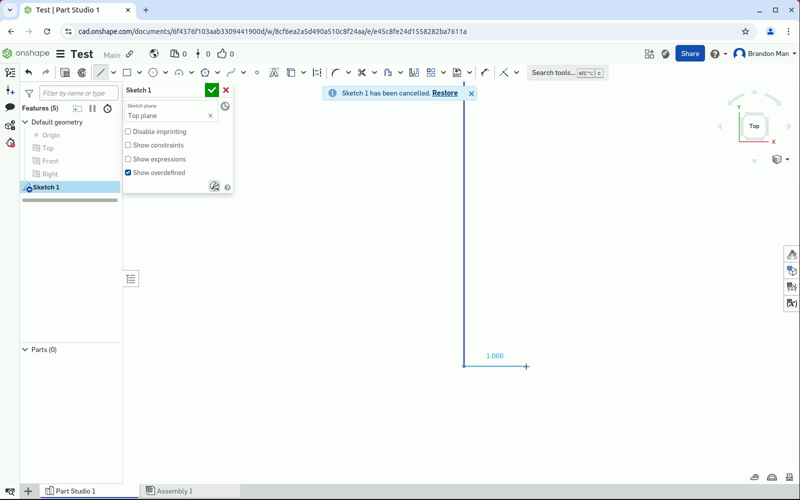
scroll(-6)
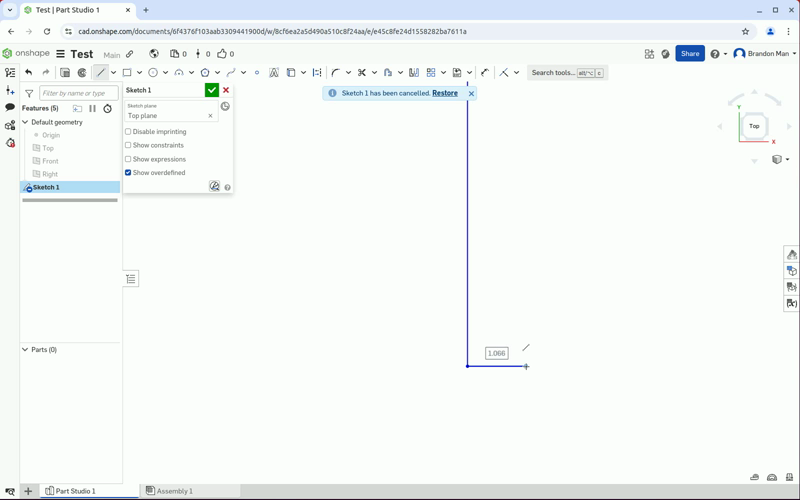
scroll(-6)
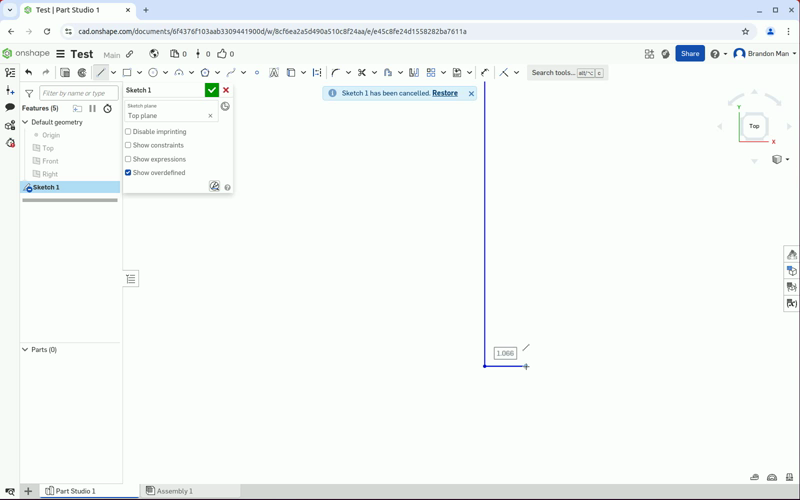
scroll(-6)
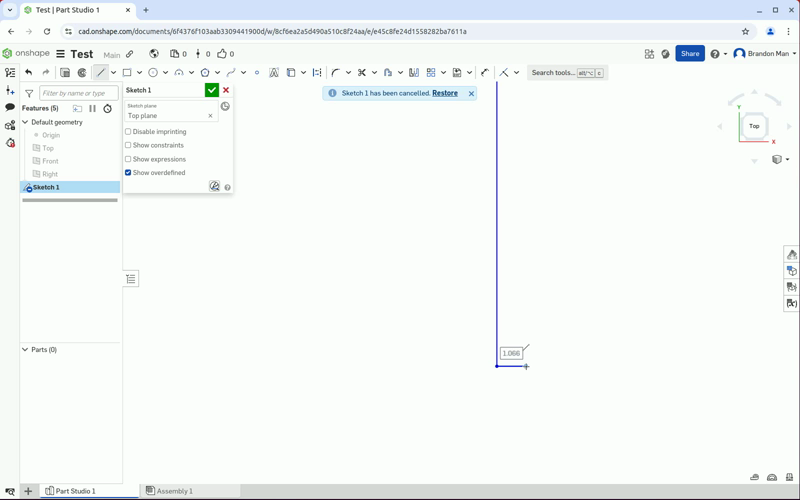
scroll(-6)
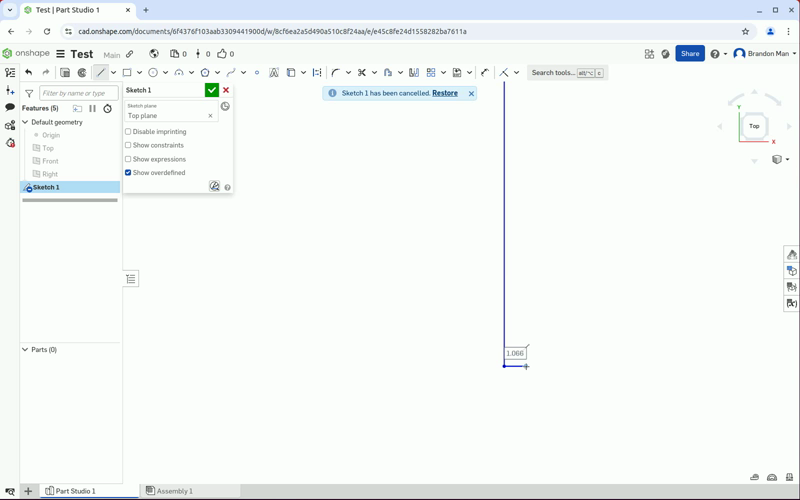
scroll(-6)
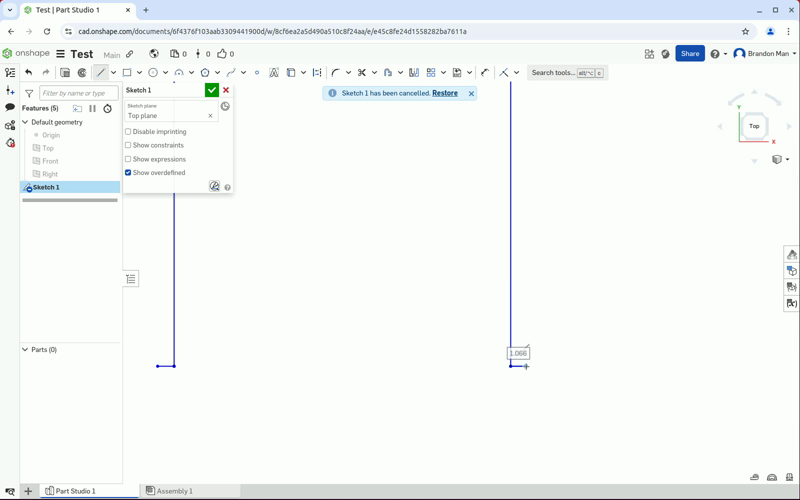
scroll(-6)
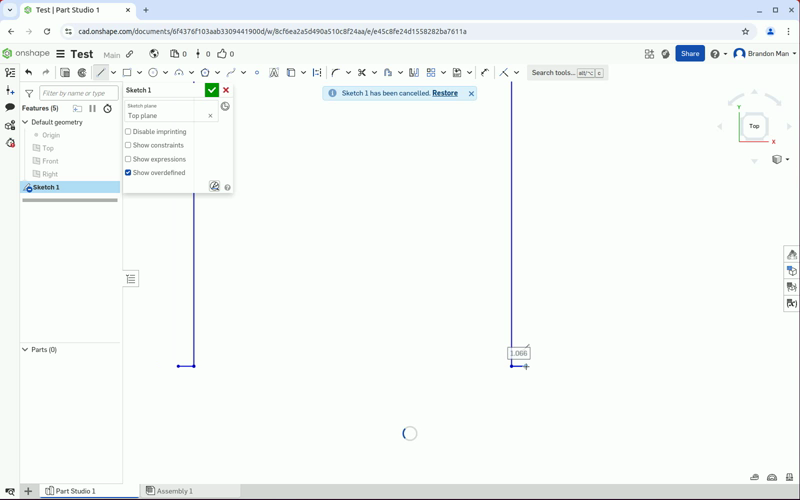
scroll(-6)
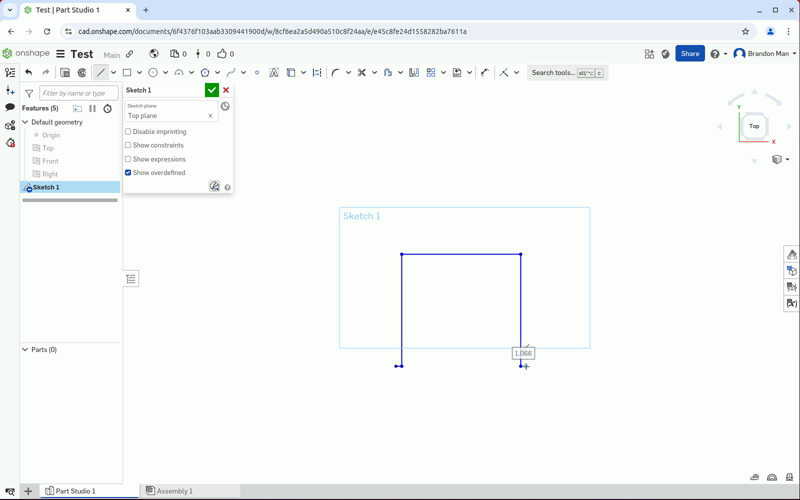
key_up(shift)
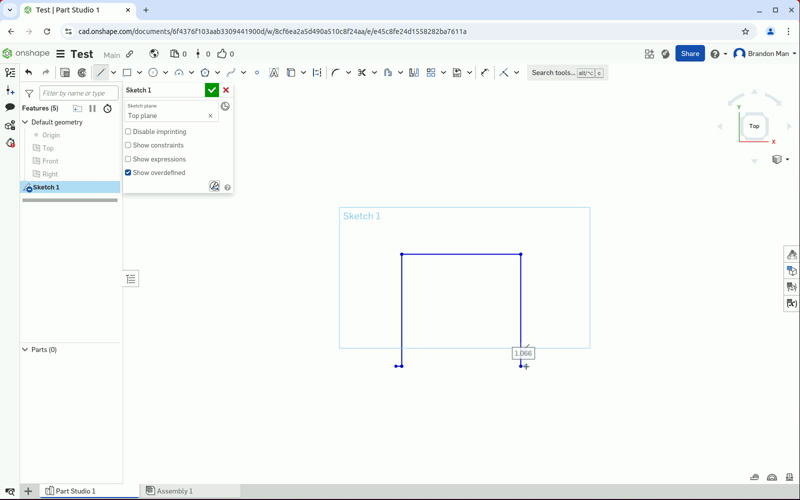
key_down(shift)
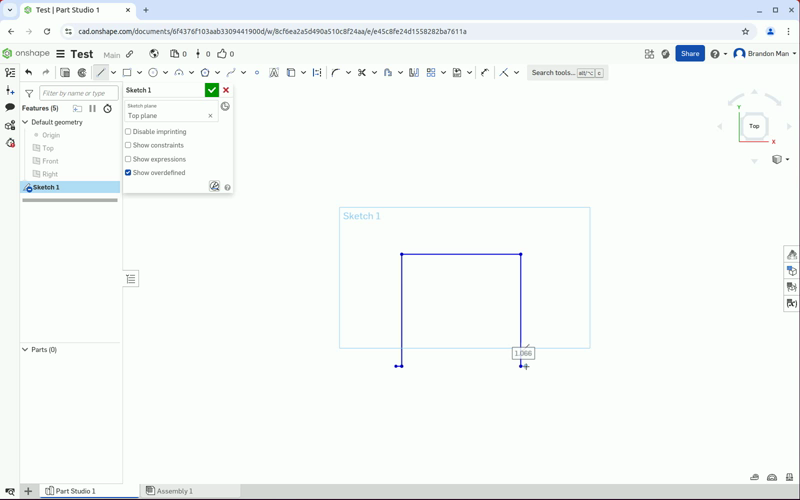
mouse_move(526, 248)
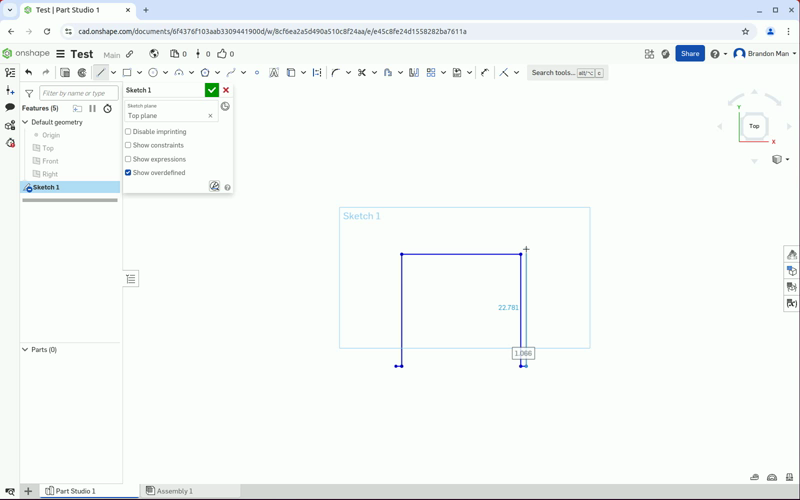
click(526, 248)
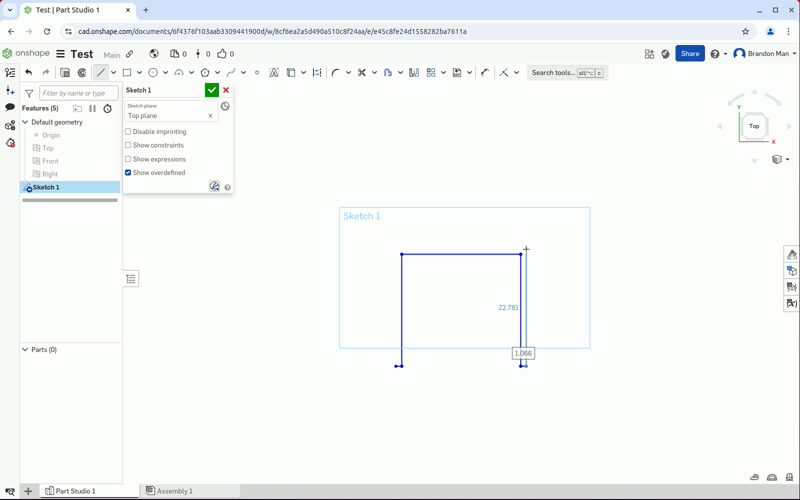
key_up(shift)
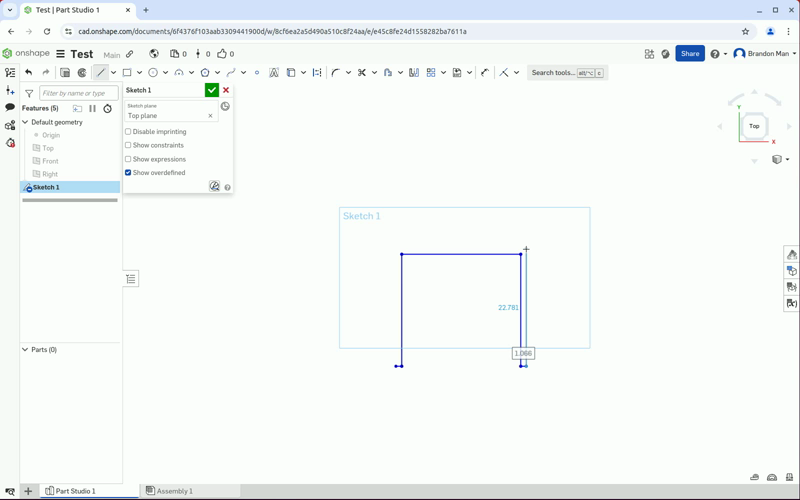
key_down(shift)
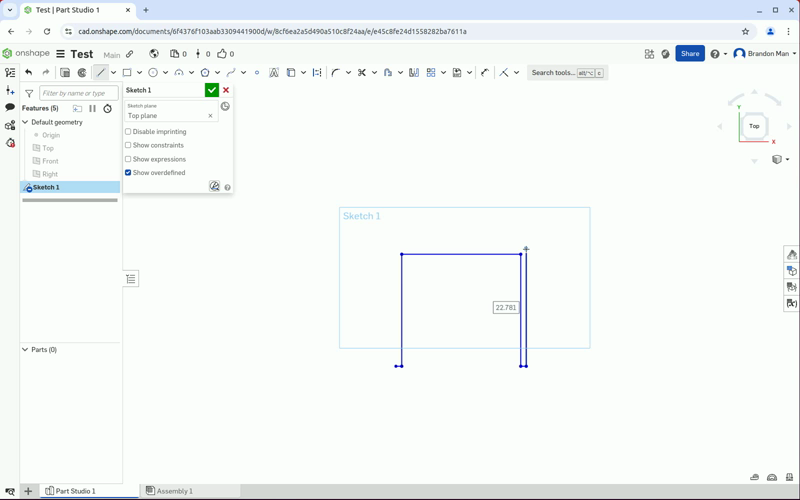
mouse_move(396, 248)
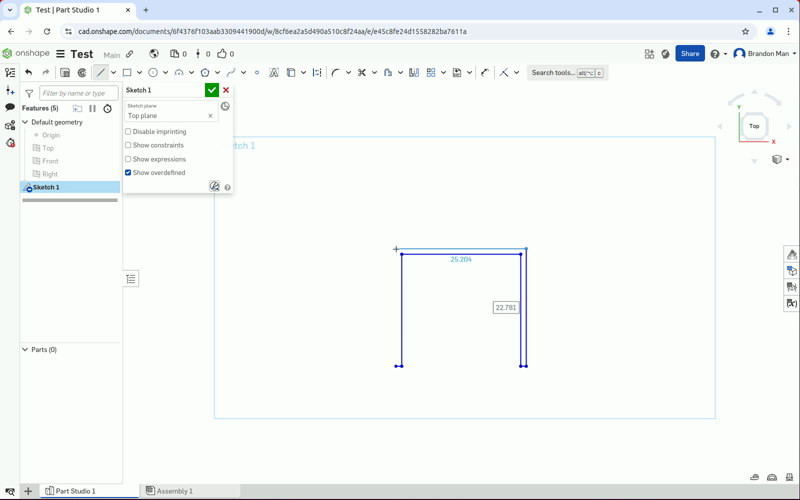
click(396, 248)
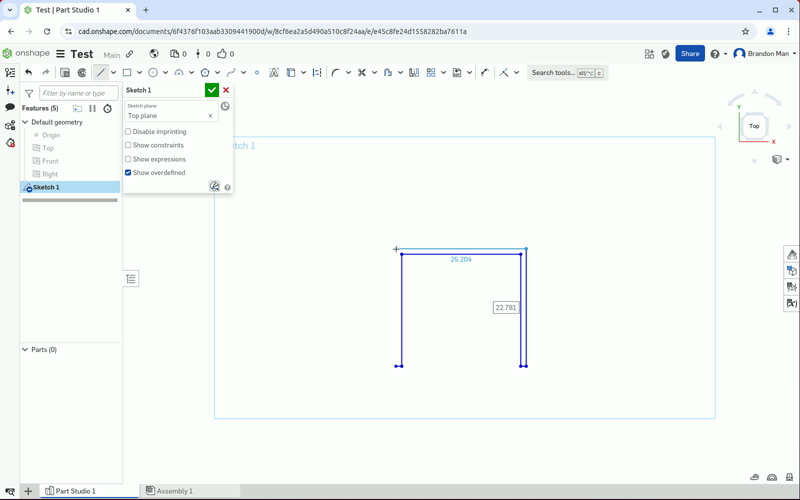
key_up(shift)
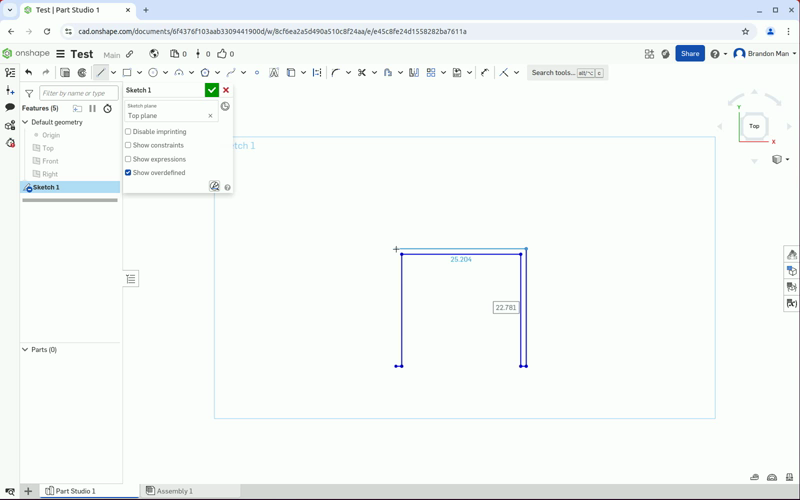
key_down(shift)
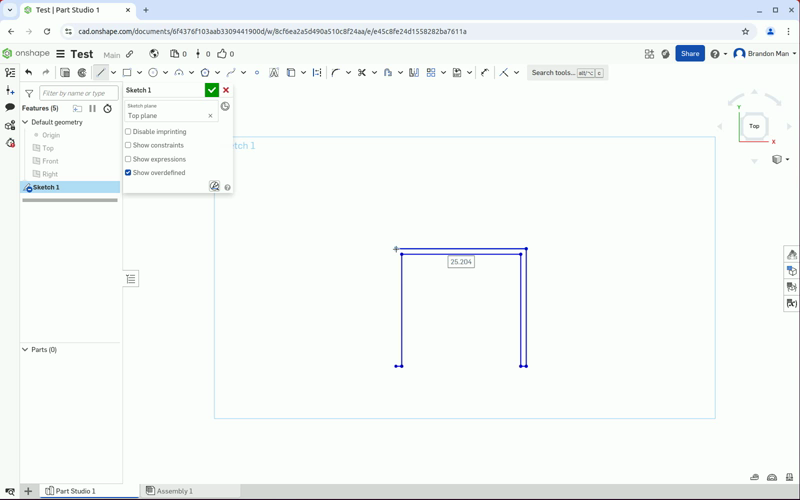
mouse_move(396, 366)
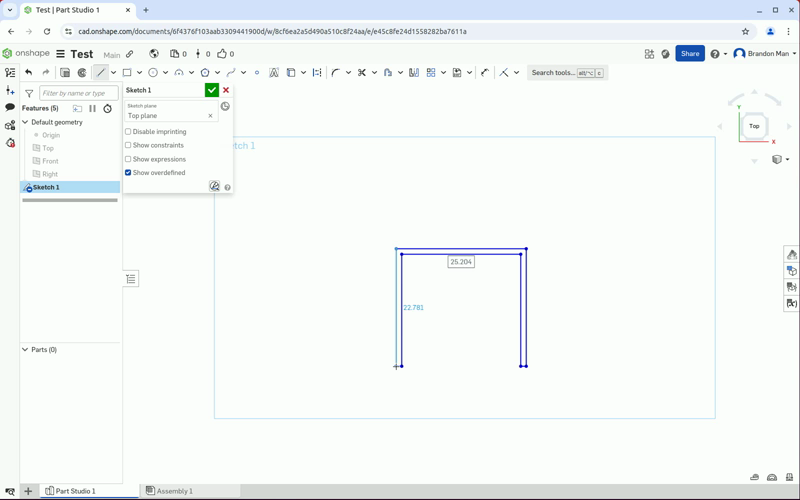
key_up(shift)
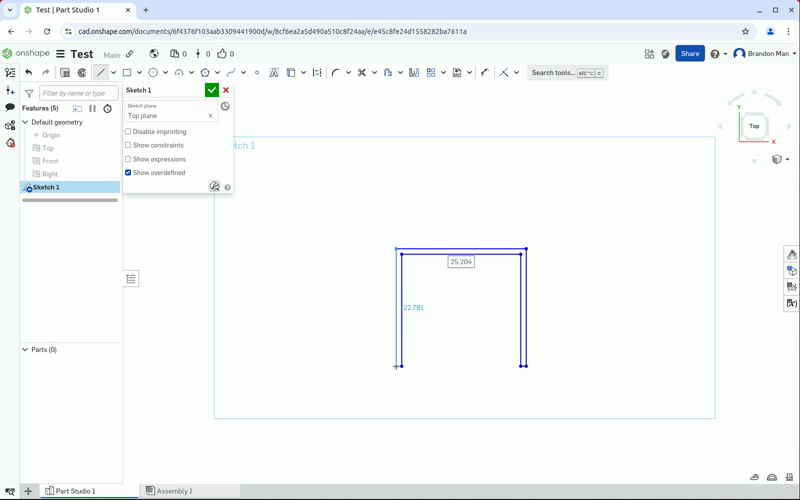
click(396, 366)
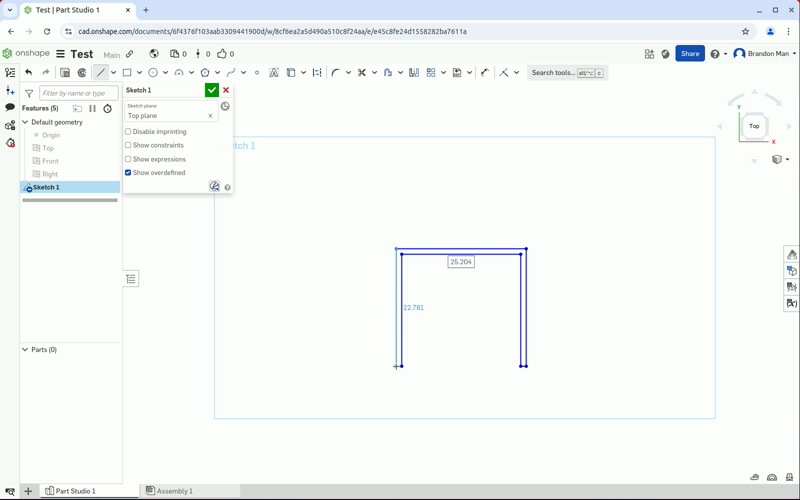
key(esc)
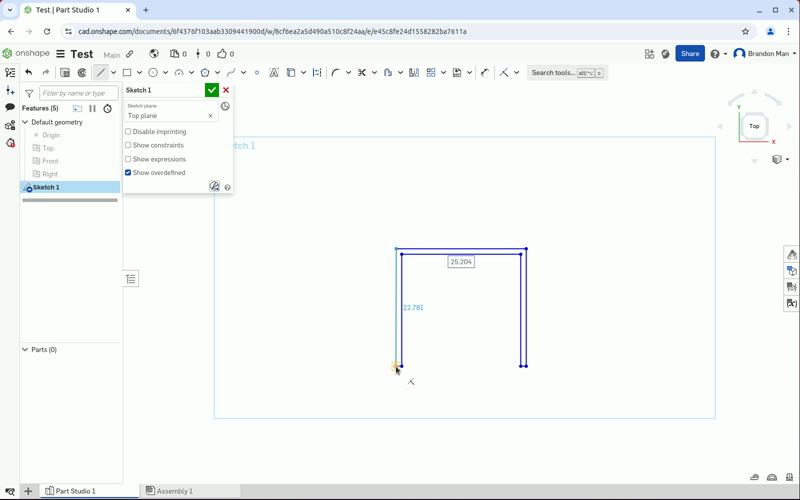
mouse_move(522, 323)
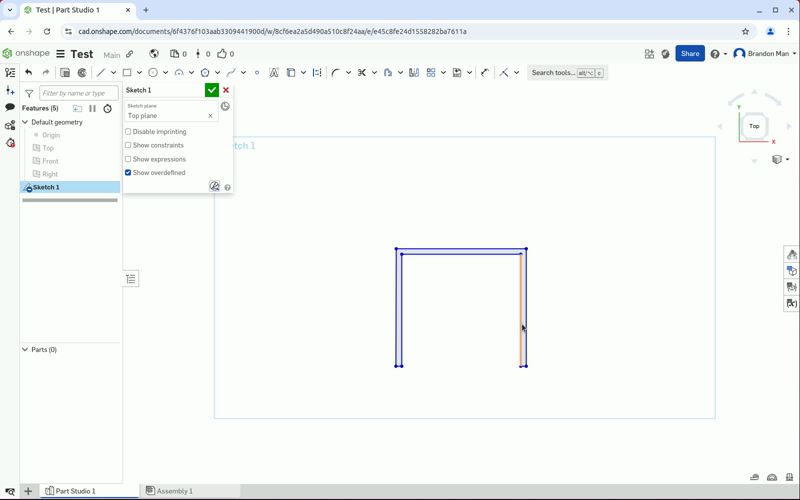
click(522, 323)
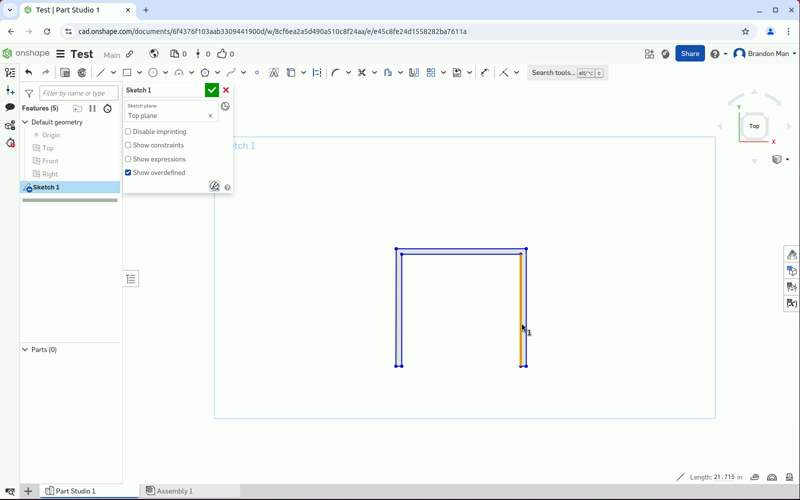
mouse_move(73, 352)
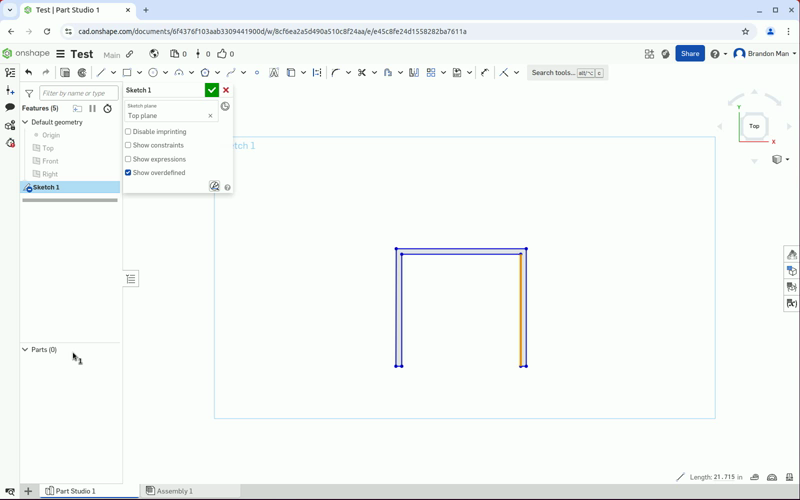
key(shift+y)
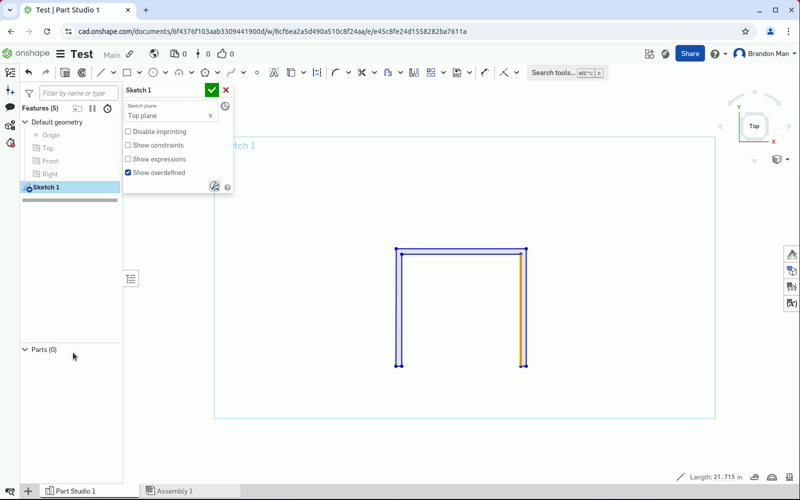
key(shift+e)
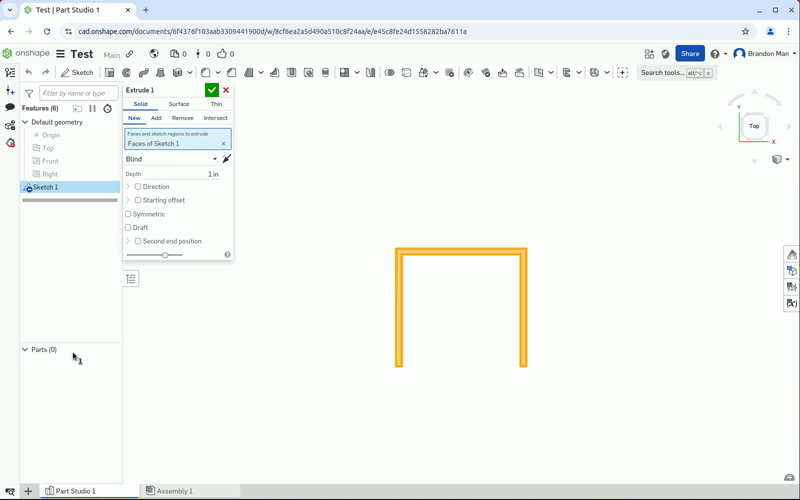
mouse_move(143, 106)
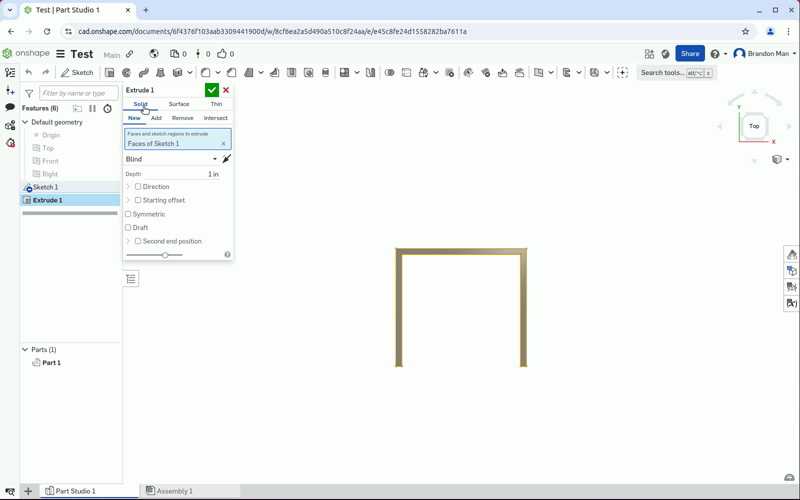
click(143, 106)
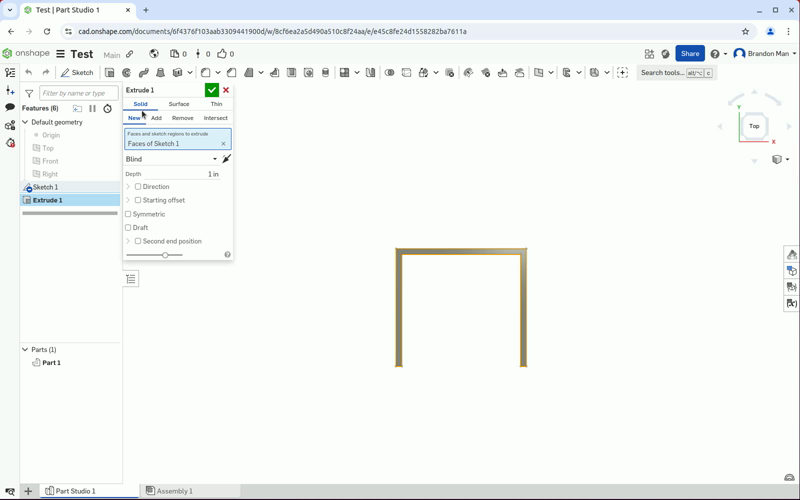
mouse_move(137, 120)
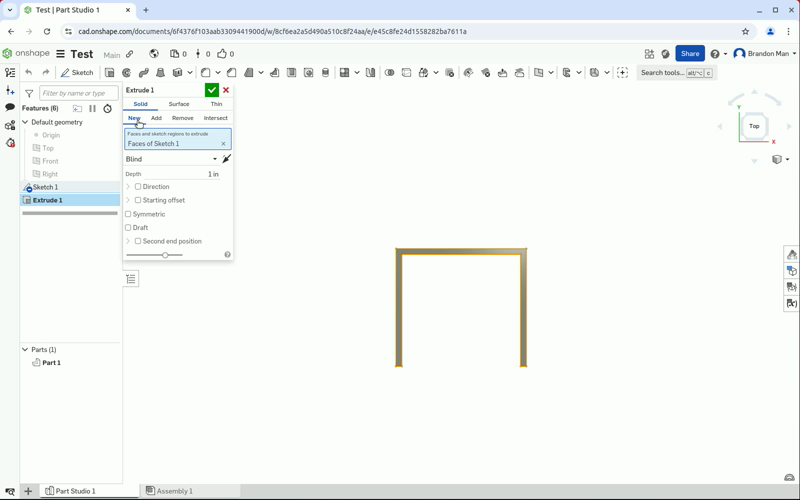
click(137, 120)
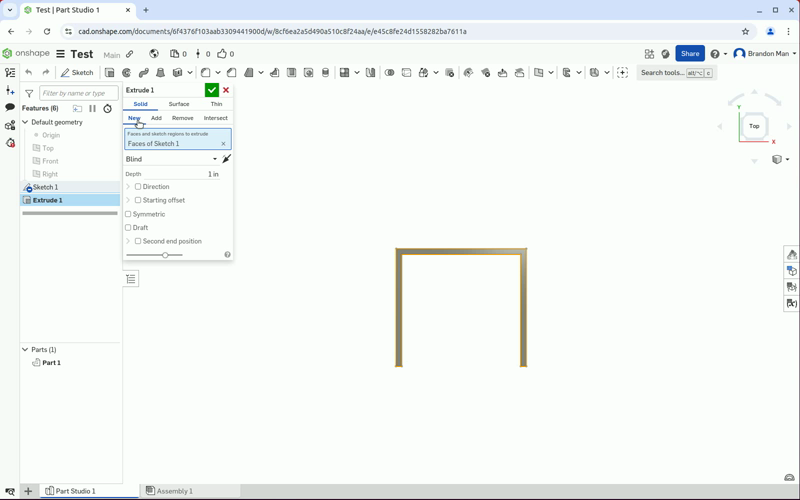
key(tab, 4)
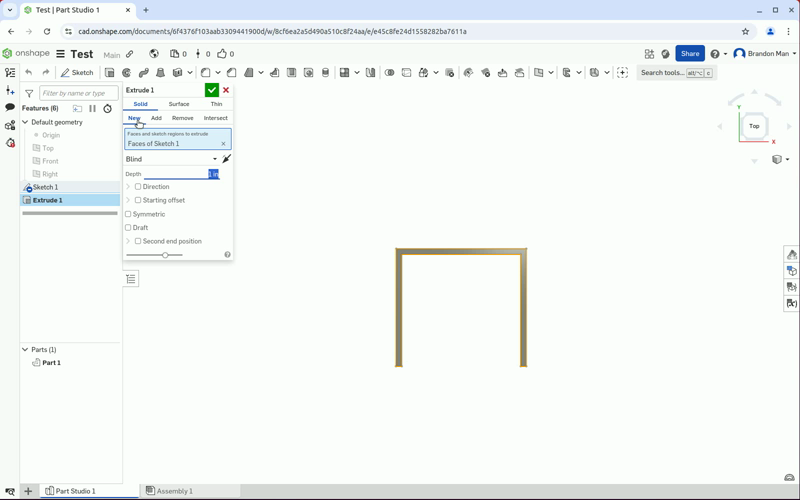
text(1.204)
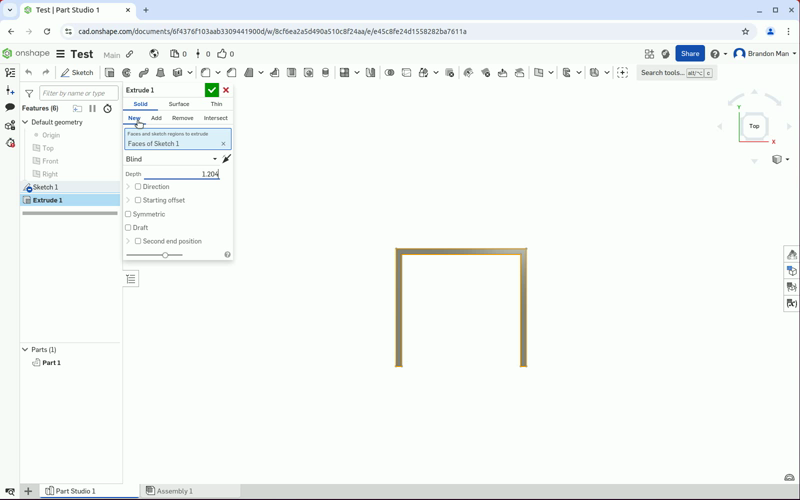
key(enter)
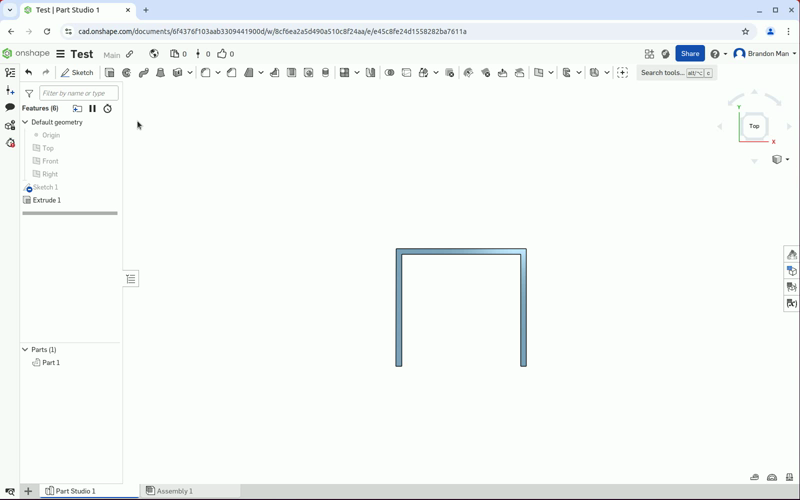
key(shift+h)
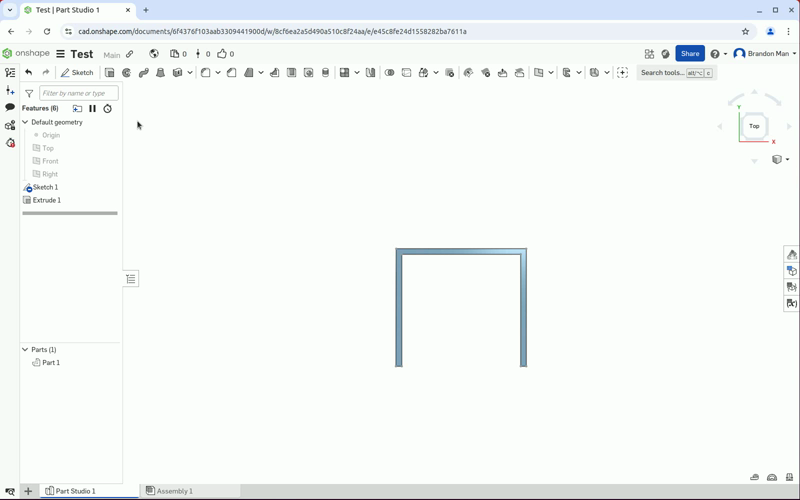
key(shift+h)
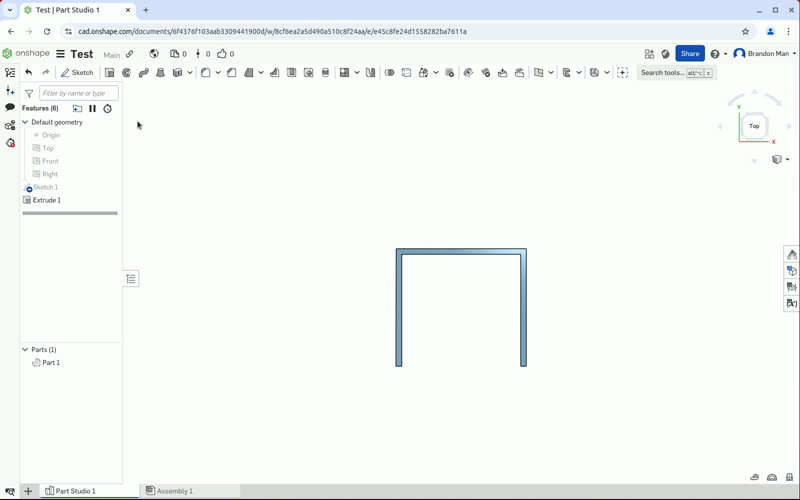
mouse_move(73, 189)
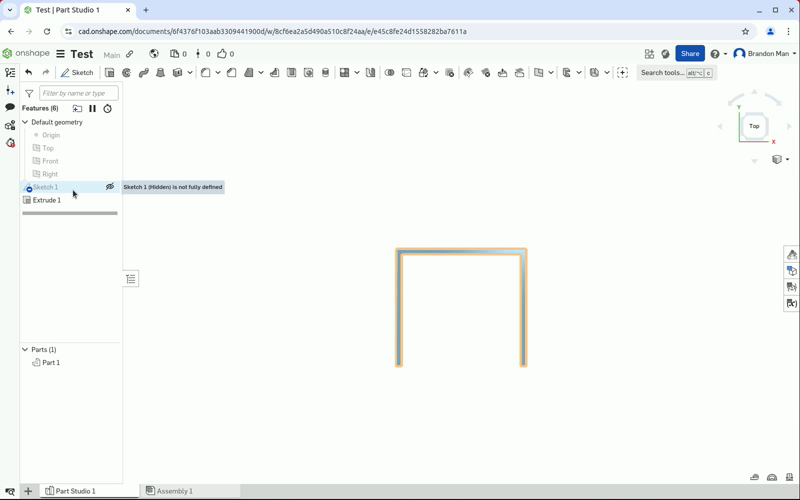
click(73, 189)
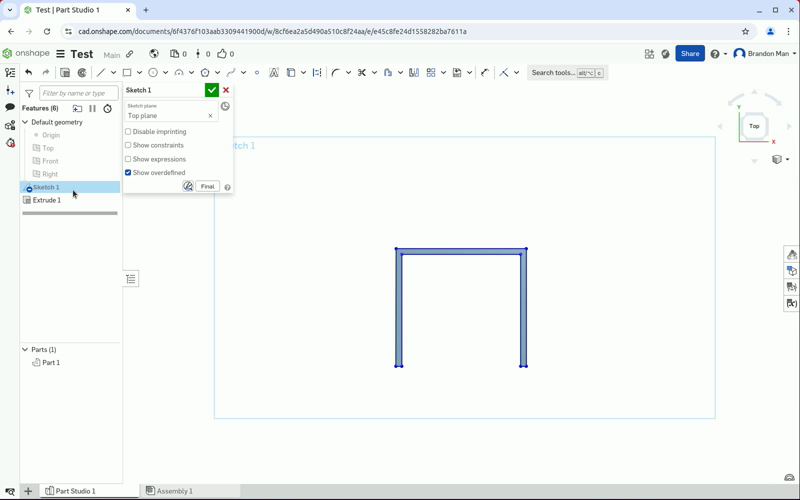
mouse_move(229, 92)
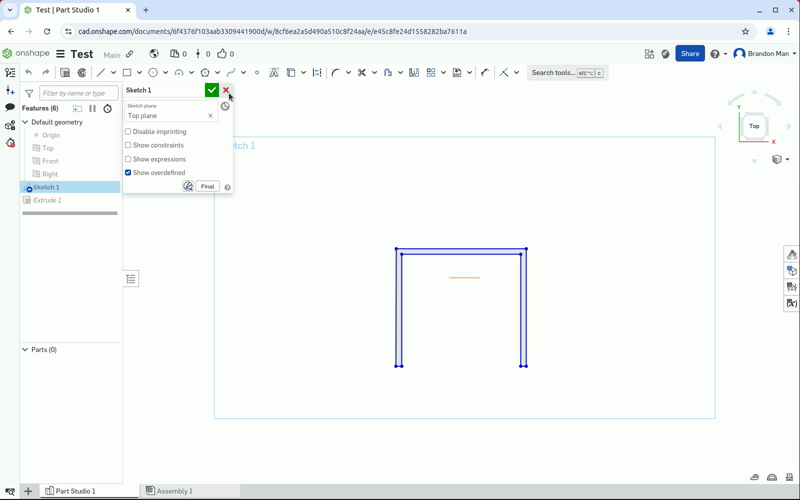
click(229, 92)
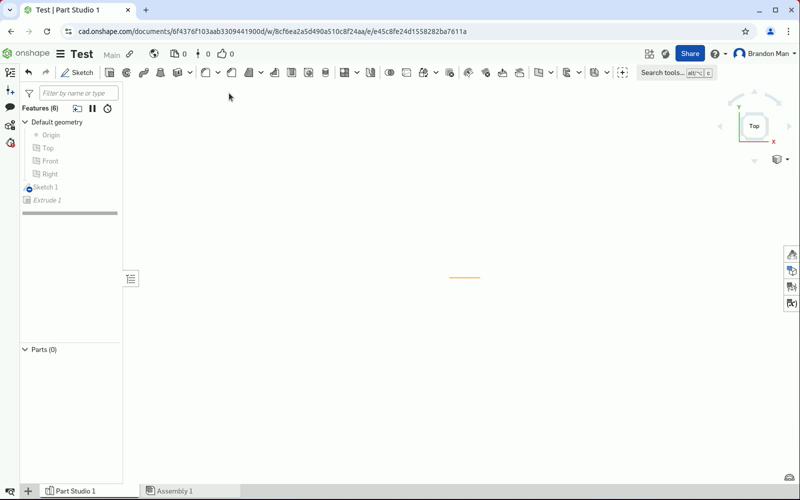
mouse_move(73, 352)
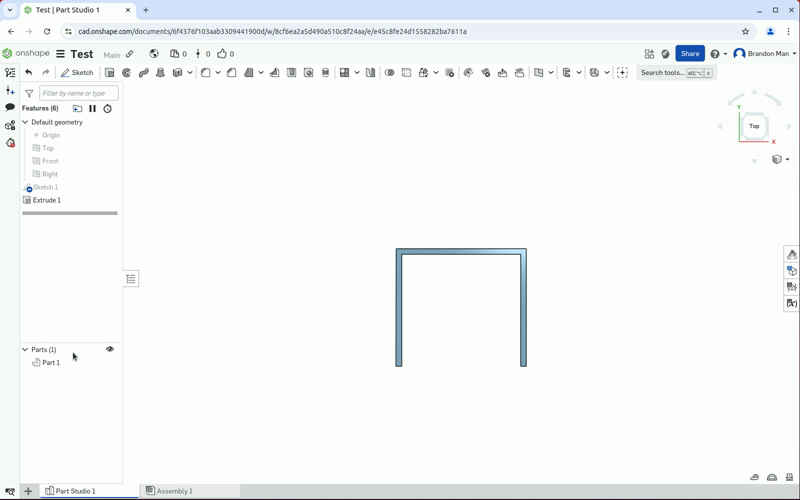
key(y)
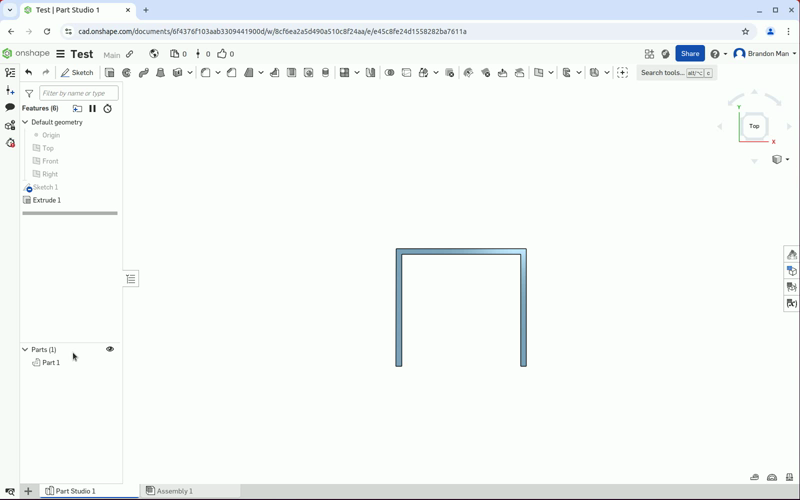
key(shift+p)
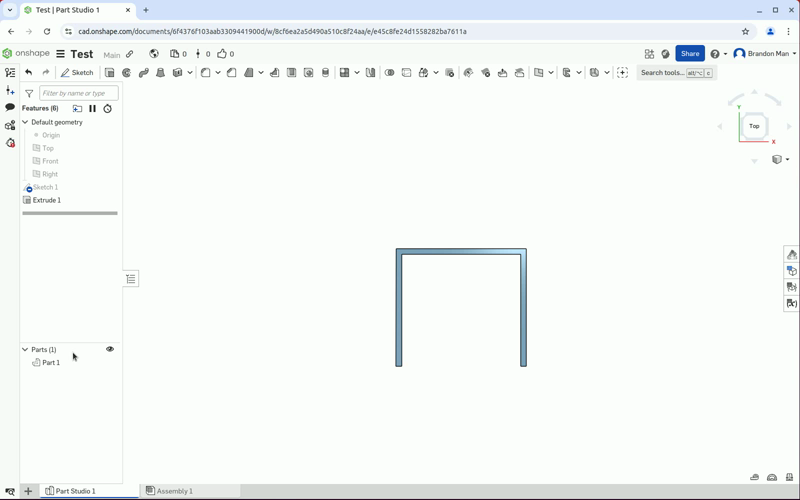
key(space)
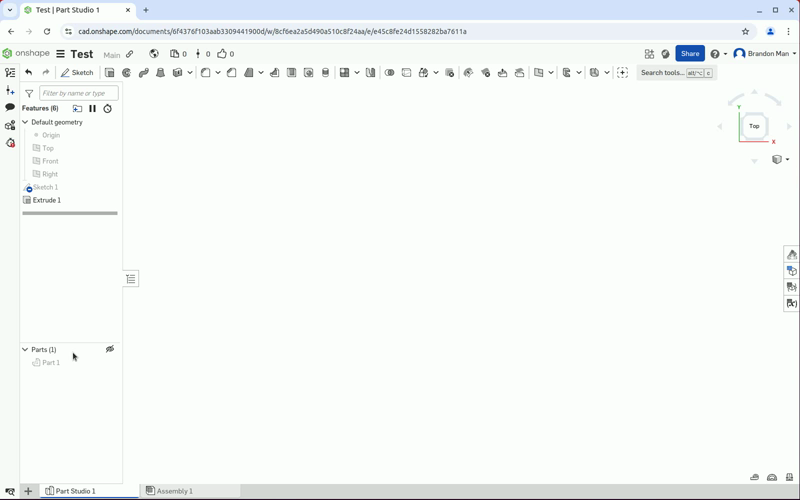
key_down(shift)
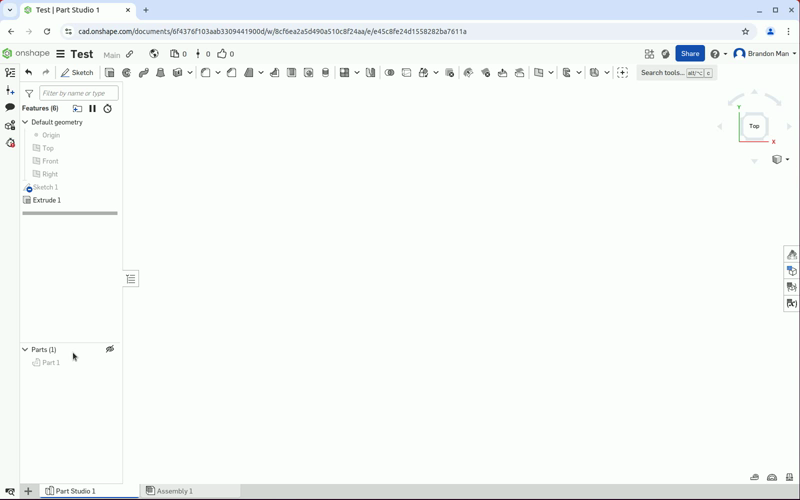
key(up)
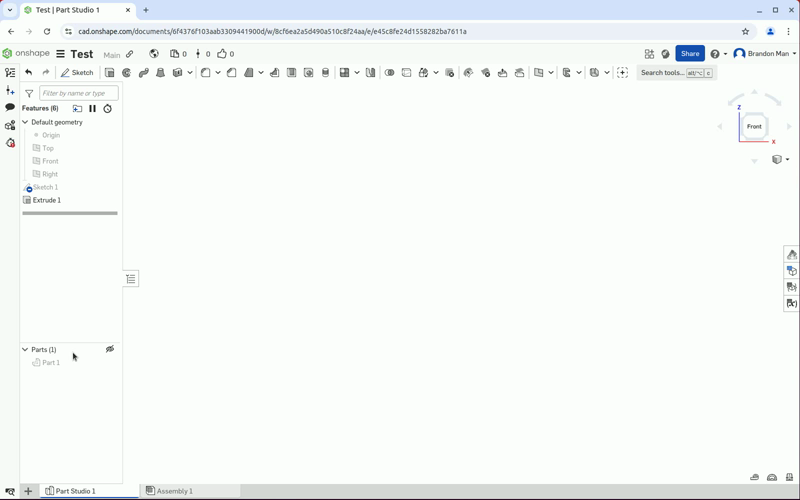
key_up(shift)
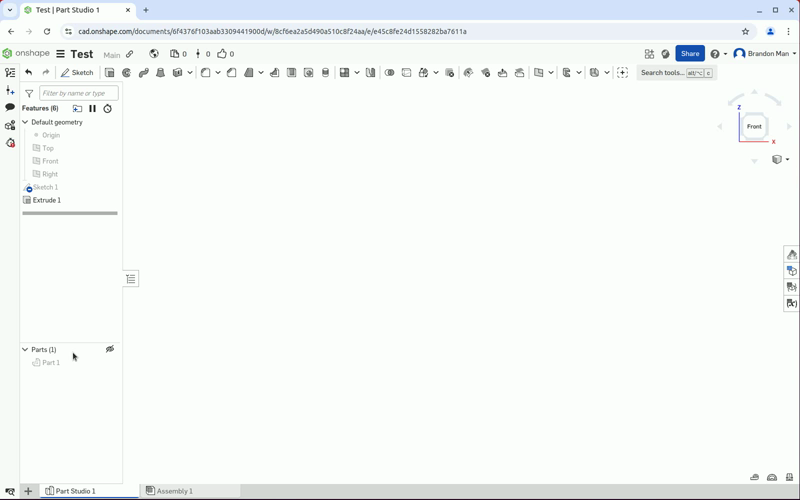
key(space)
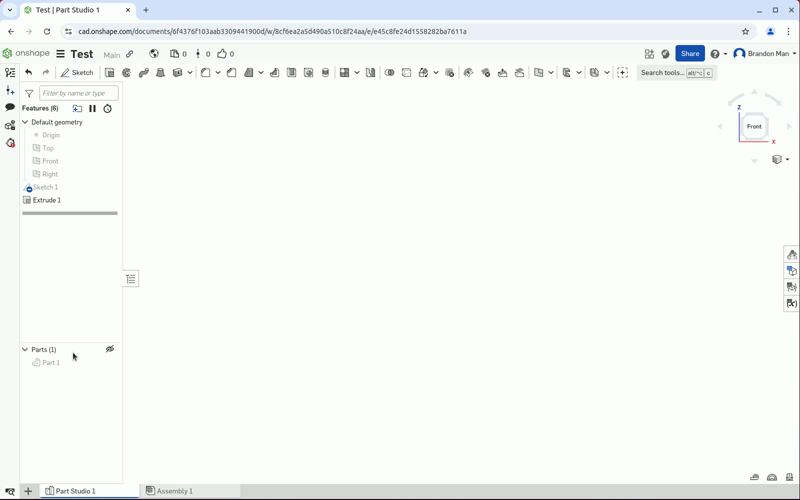
key_down(shift)
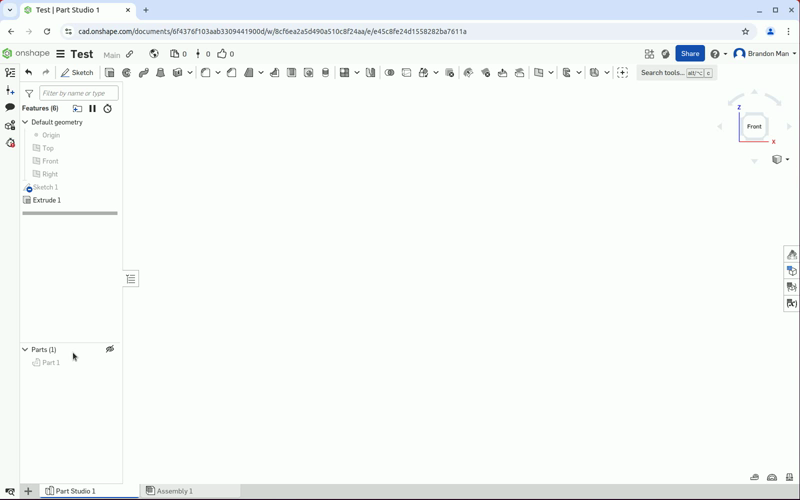
key(left)
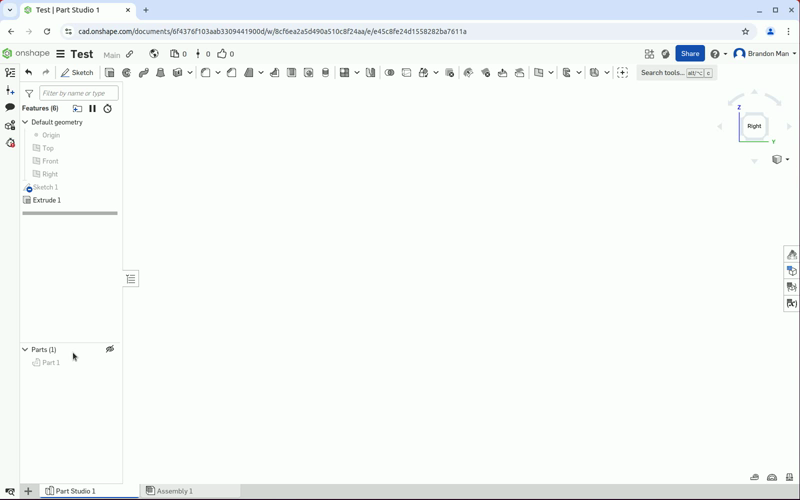
key_up(shift)
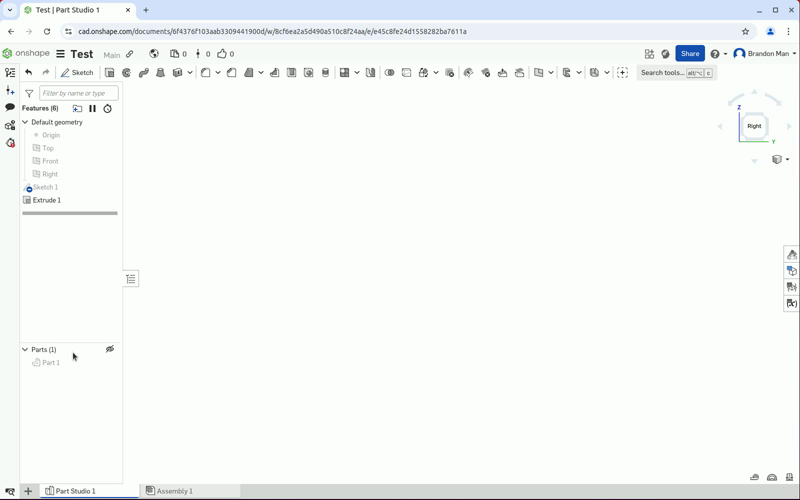
mouse_move(73, 352)
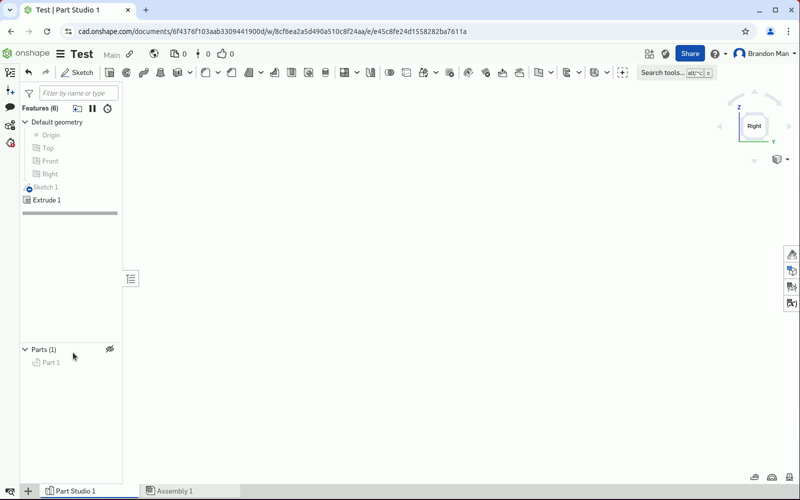
key(shift+y)
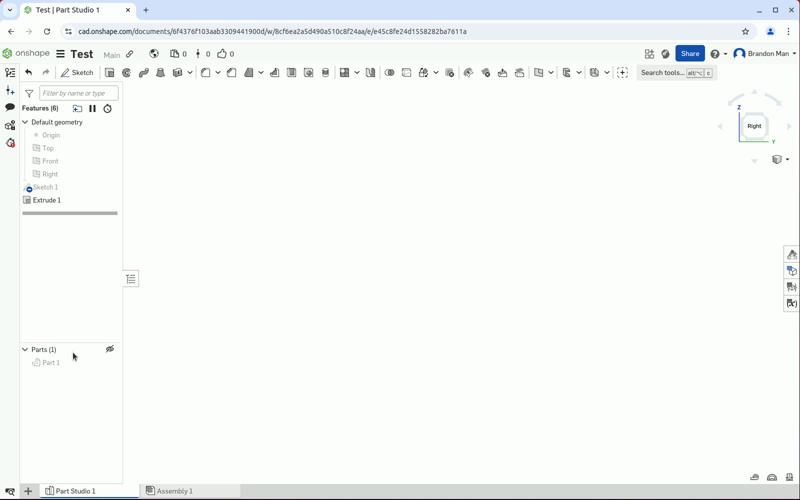
key(shift+s)
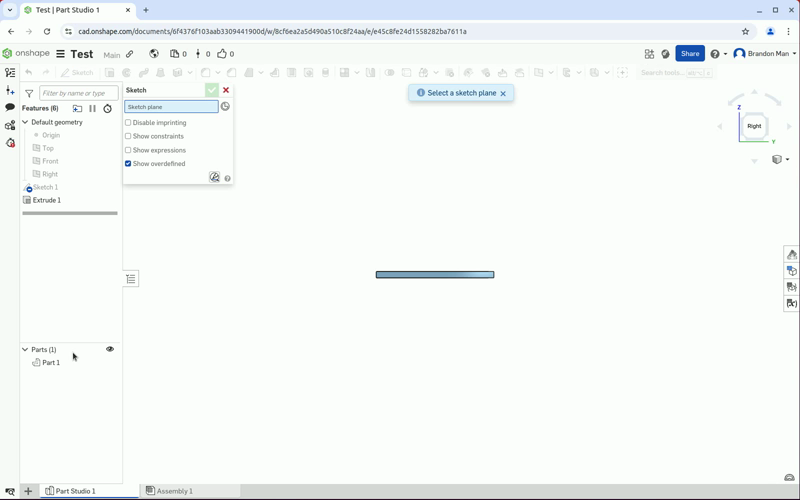
mouse_move(73, 176)
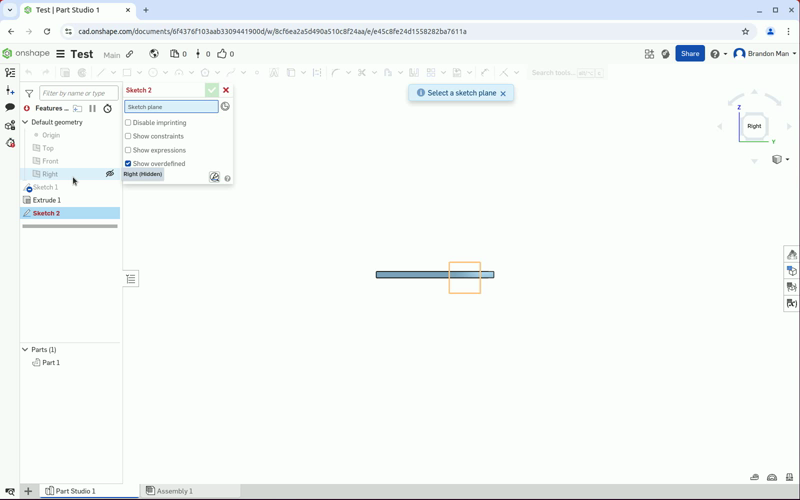
click(73, 176)
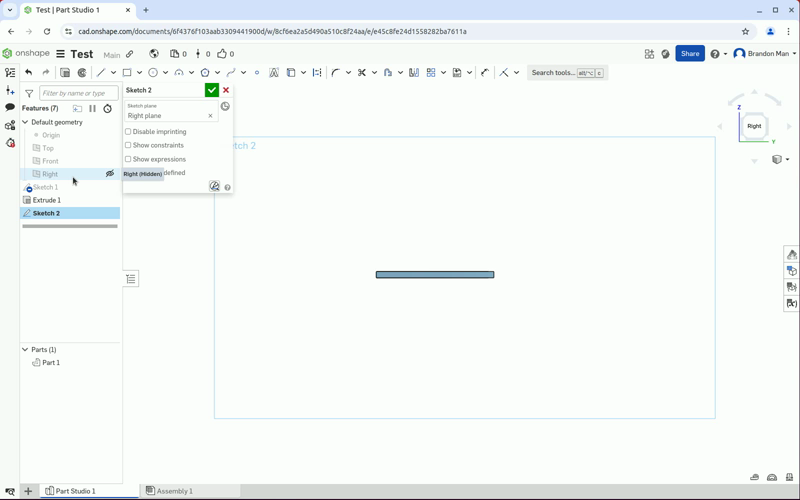
mouse_move(73, 352)
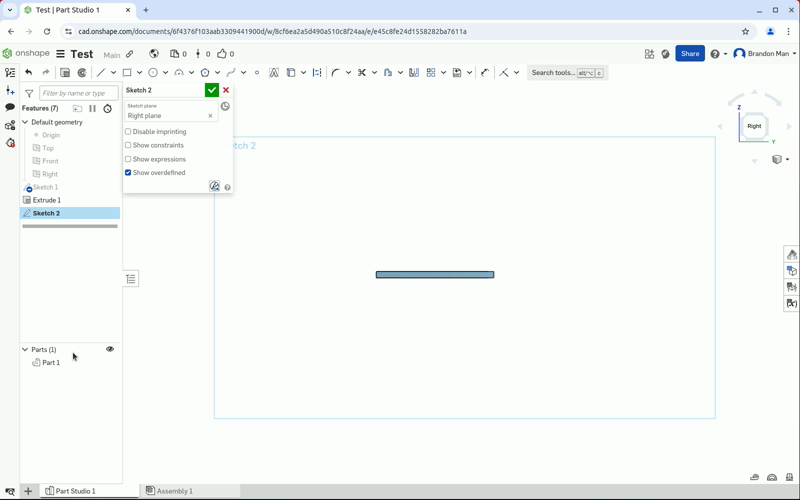
key(y)
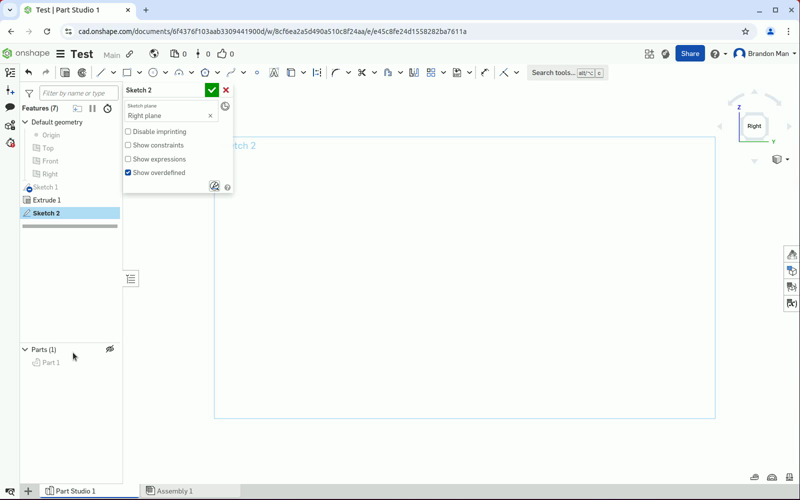
key(l)
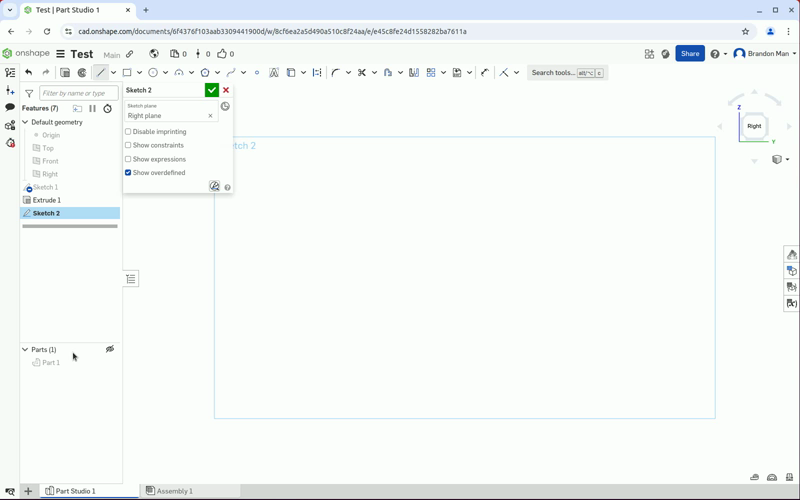
key_down(shift)
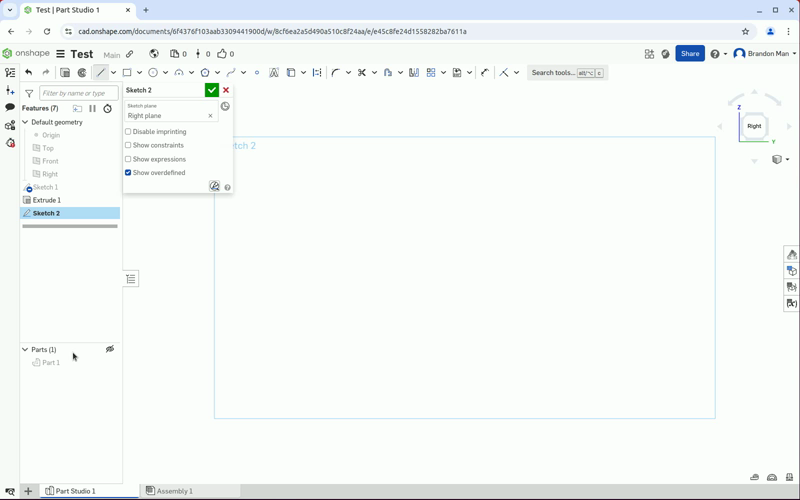
mouse_move(477, 176)
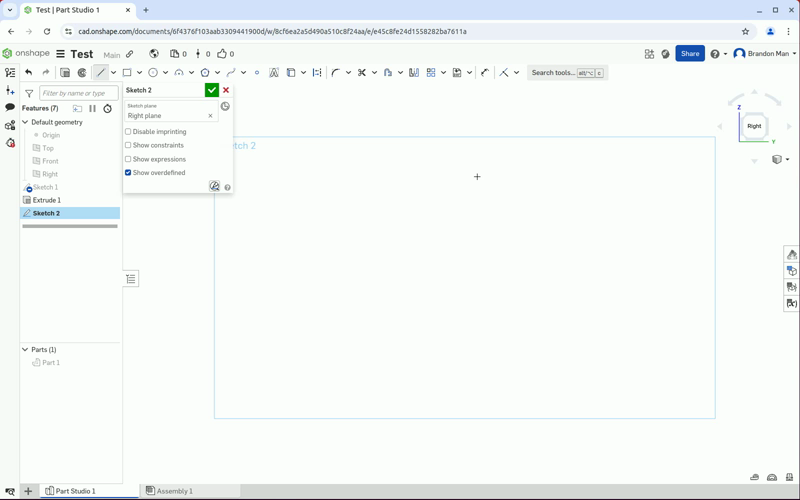
click(477, 176)
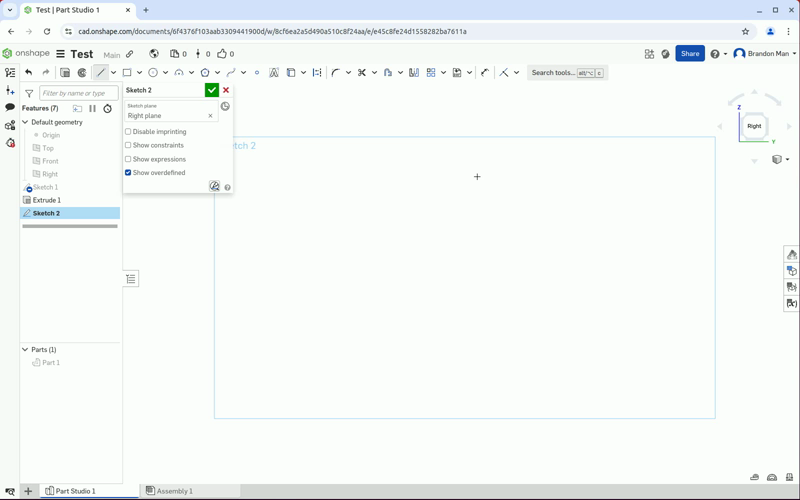
key_up(shift)
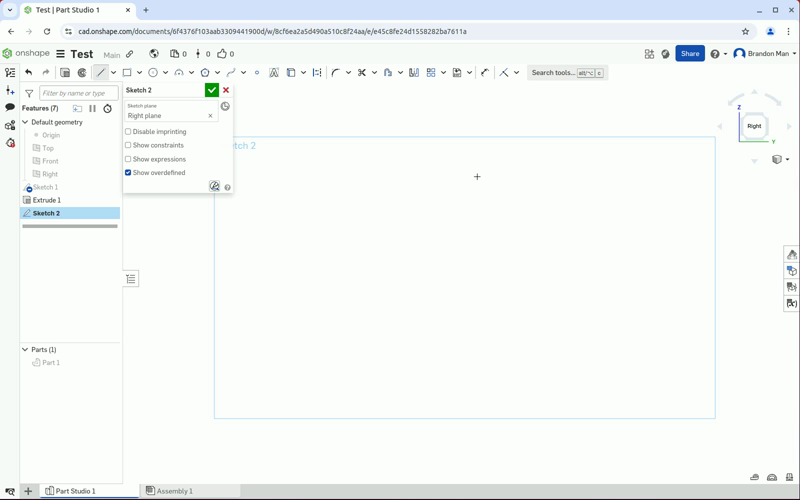
key_down(shift)
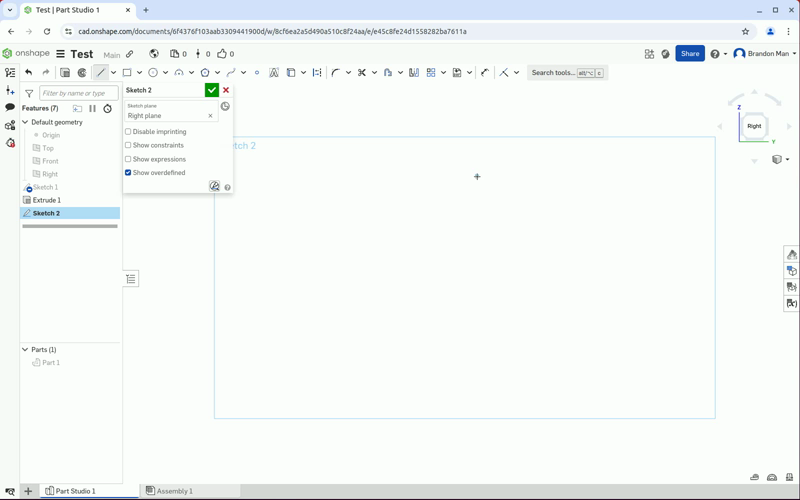
mouse_move(507, 176)
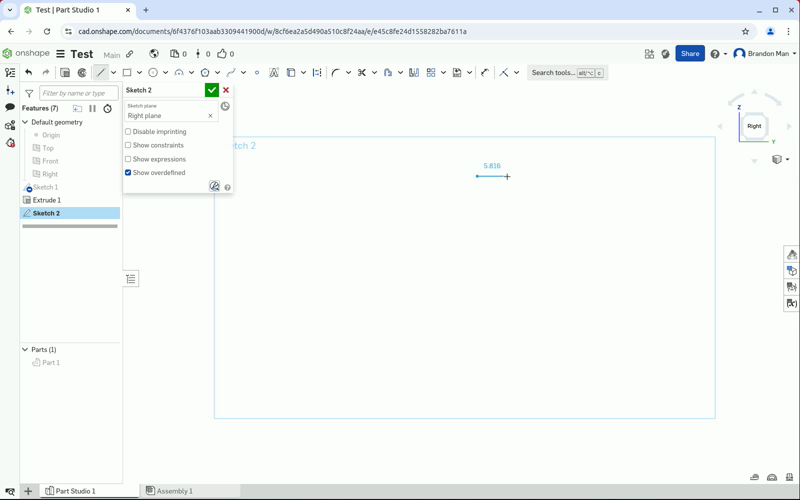
mouse_move(500, 176)
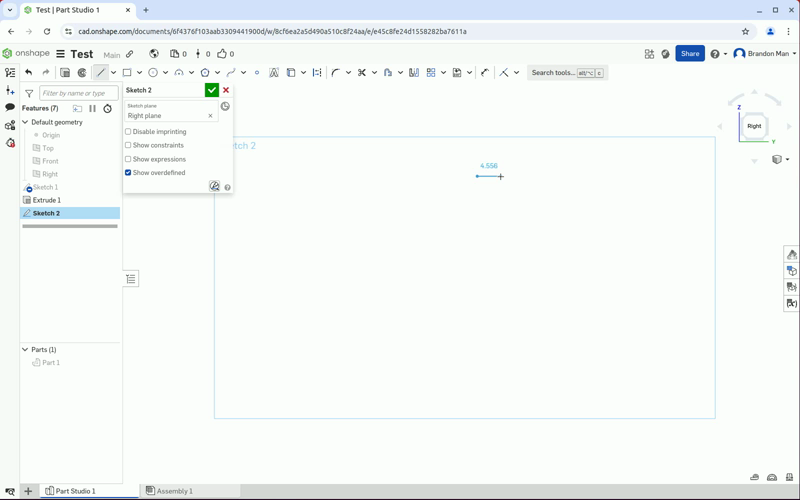
click(500, 176)
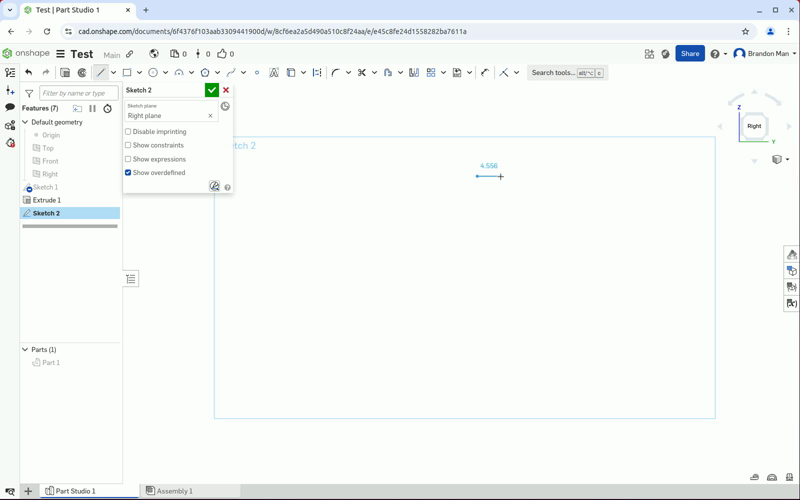
key_up(shift)
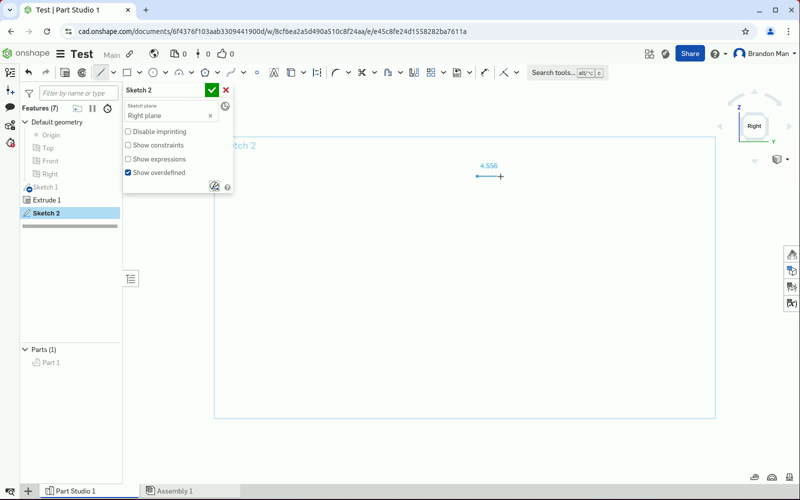
key_down(shift)
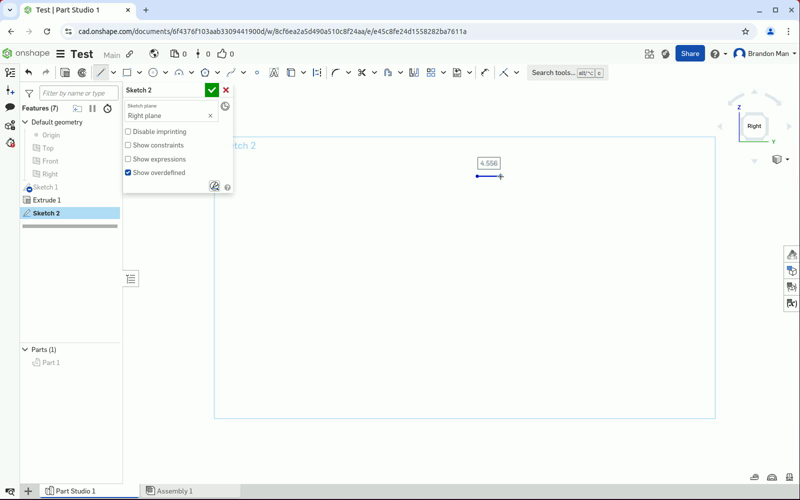
mouse_move(500, 249)
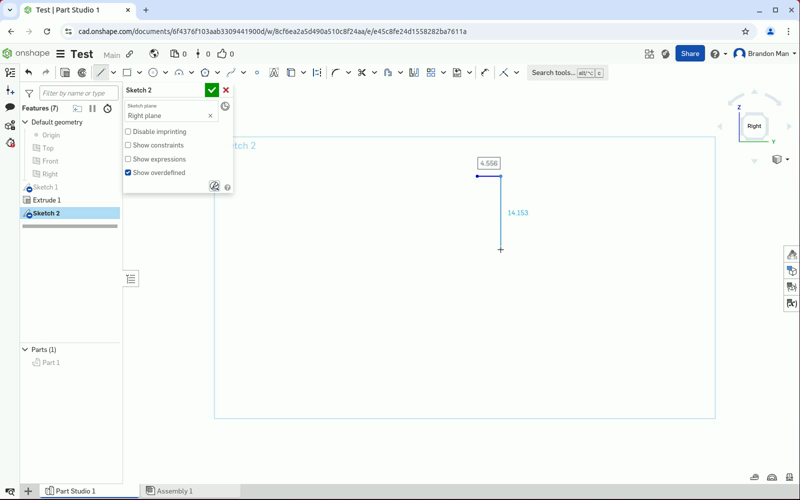
click(500, 249)
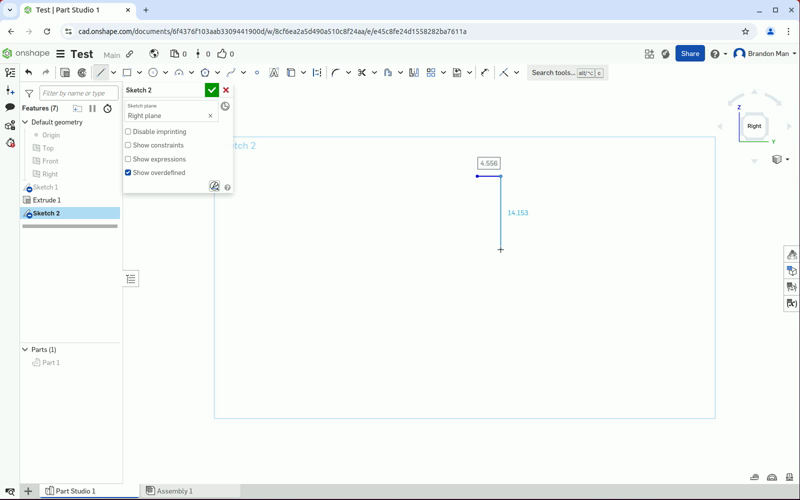
key_up(shift)
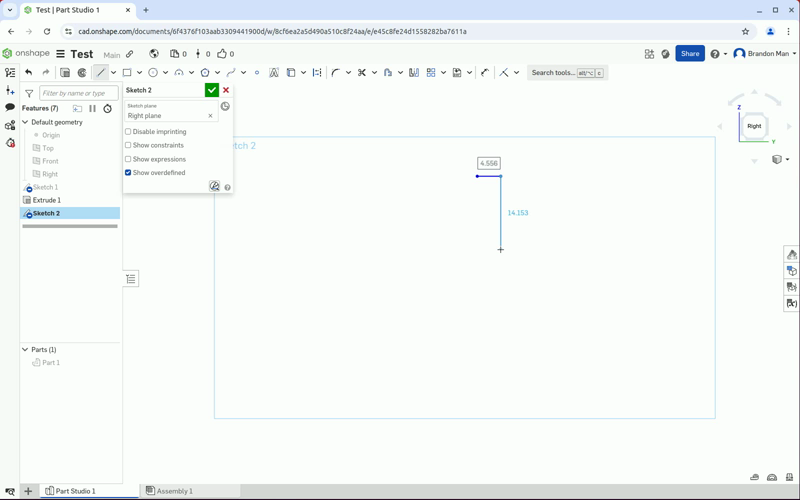
key_down(shift)
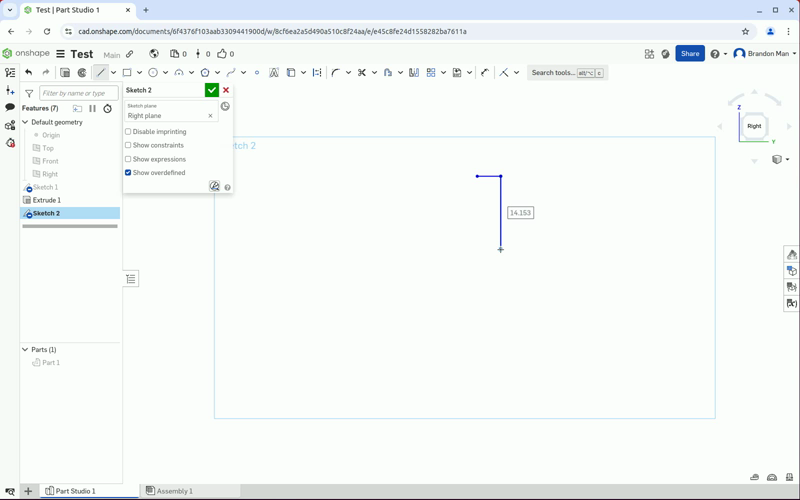
mouse_move(530, 249)
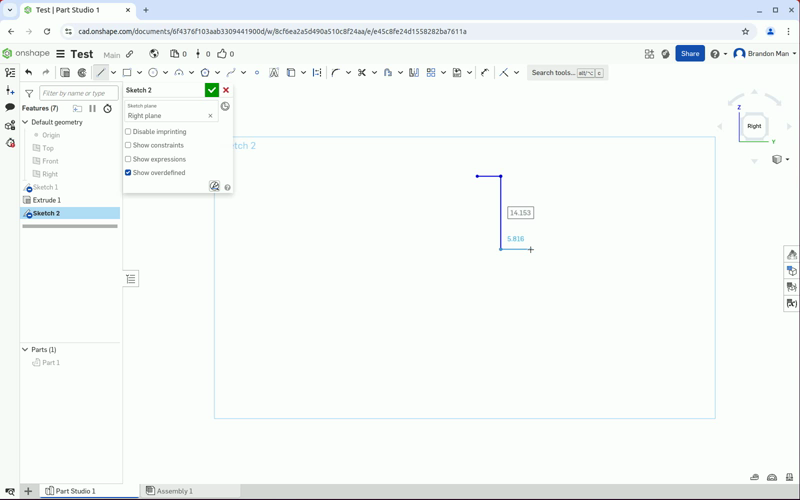
mouse_move(490, 277)
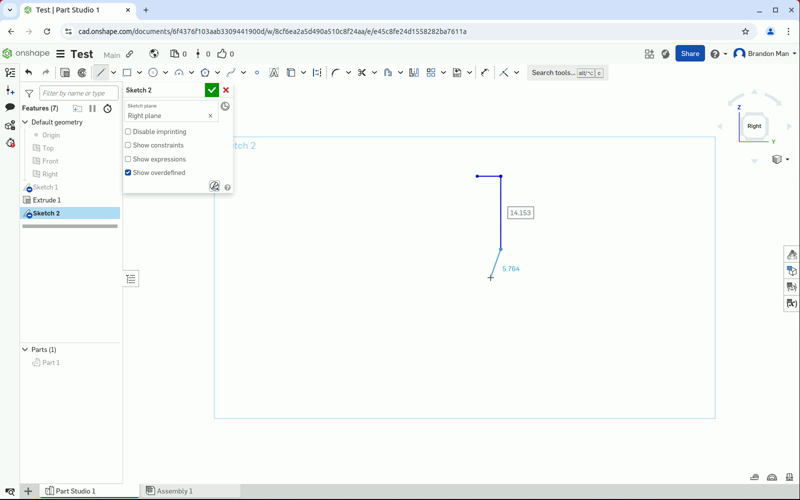
click(490, 277)
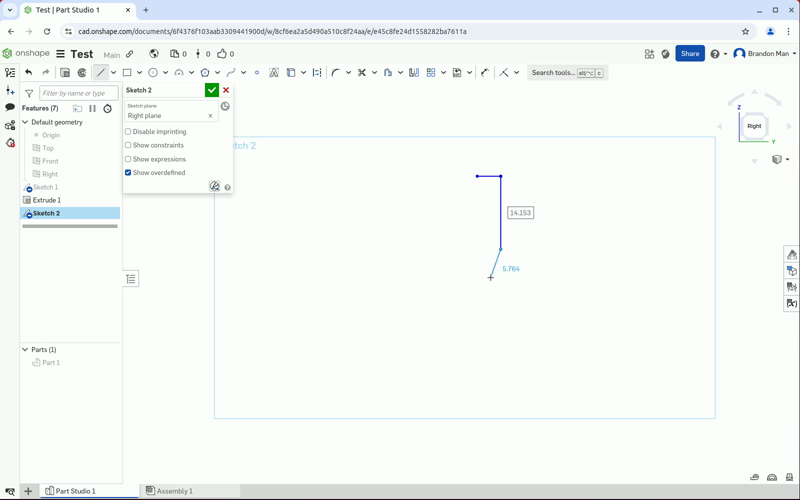
key_up(shift)
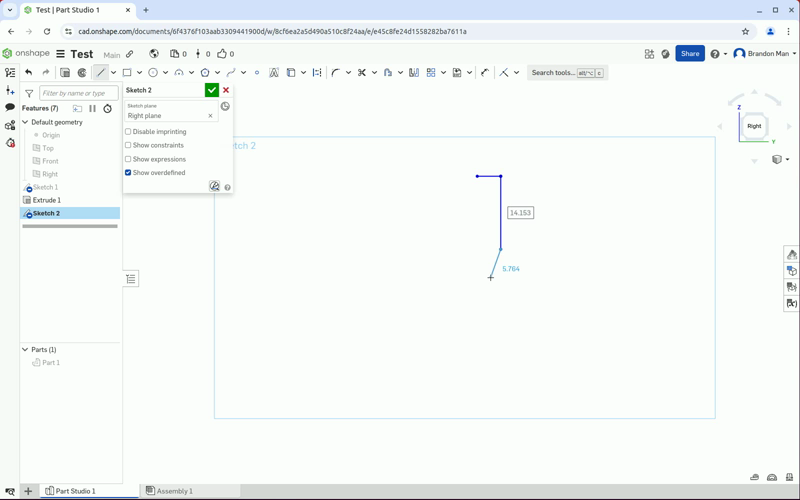
key_down(shift)
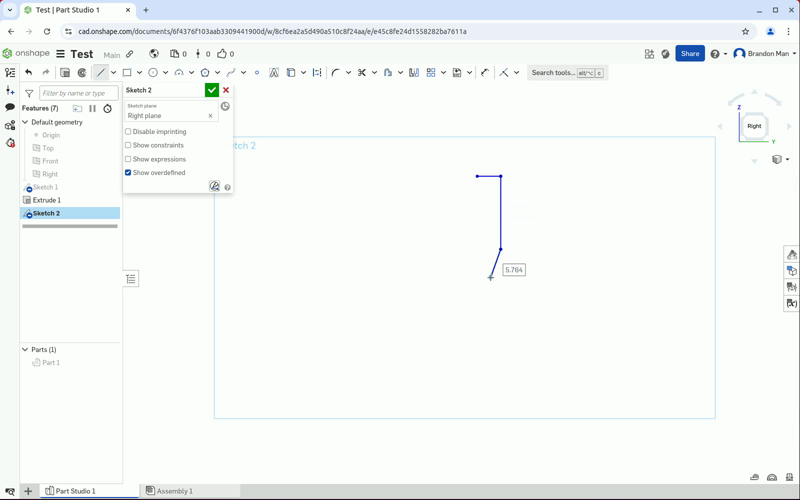
mouse_move(520, 277)
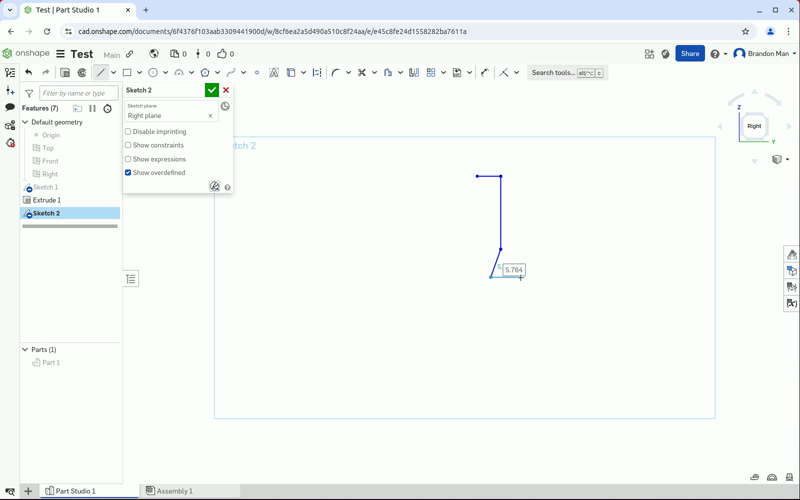
mouse_move(490, 282)
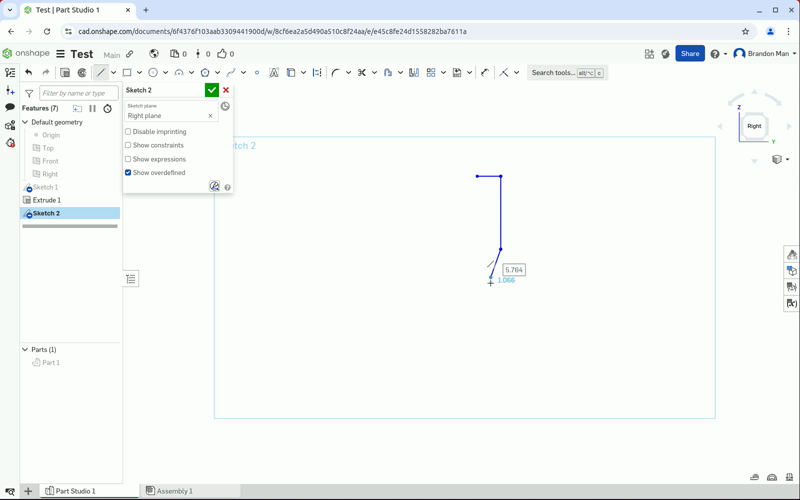
scroll(6)
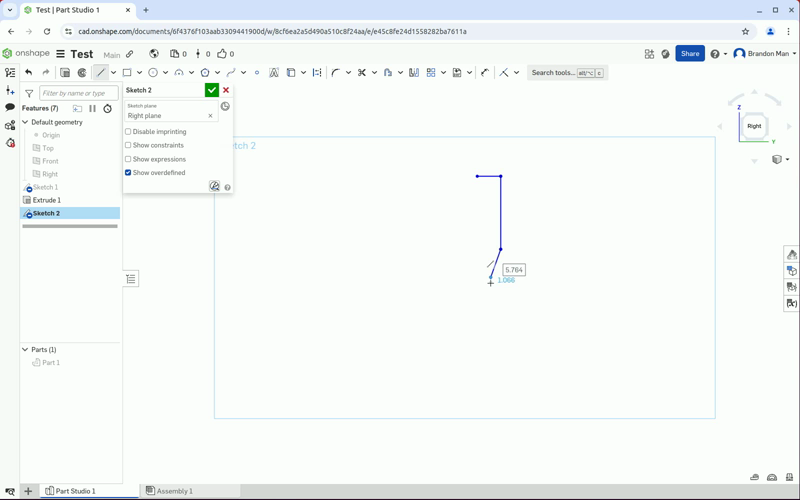
scroll(6)
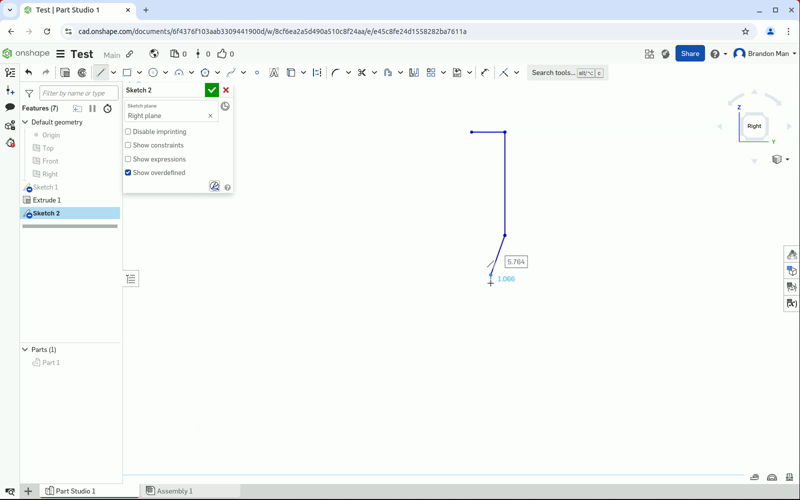
scroll(6)
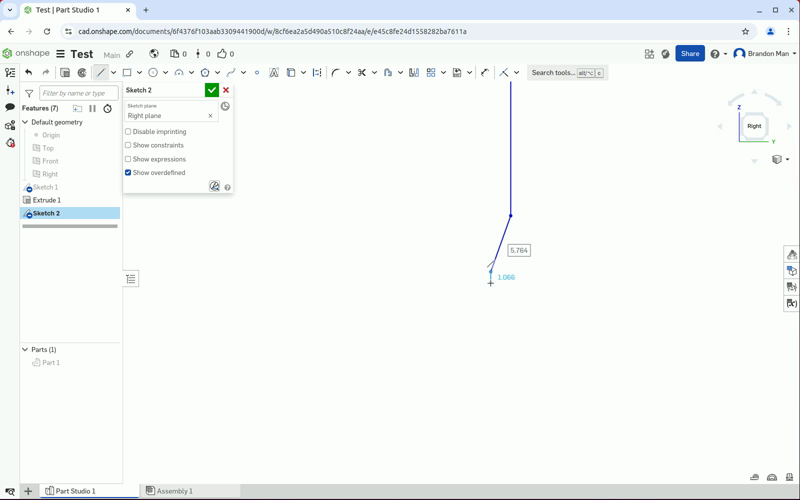
scroll(6)
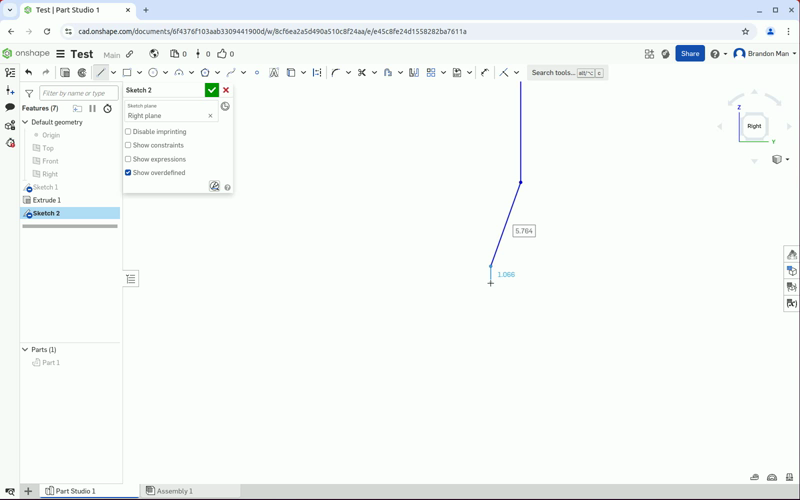
scroll(6)
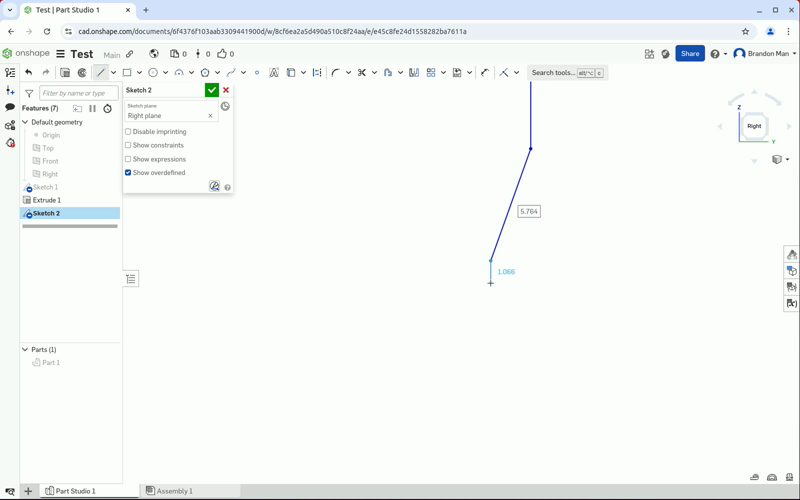
scroll(6)
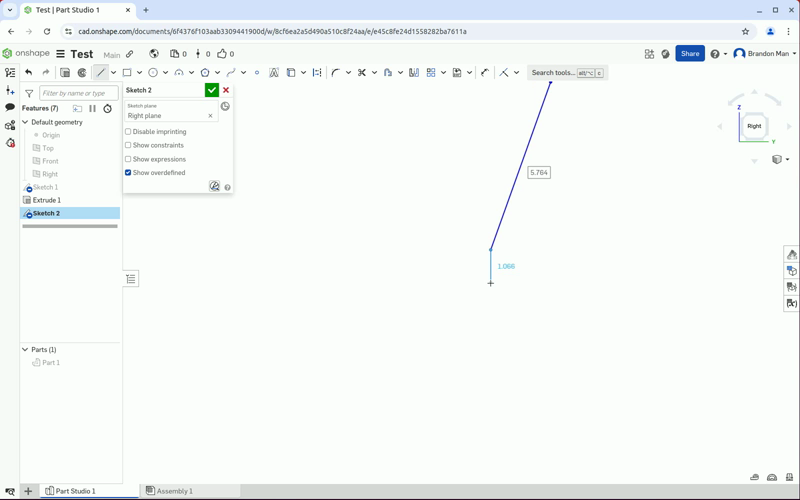
scroll(6)
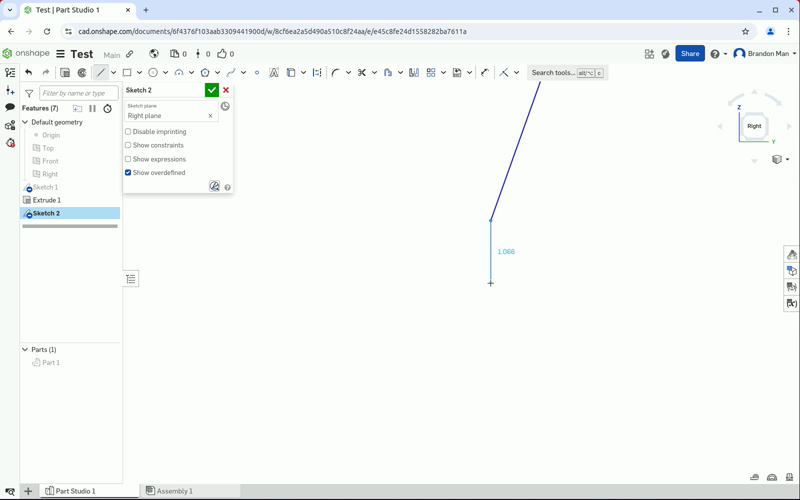
click(490, 282)
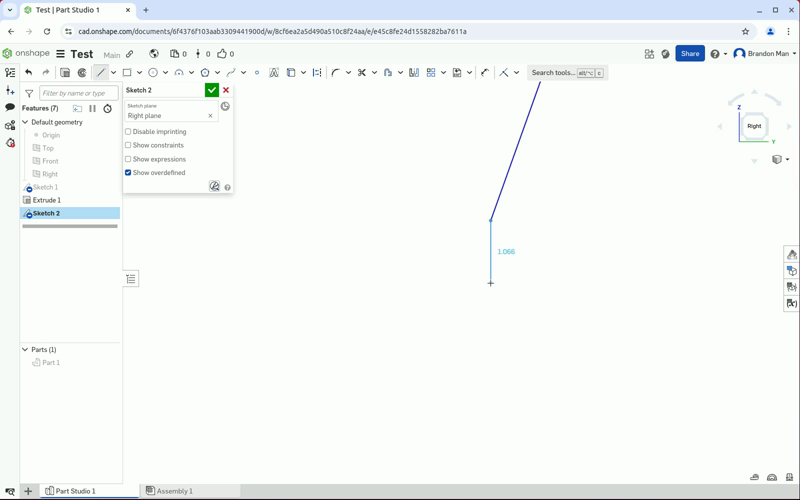
scroll(-6)
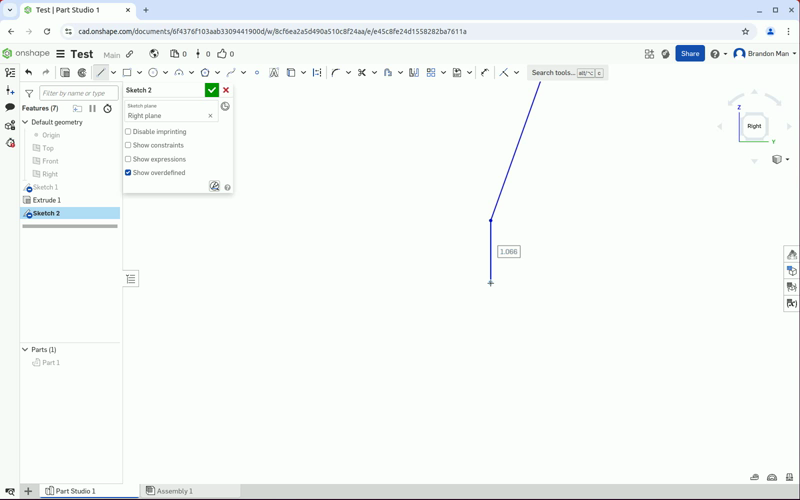
scroll(-6)
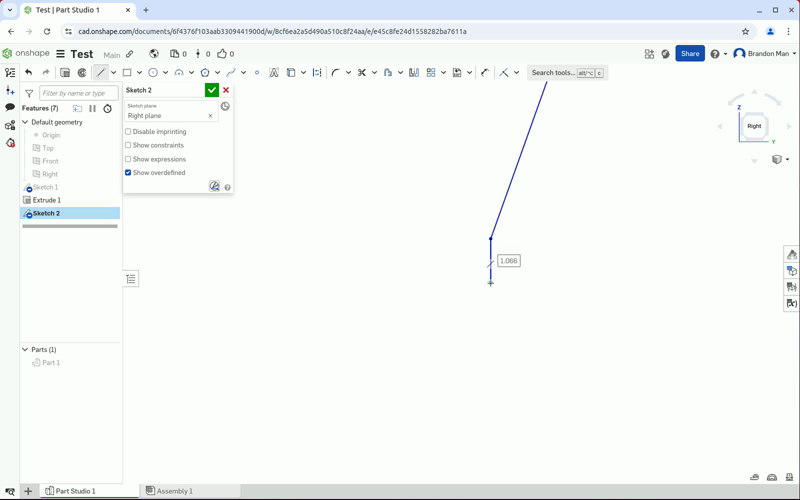
scroll(-6)
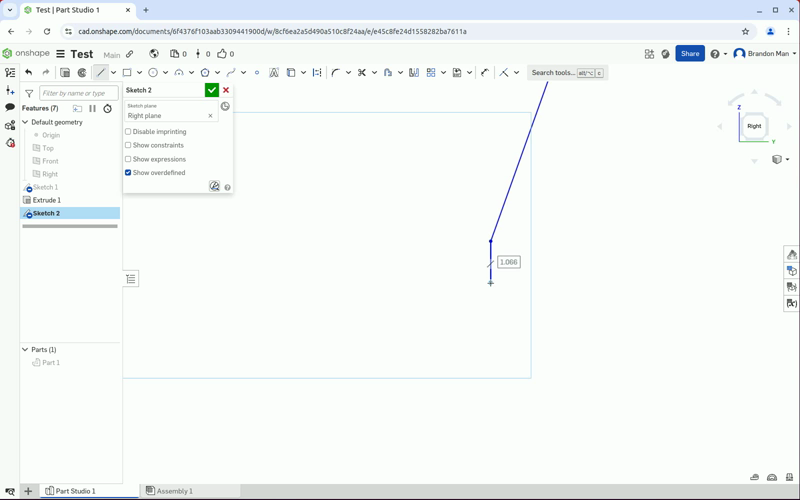
scroll(-6)
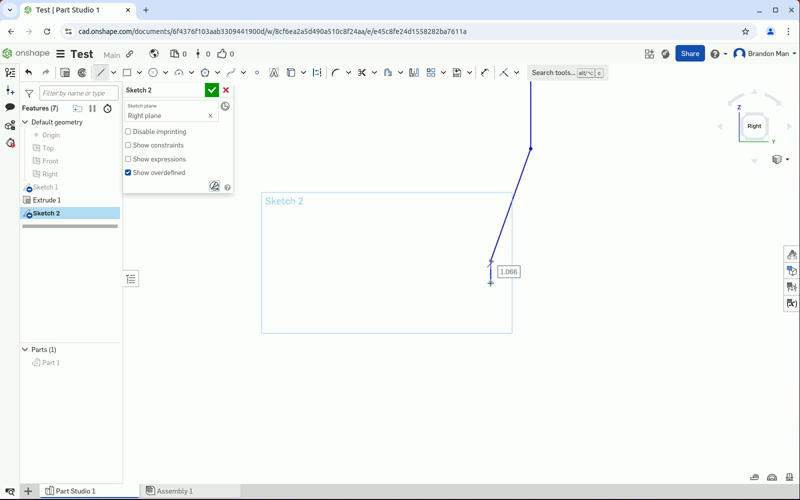
scroll(-6)
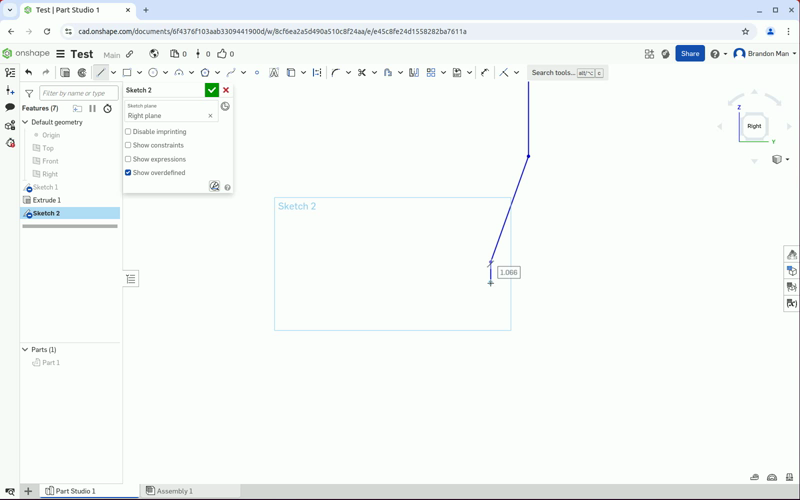
scroll(-6)
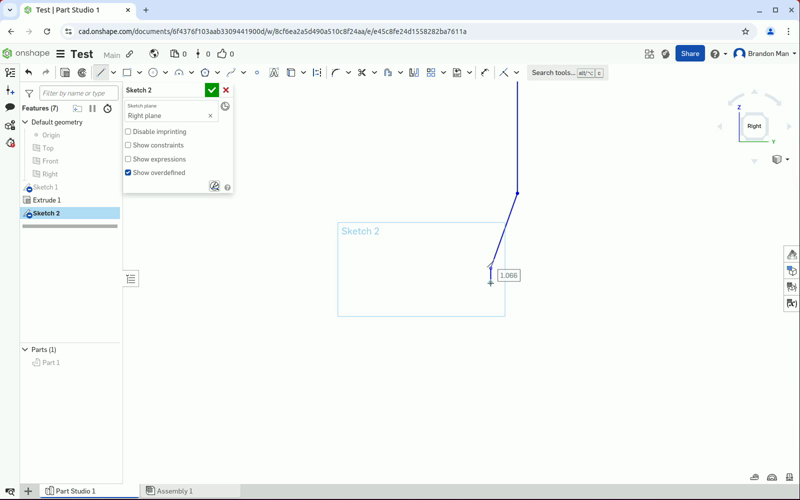
scroll(-6)
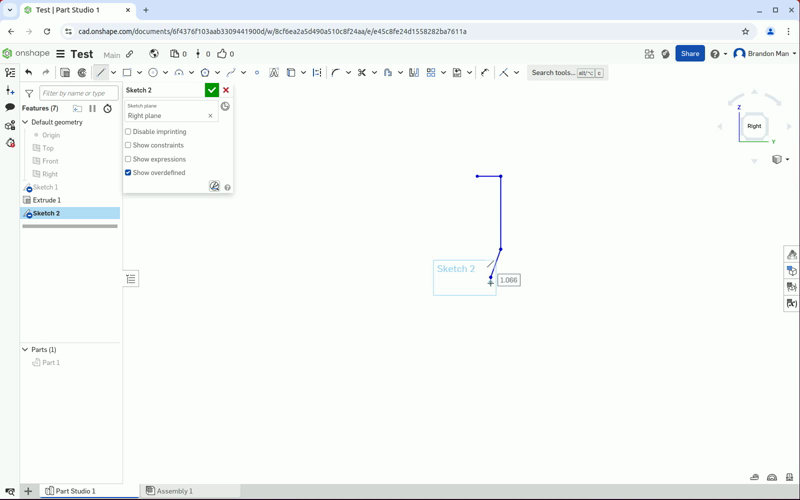
key_up(shift)
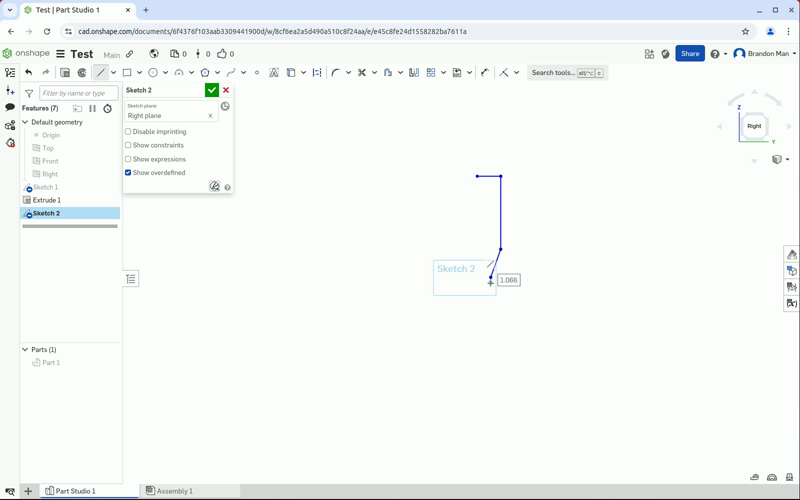
key_down(shift)
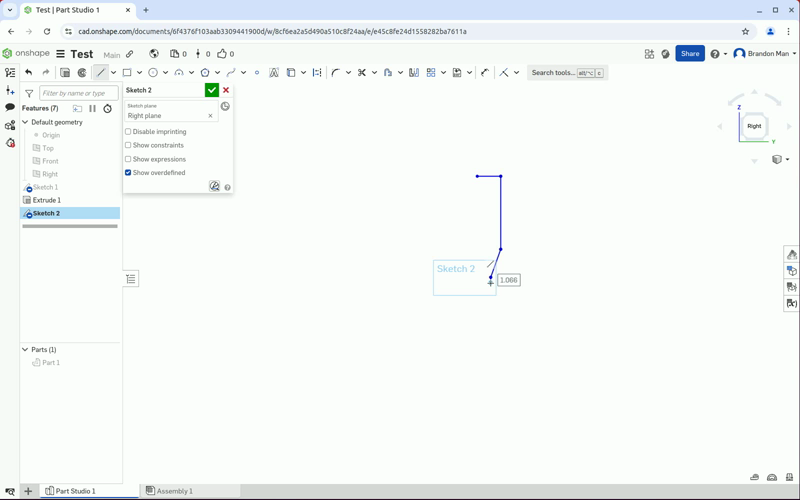
mouse_move(520, 282)
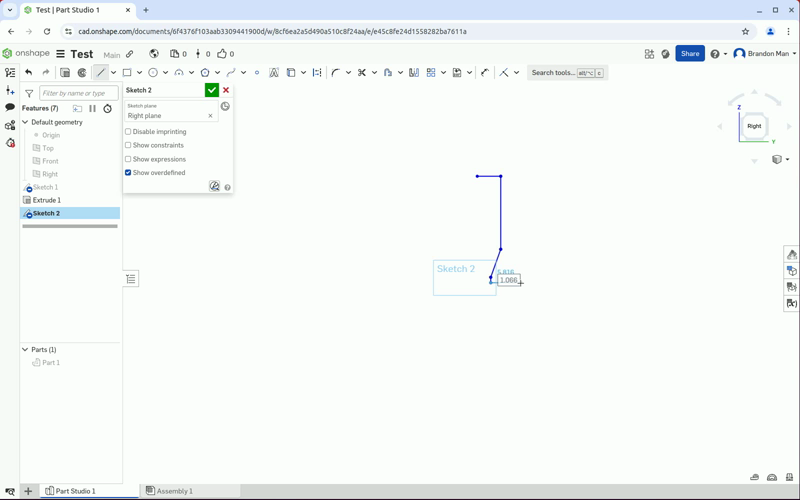
mouse_move(496, 282)
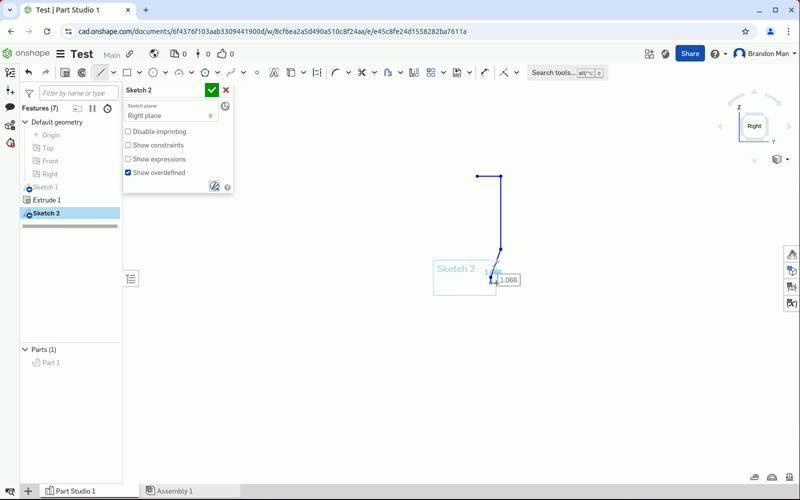
scroll(6)
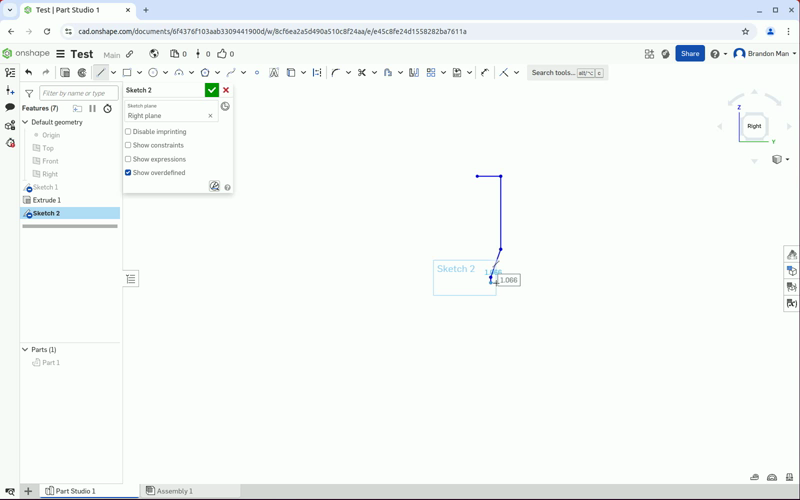
scroll(6)
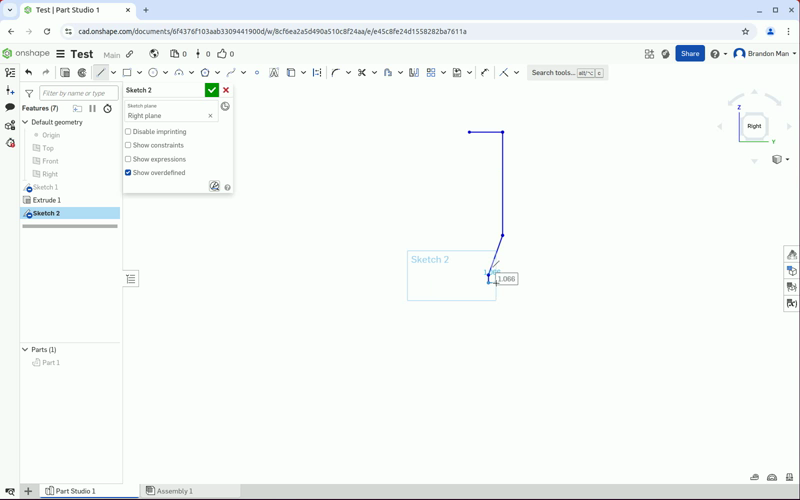
scroll(6)
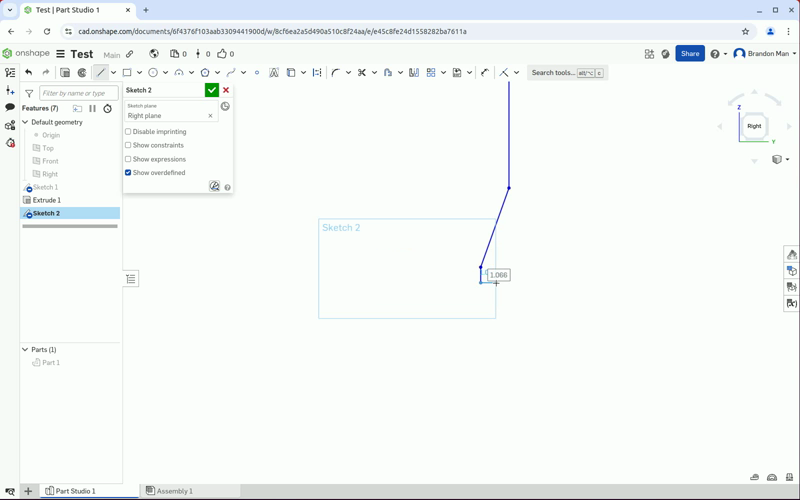
scroll(6)
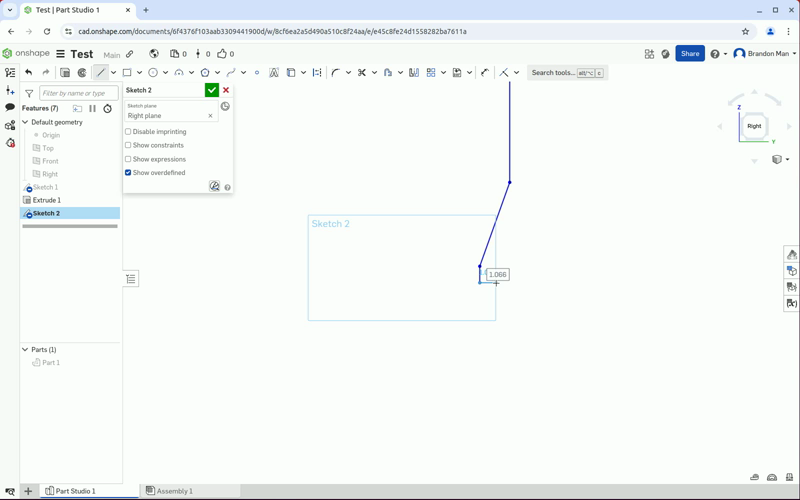
scroll(6)
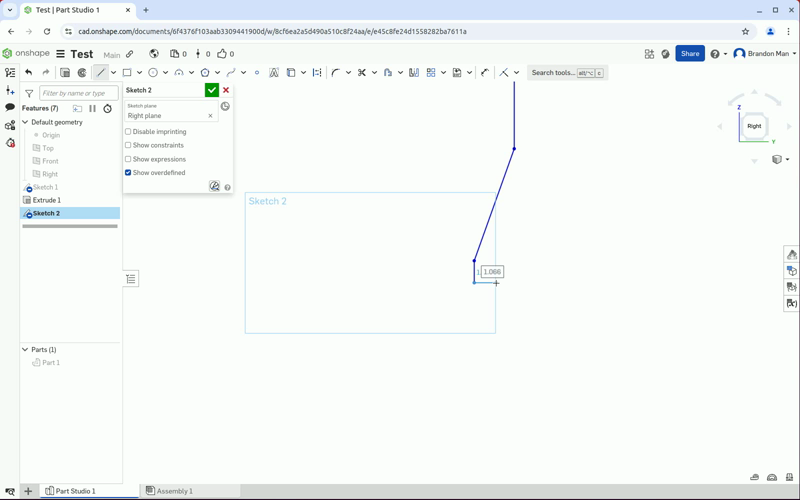
scroll(6)
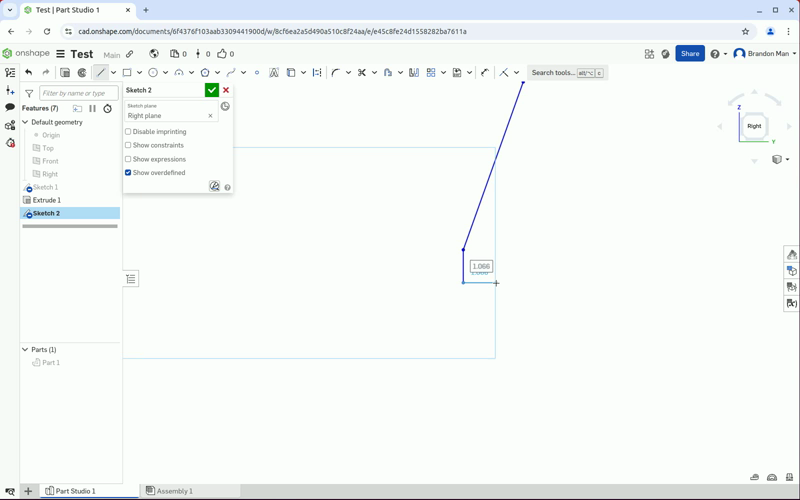
scroll(6)
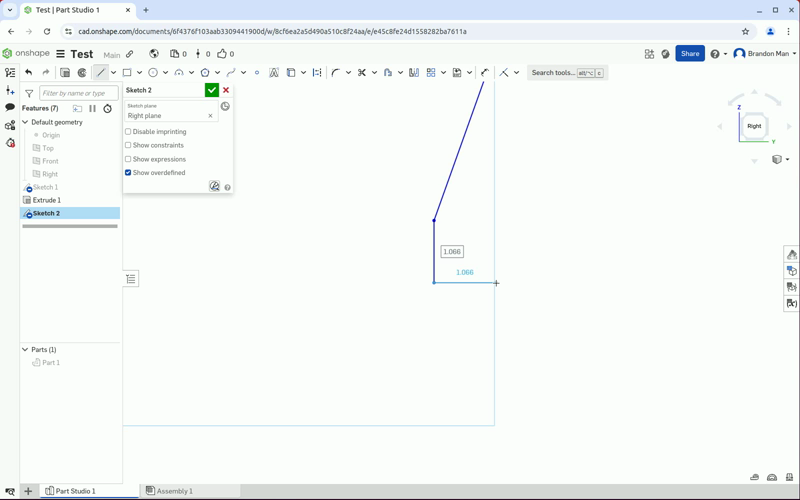
click(496, 282)
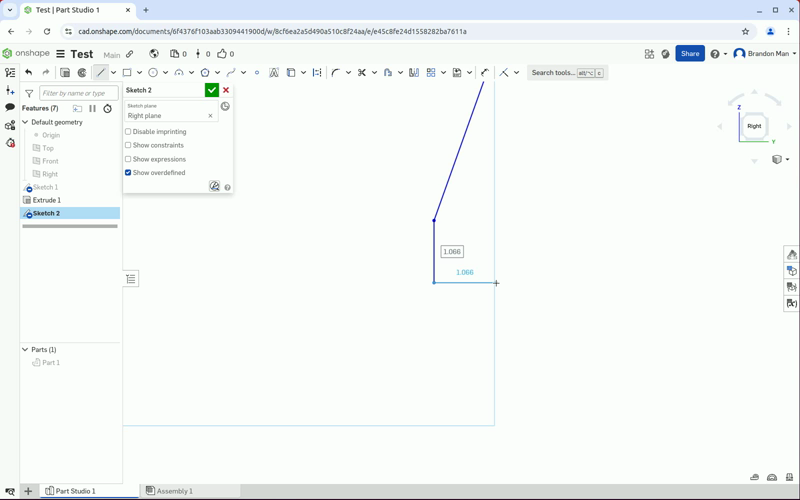
scroll(-6)
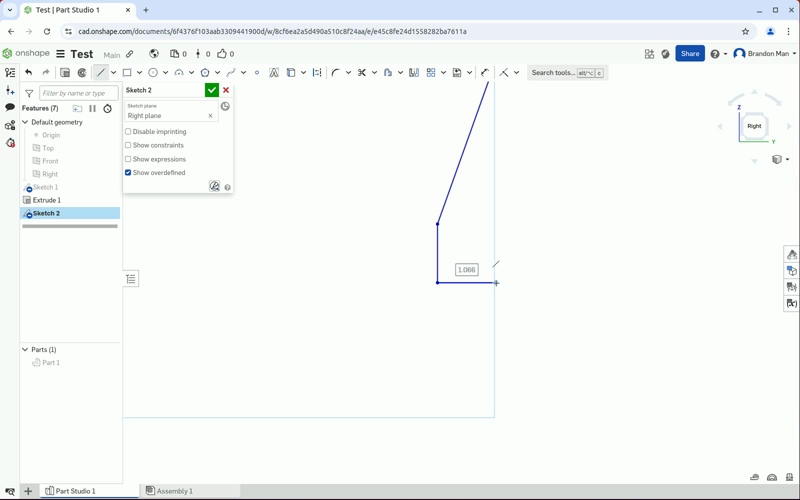
scroll(-6)
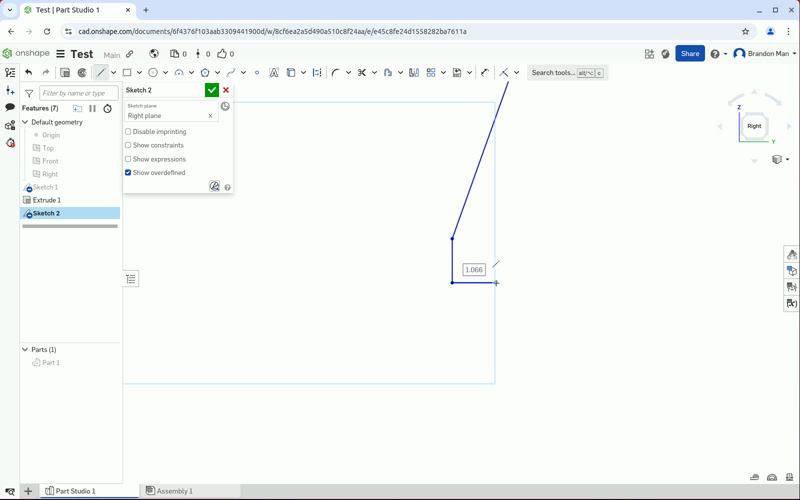
scroll(-6)
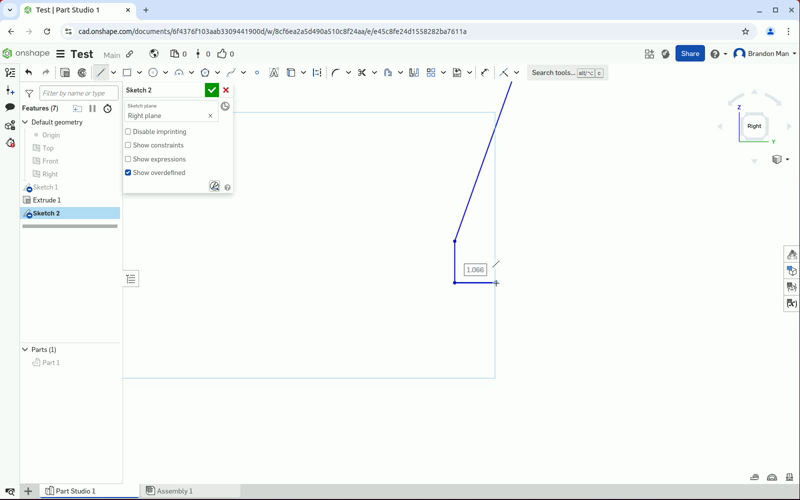
scroll(-6)
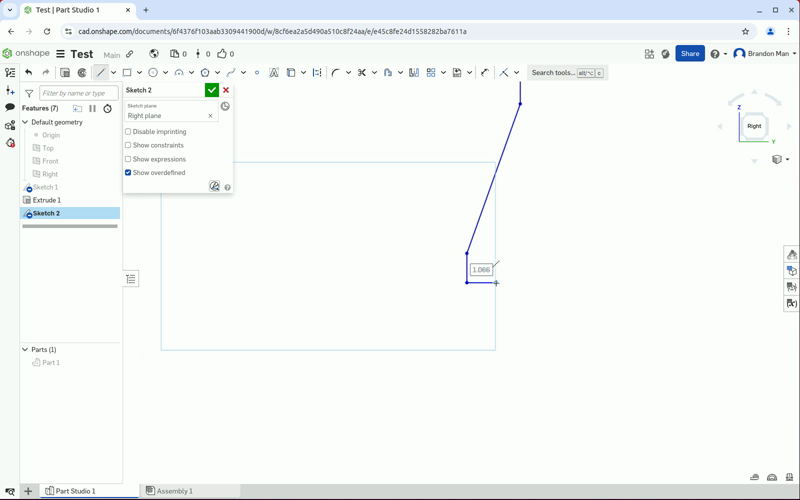
scroll(-6)
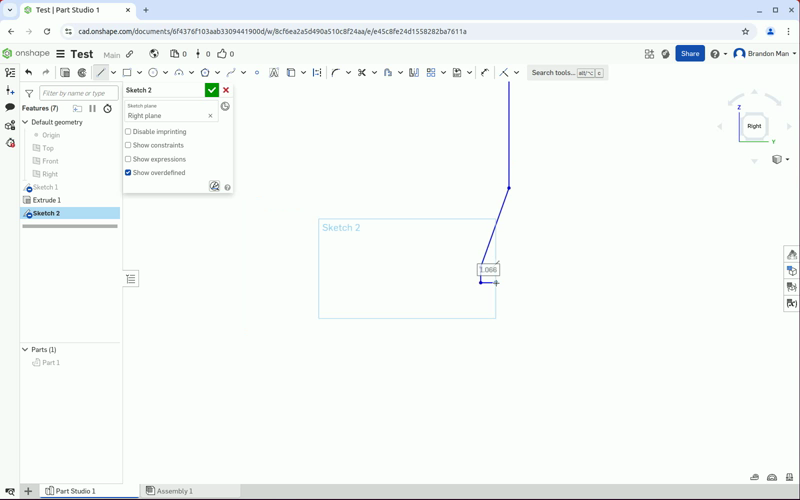
scroll(-6)
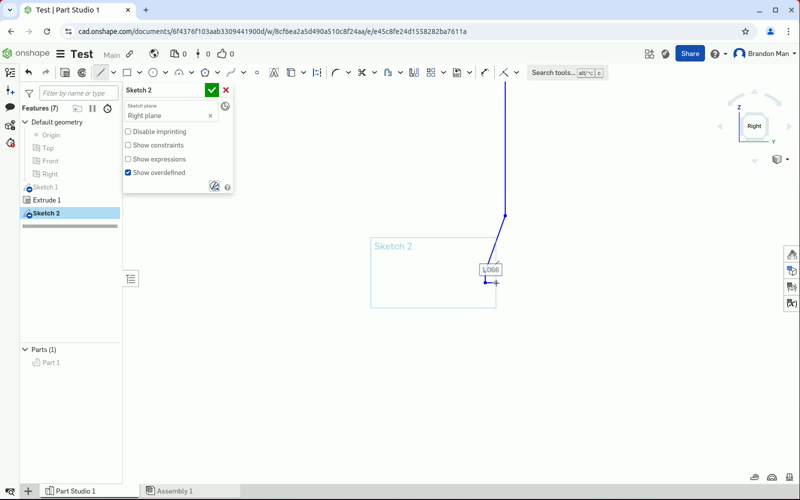
scroll(-6)
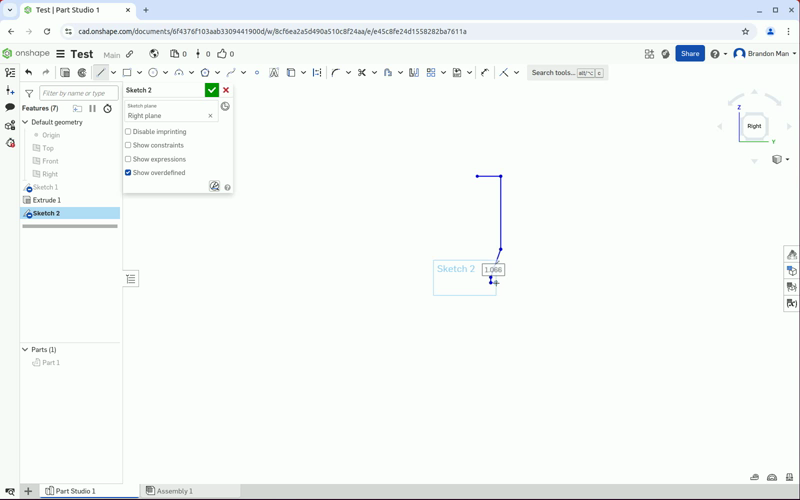
key_up(shift)
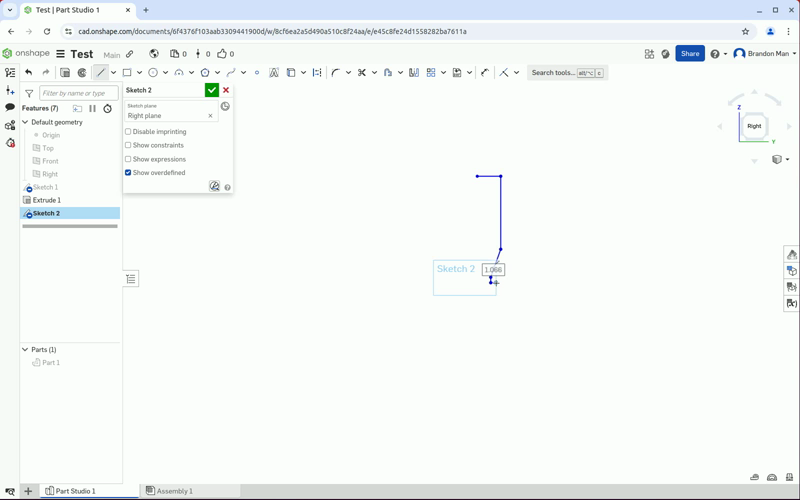
key_down(shift)
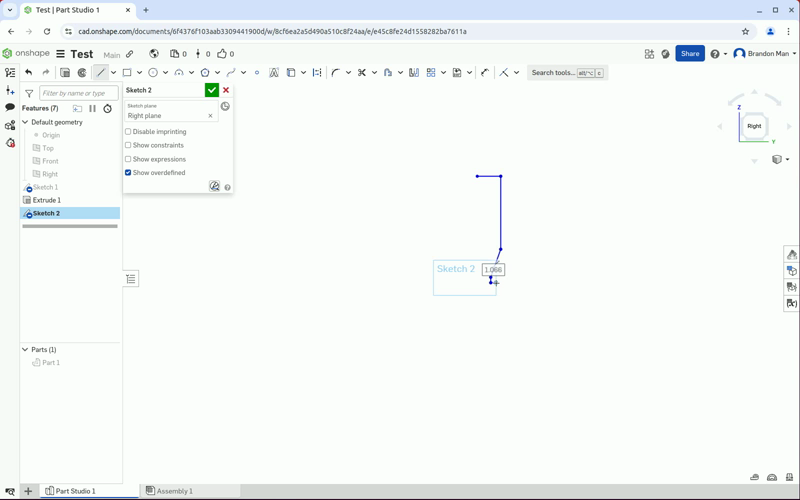
mouse_move(526, 282)
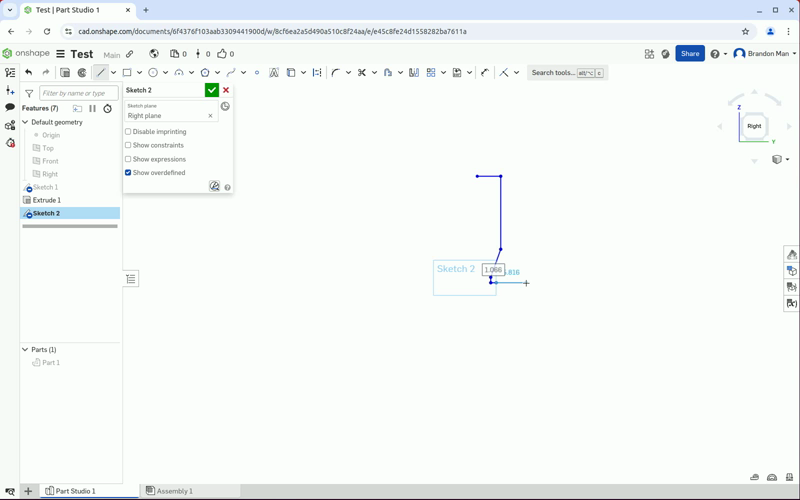
mouse_move(496, 277)
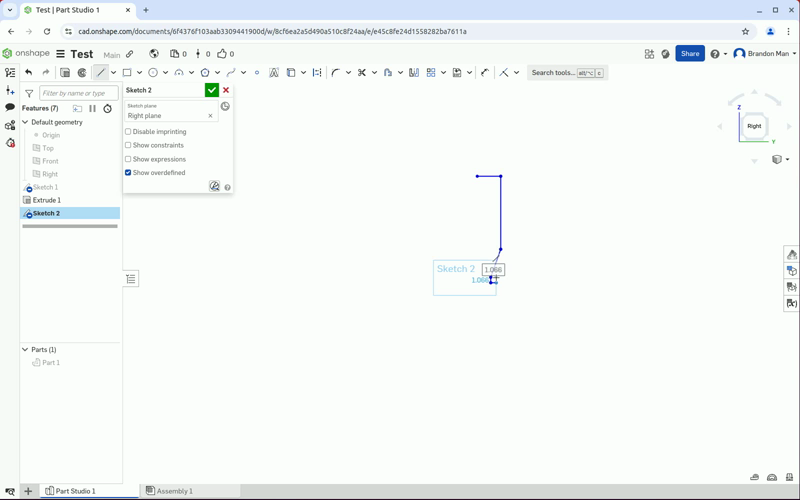
scroll(6)
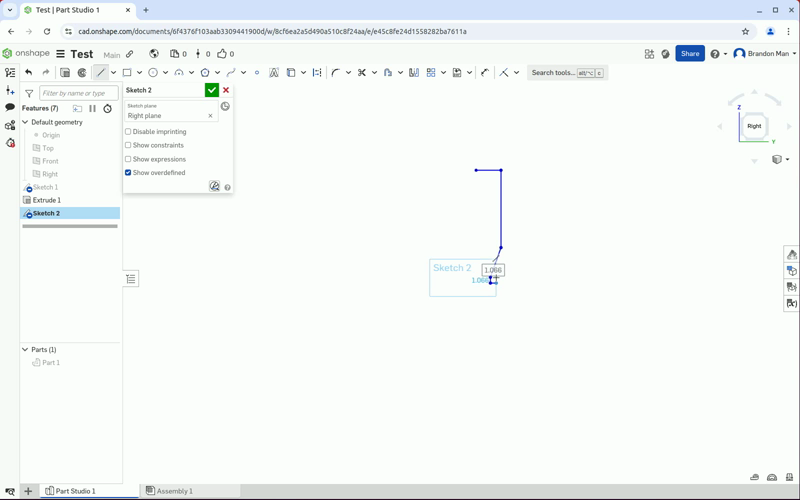
scroll(6)
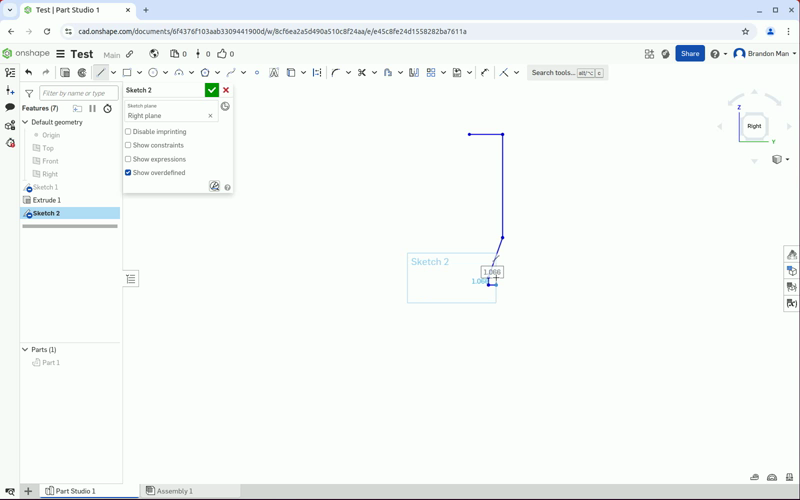
scroll(6)
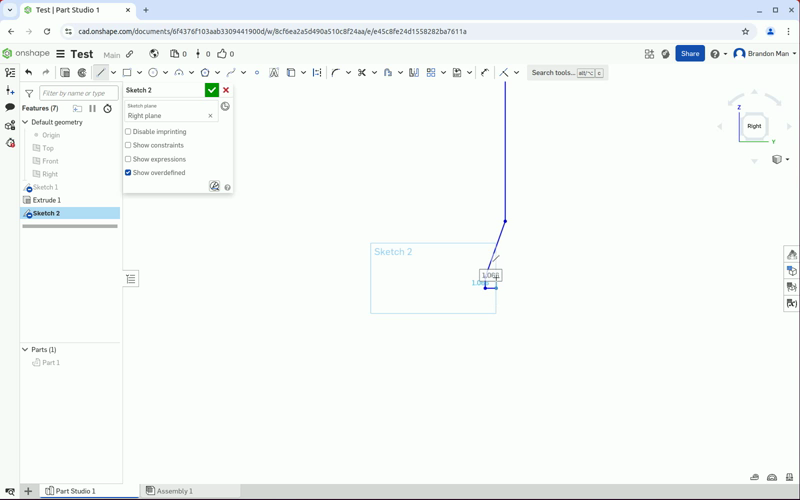
scroll(6)
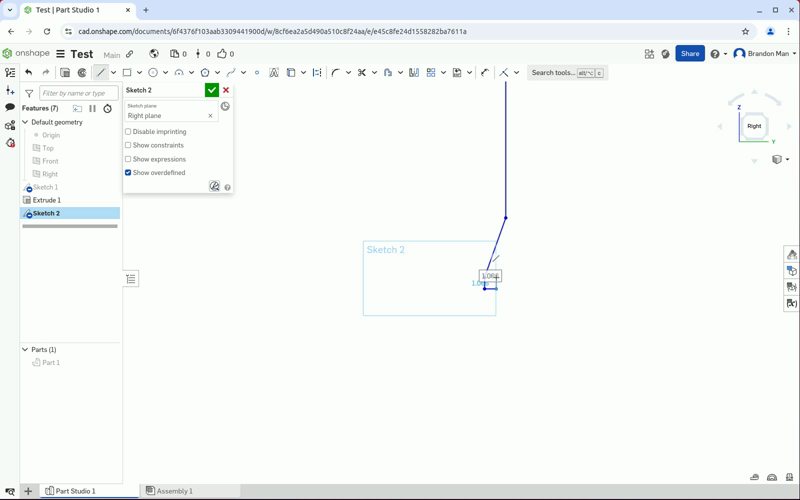
scroll(6)
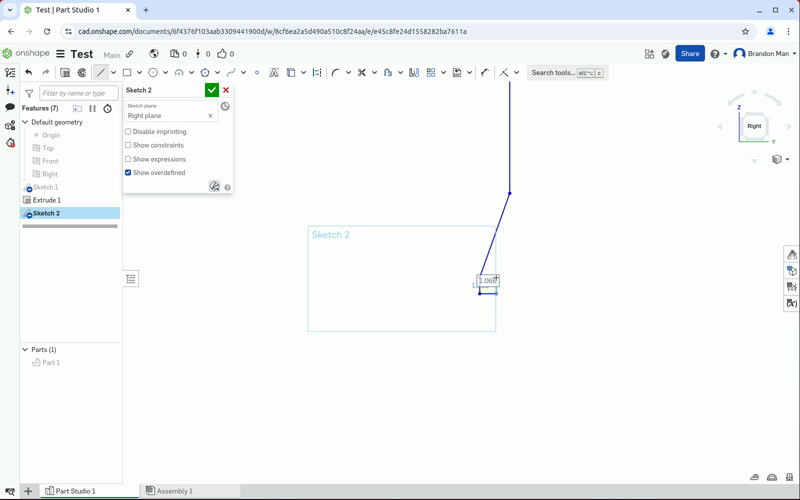
scroll(6)
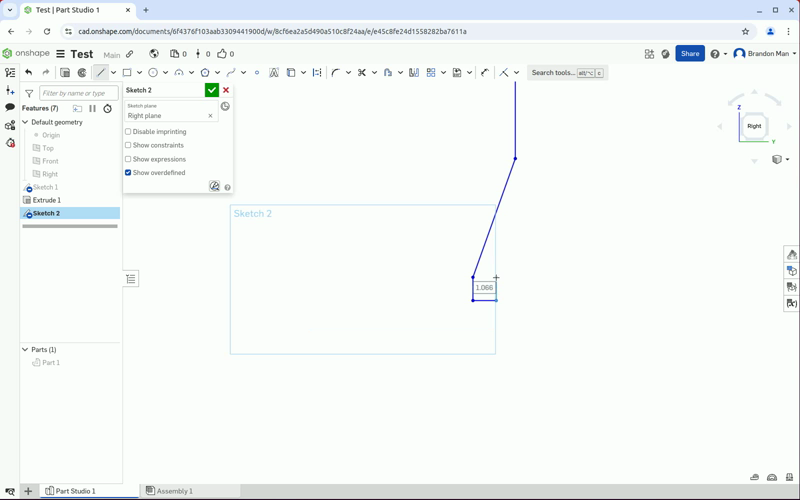
scroll(6)
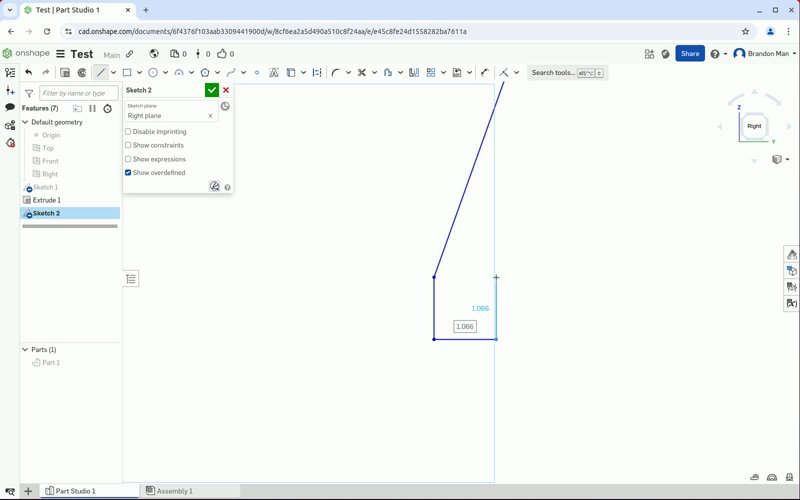
click(496, 277)
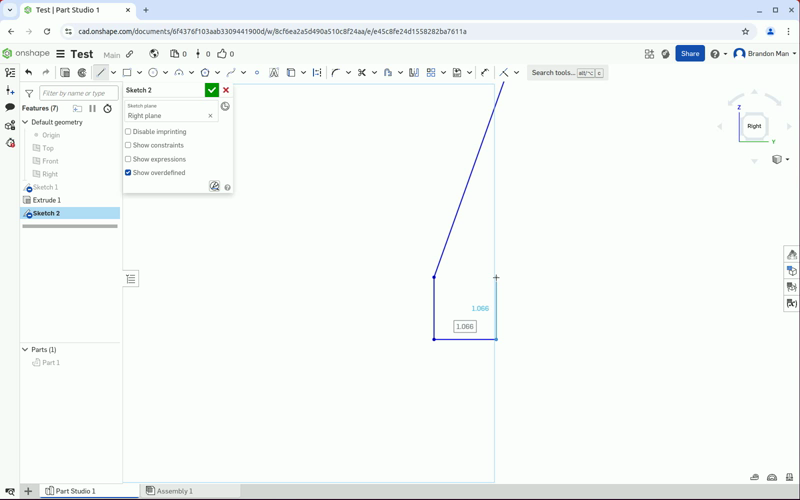
scroll(-6)
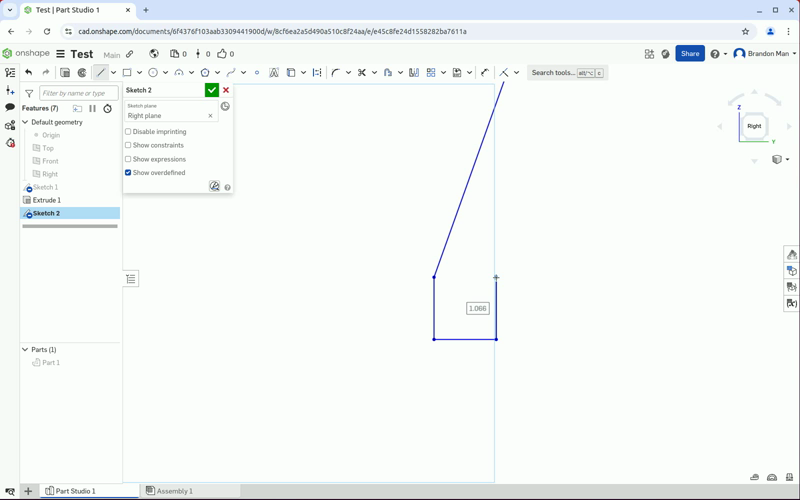
scroll(-6)
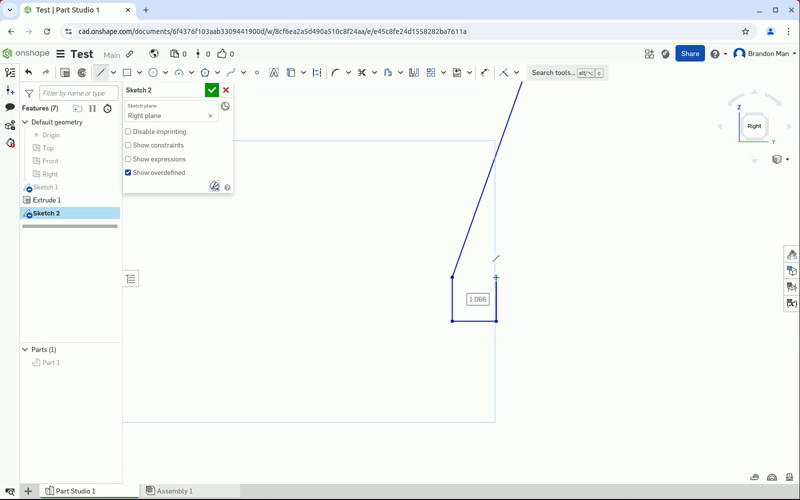
scroll(-6)
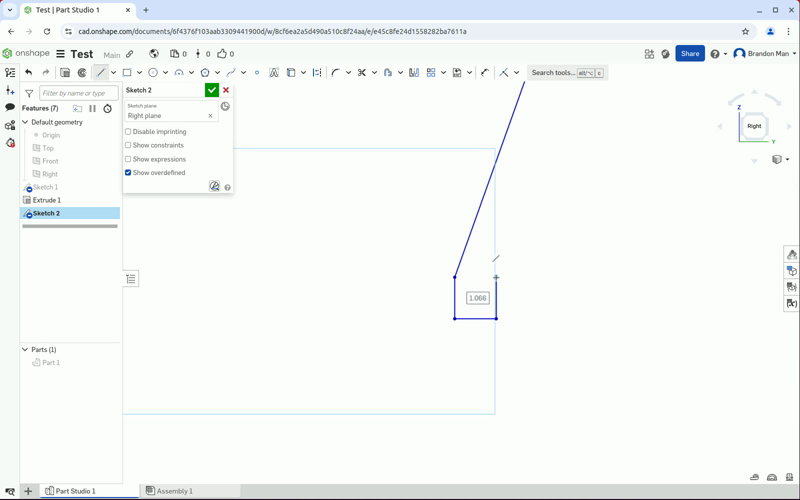
scroll(-6)
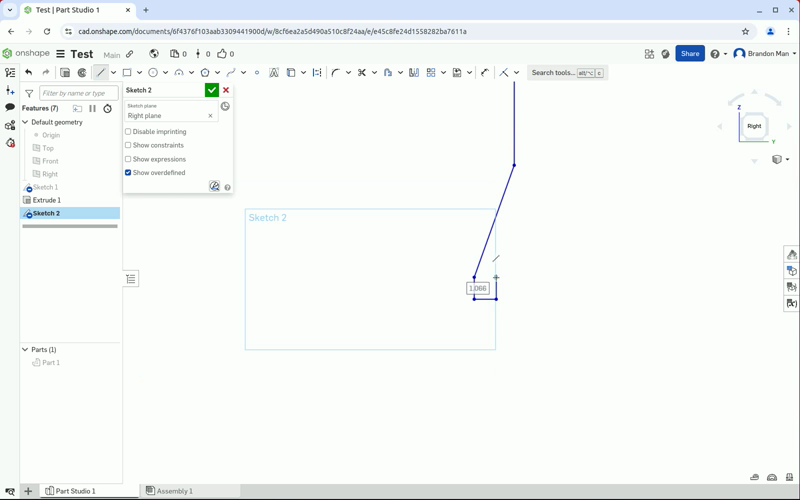
scroll(-6)
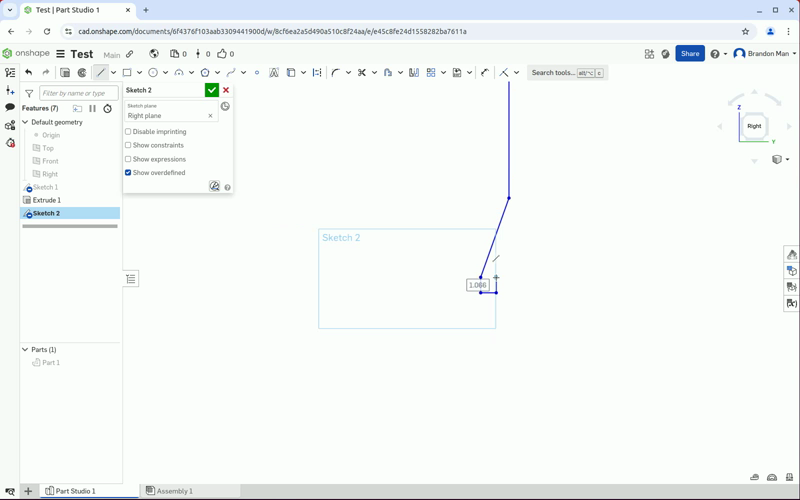
scroll(-6)
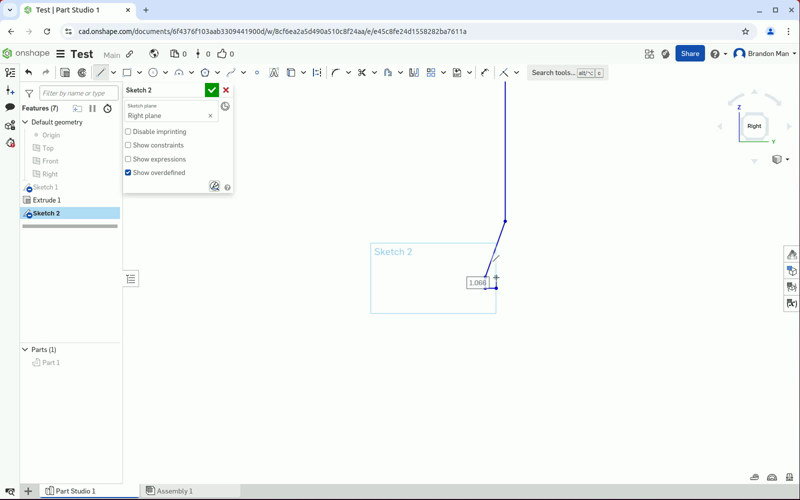
scroll(-6)
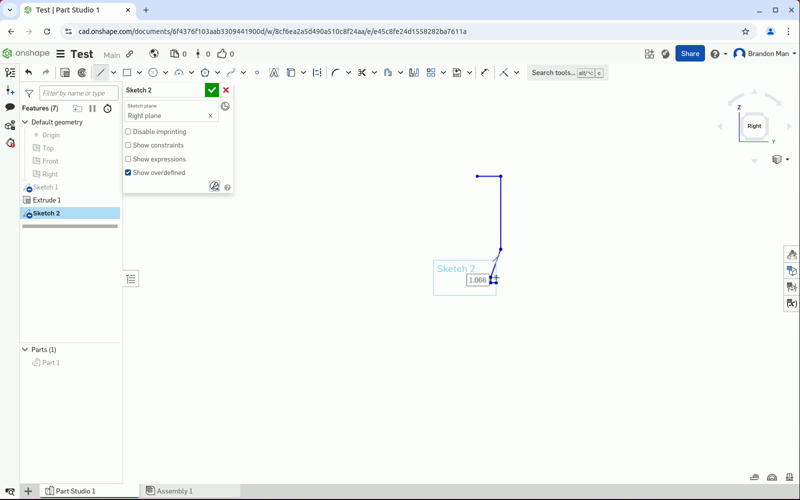
key_up(shift)
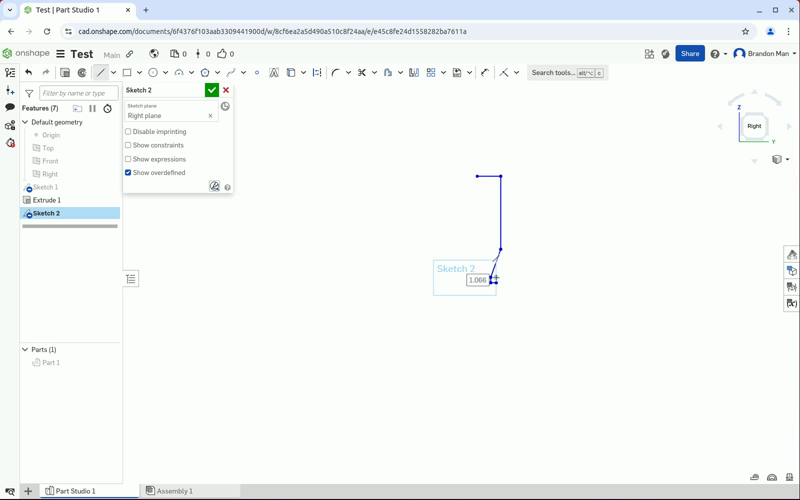
key_down(shift)
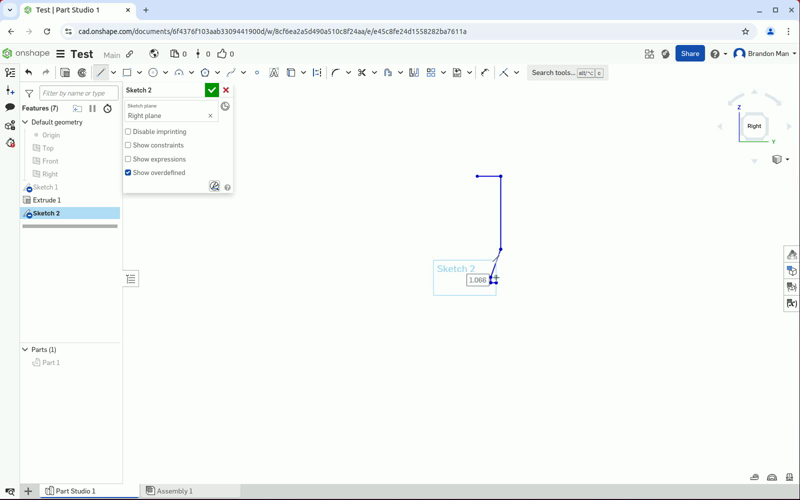
mouse_move(526, 277)
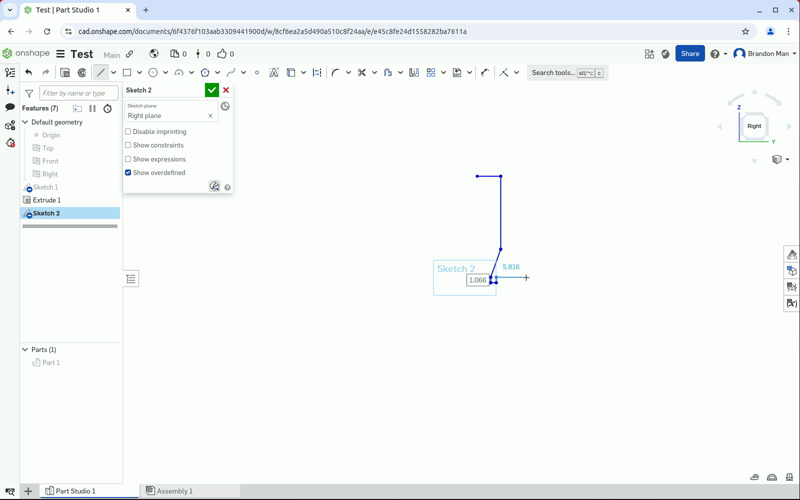
mouse_move(506, 249)
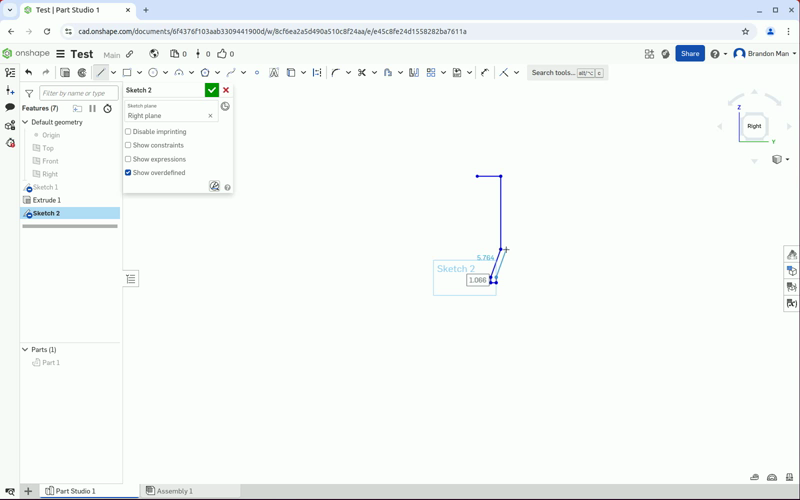
click(506, 249)
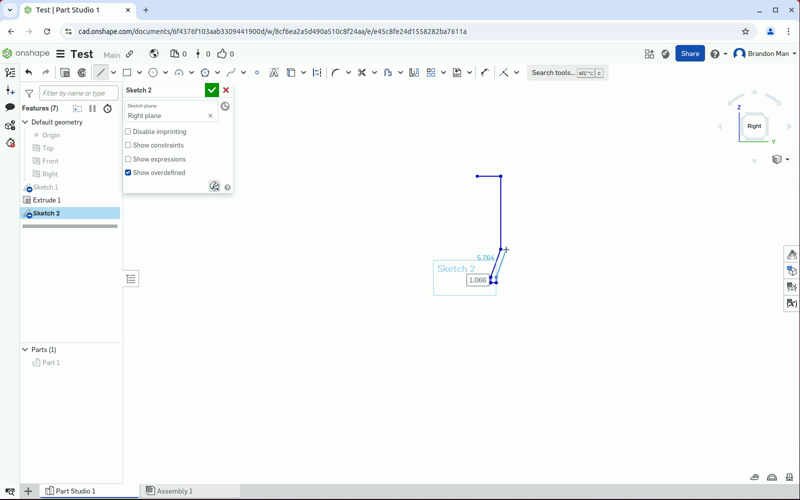
key_up(shift)
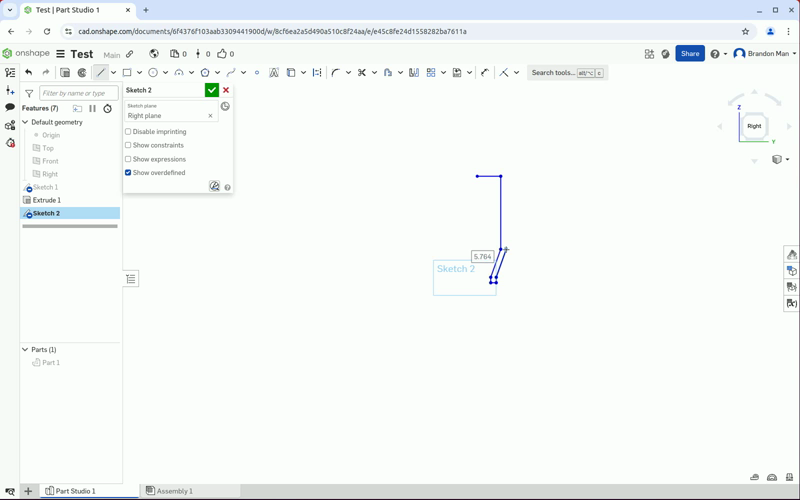
key_down(shift)
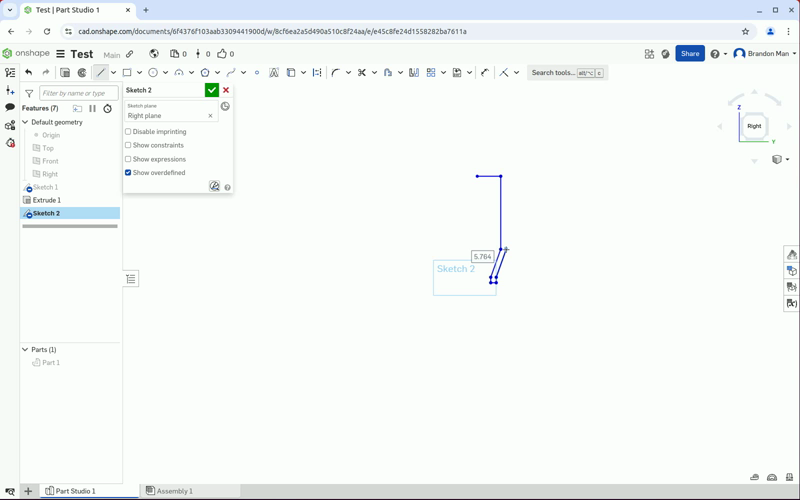
mouse_move(506, 170)
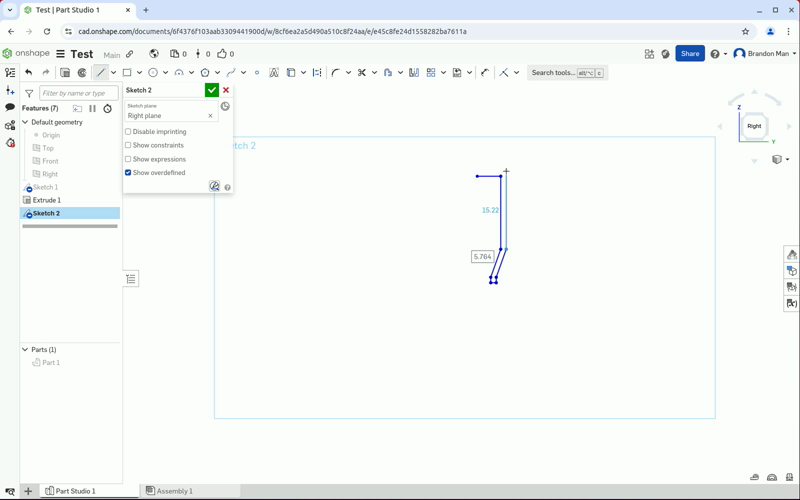
click(506, 170)
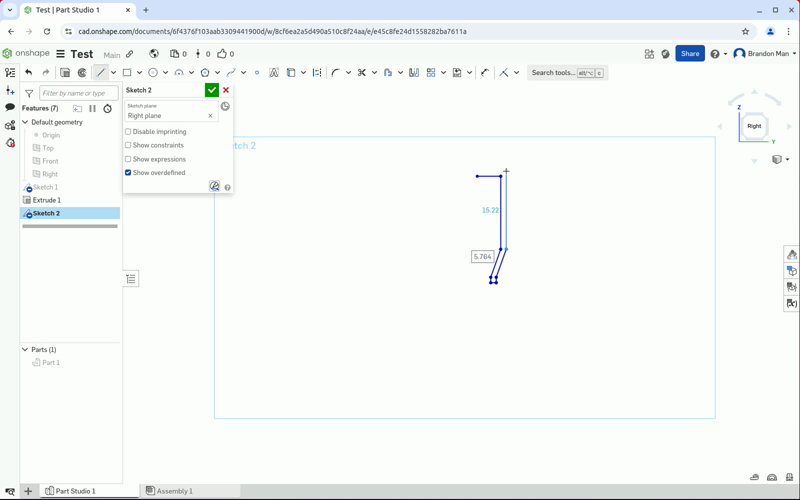
key_up(shift)
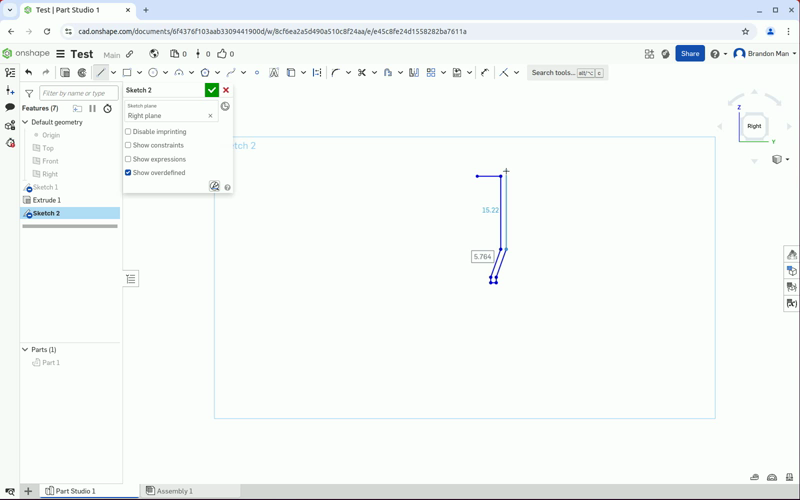
key_down(shift)
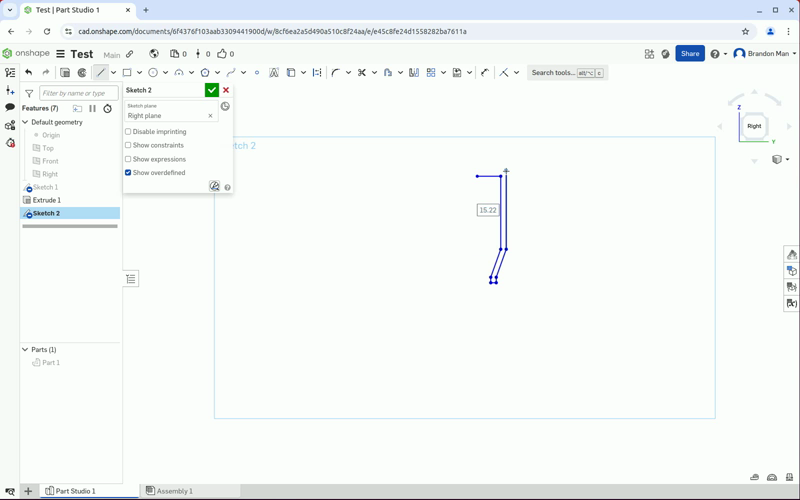
mouse_move(536, 170)
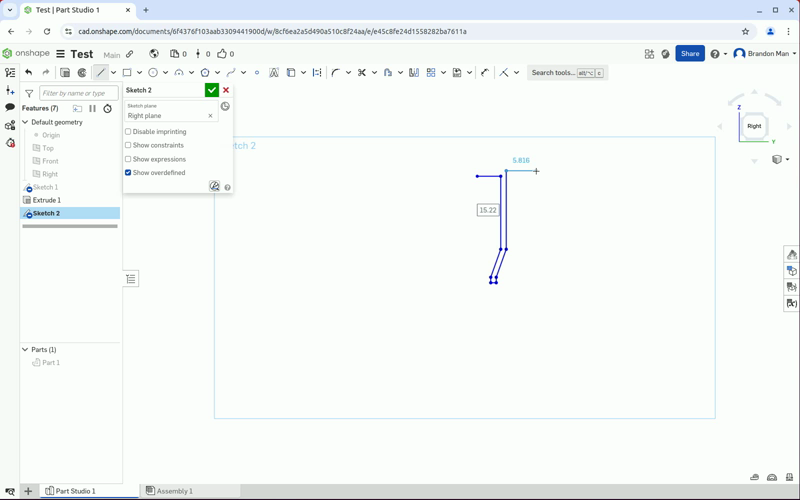
mouse_move(477, 170)
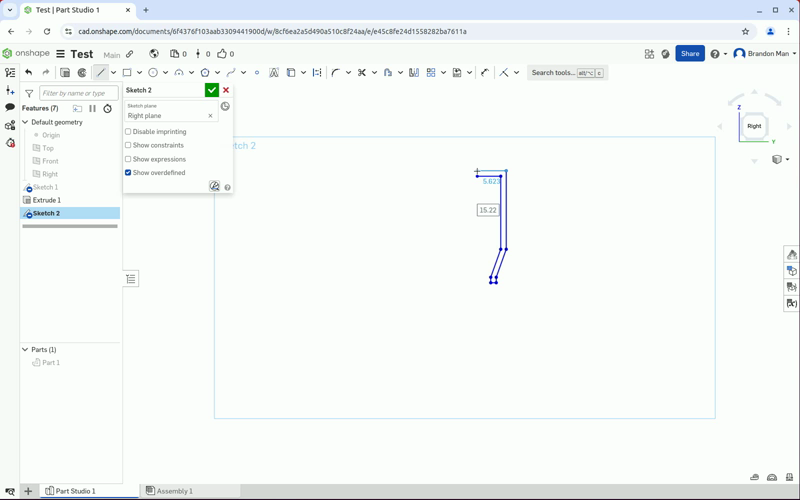
click(477, 170)
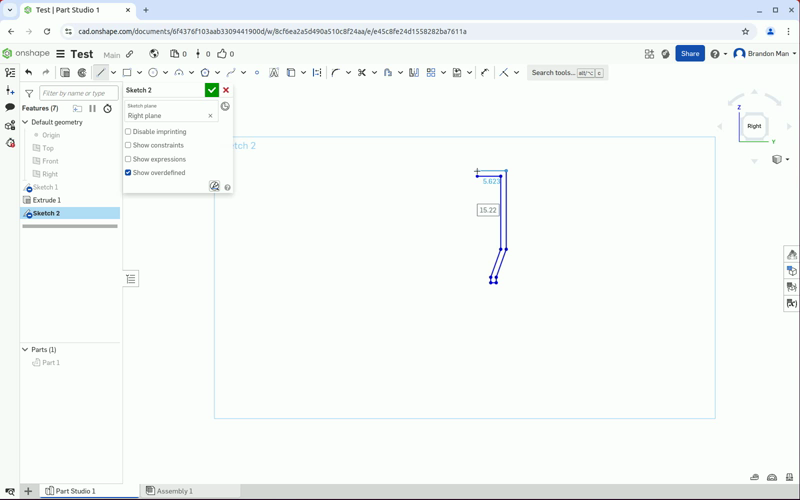
key_up(shift)
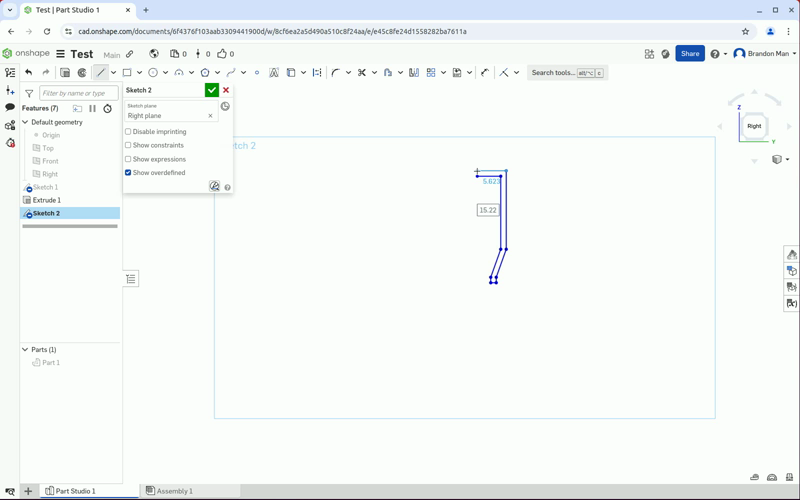
mouse_move(507, 170)
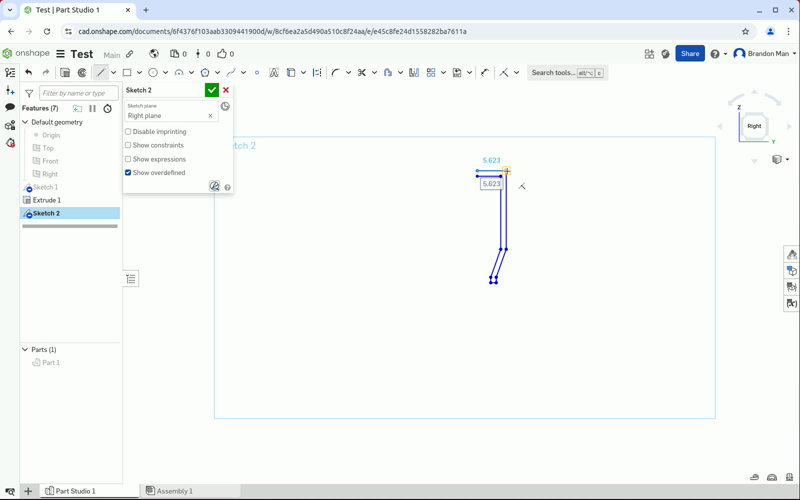
key_down(shift)
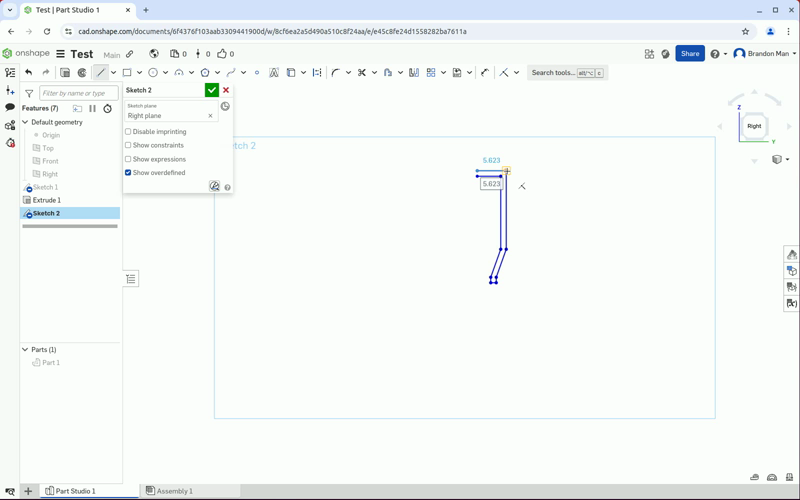
mouse_move(477, 176)
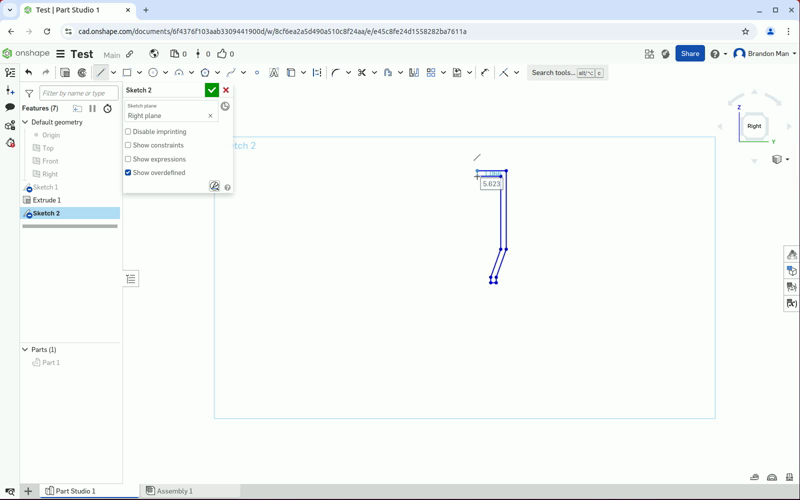
scroll(6)
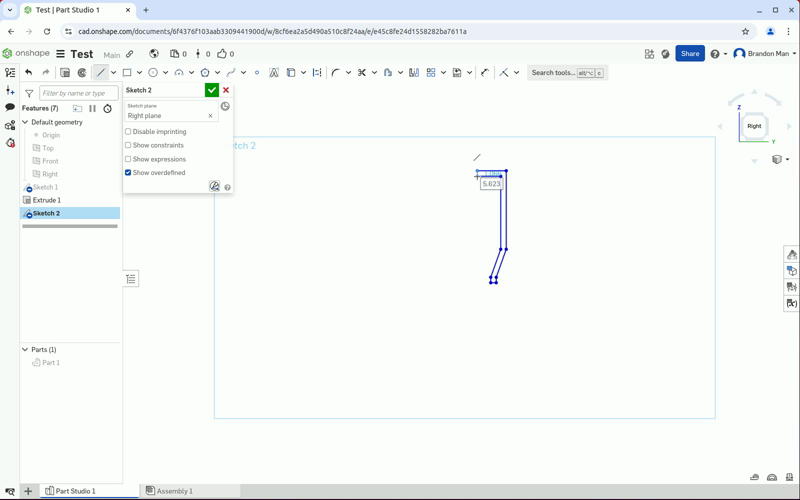
scroll(6)
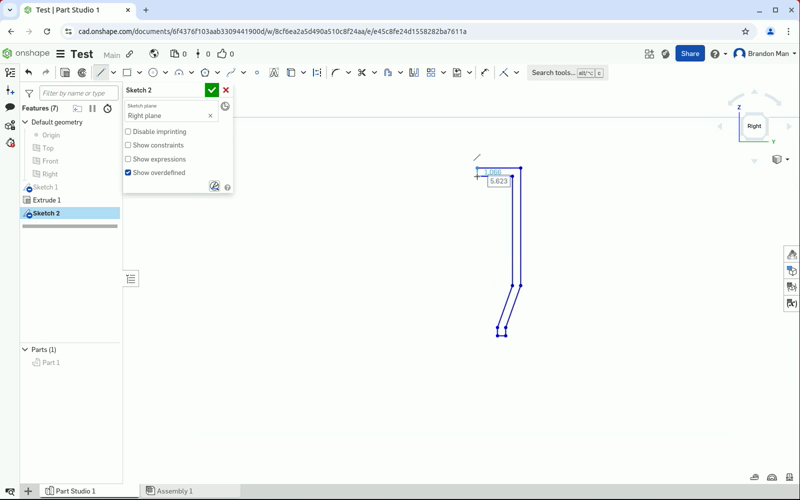
scroll(6)
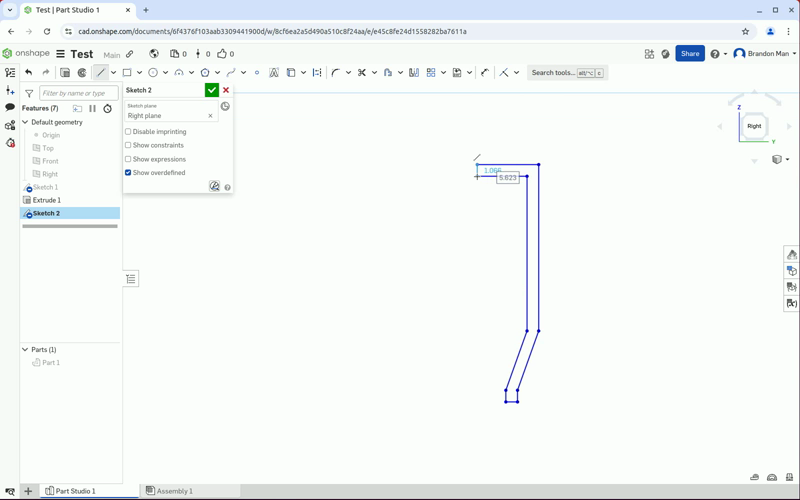
scroll(6)
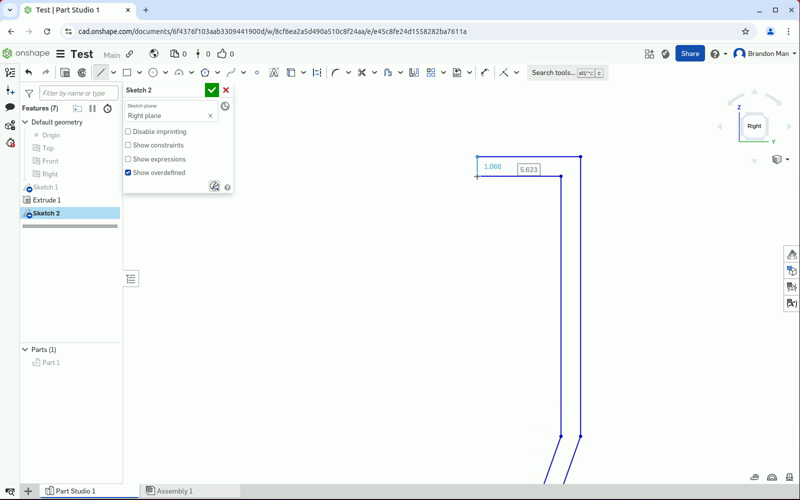
scroll(6)
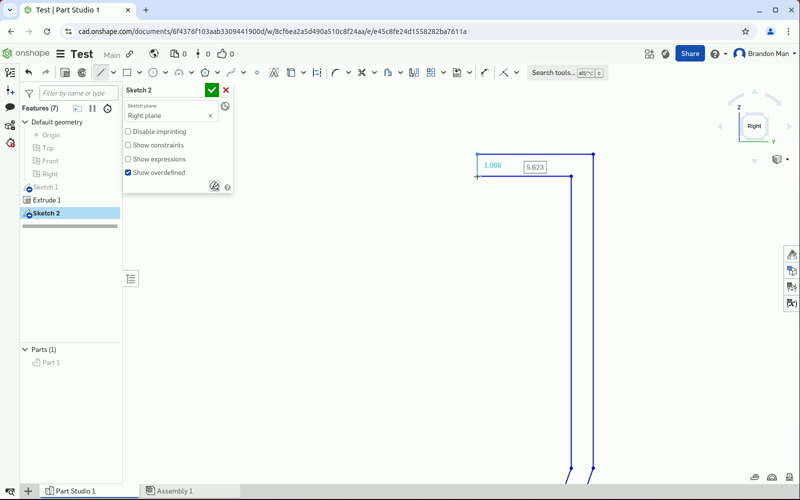
scroll(6)
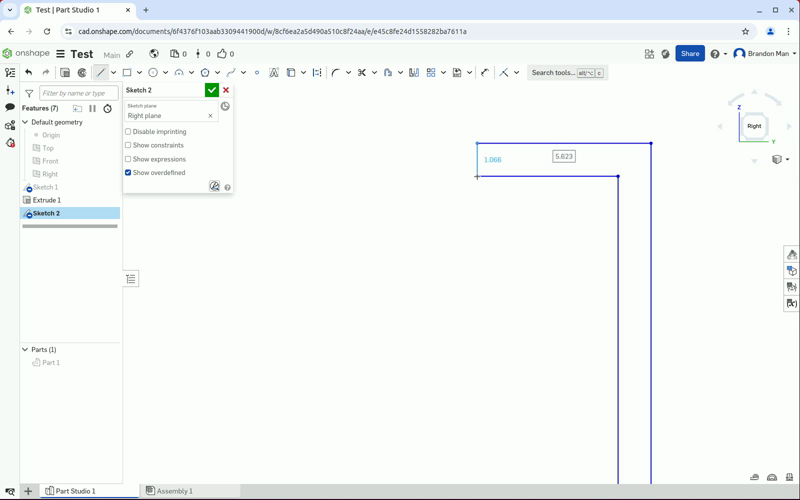
scroll(6)
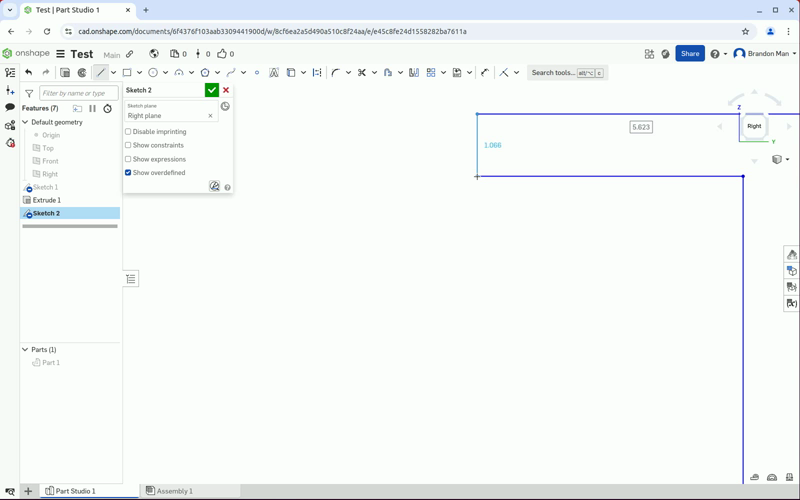
key_up(shift)
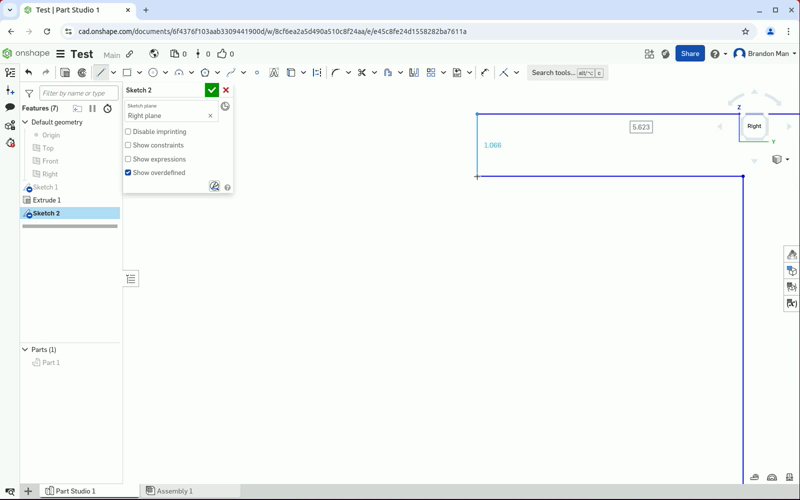
click(477, 176)
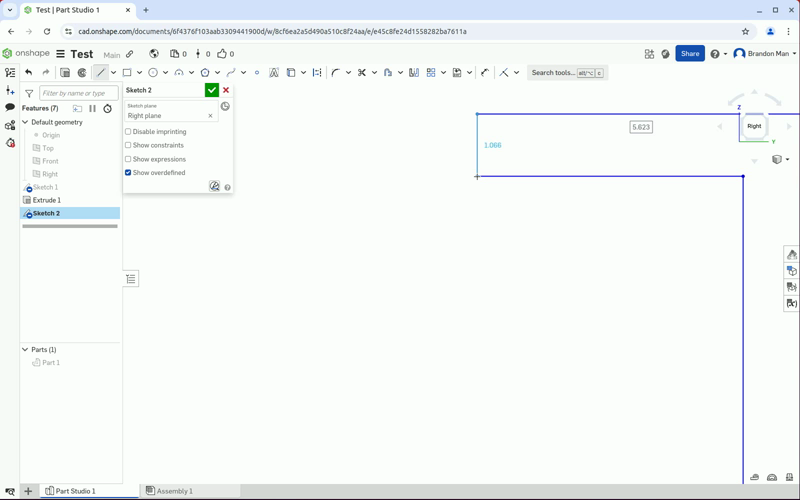
scroll(-6)
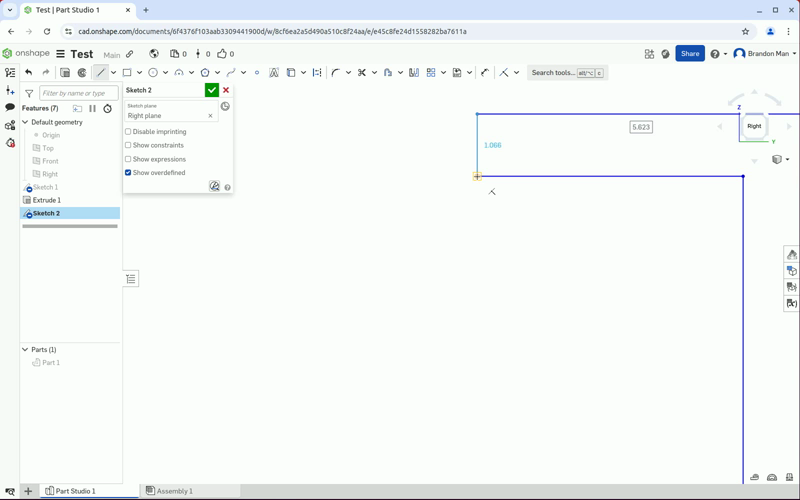
scroll(-6)
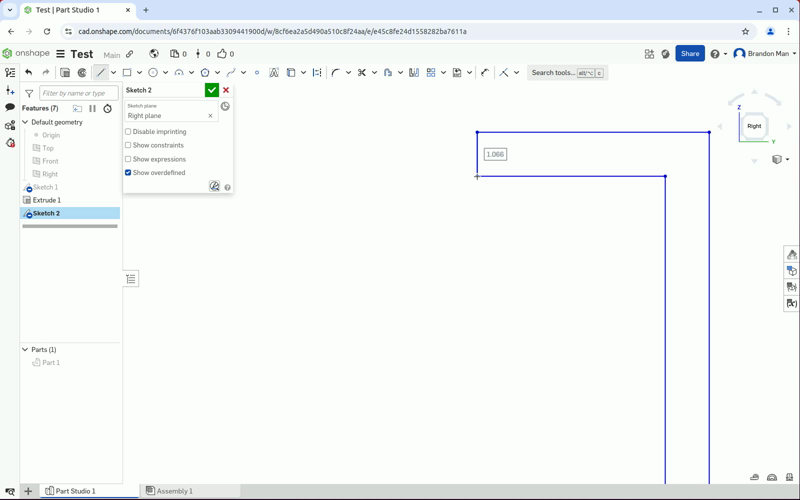
scroll(-6)
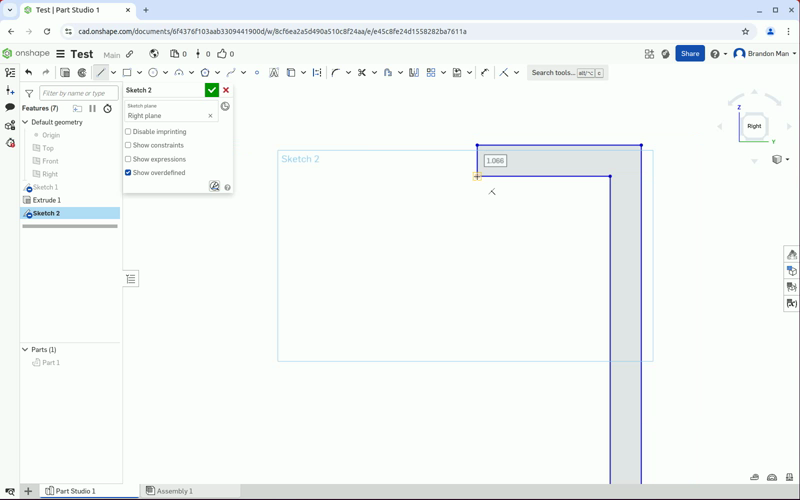
scroll(-6)
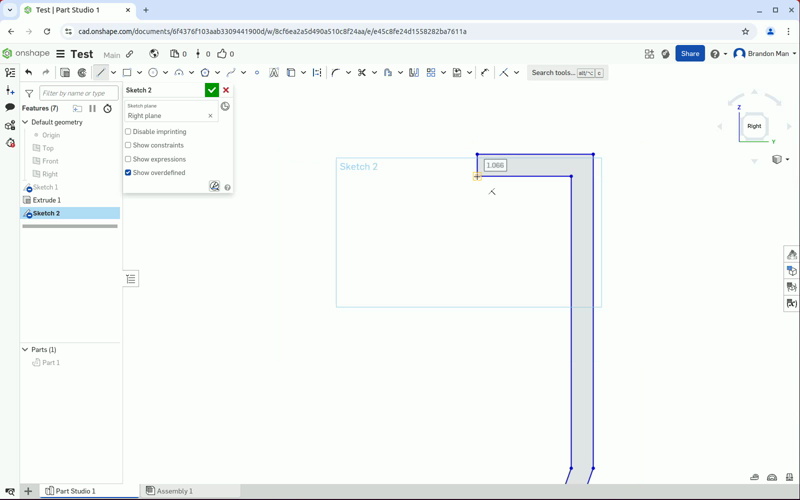
scroll(-6)
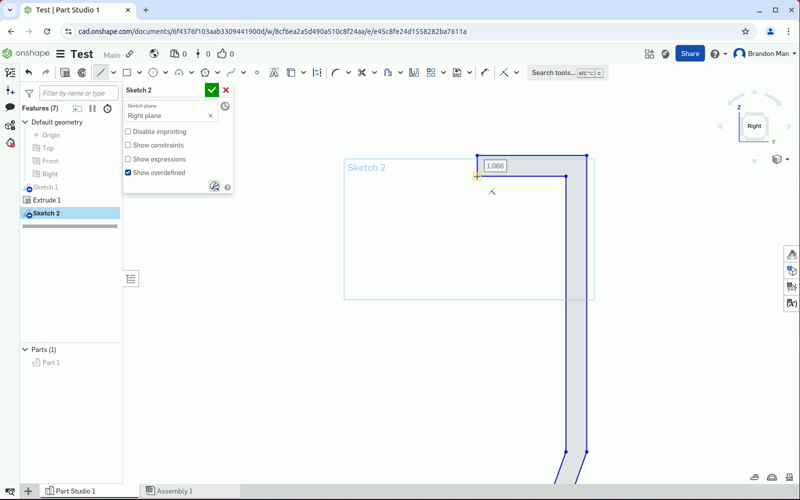
scroll(-6)
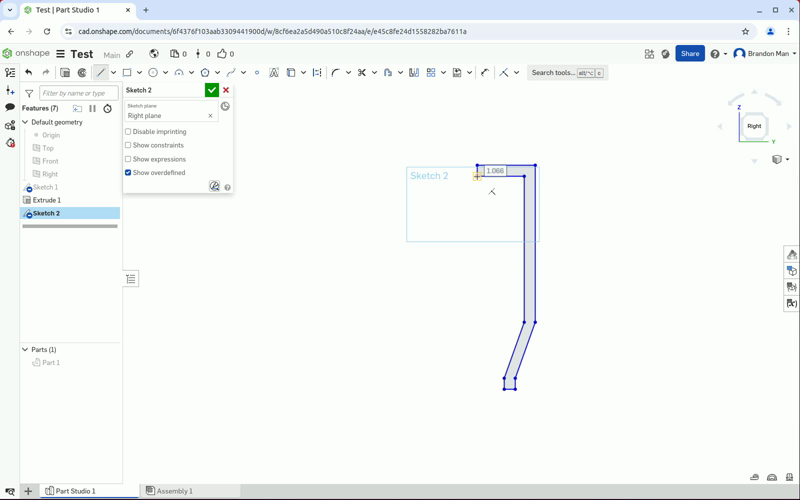
scroll(-6)
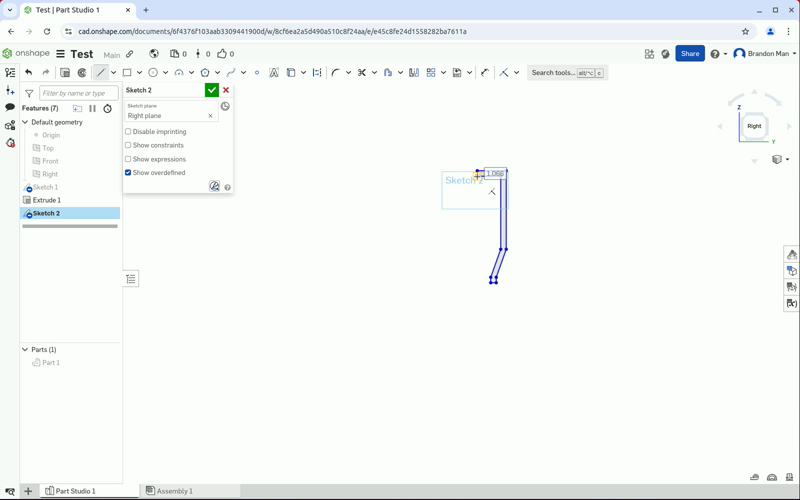
key(esc)
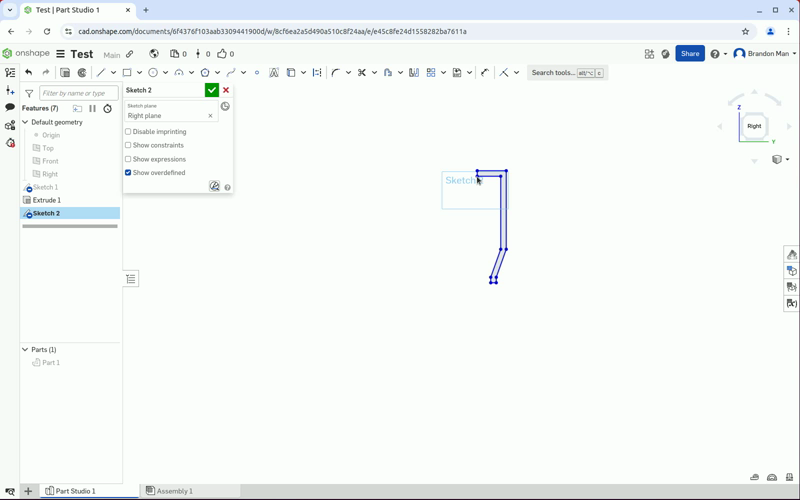
mouse_move(497, 269)
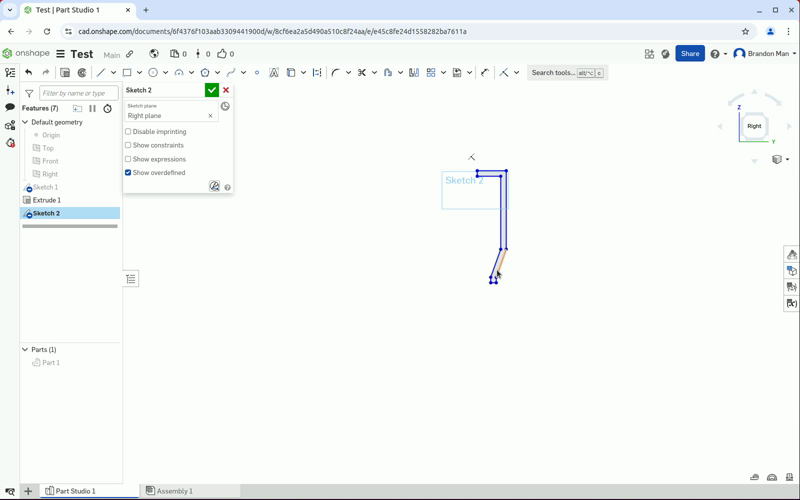
scroll(6)
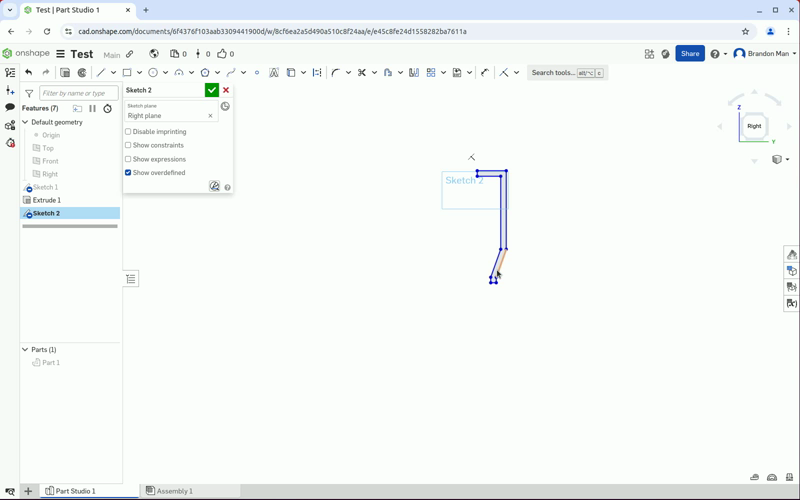
scroll(6)
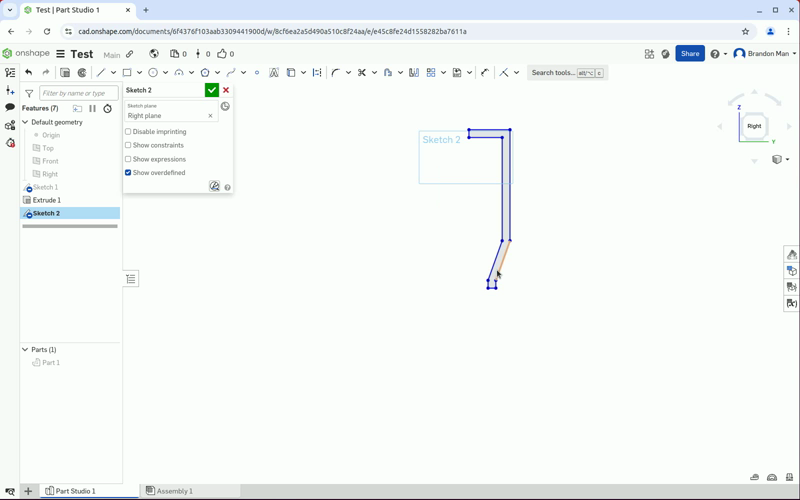
scroll(6)
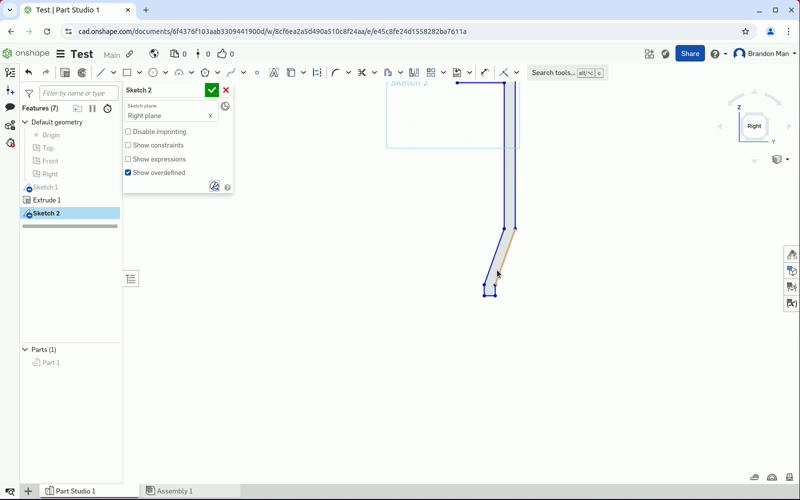
scroll(6)
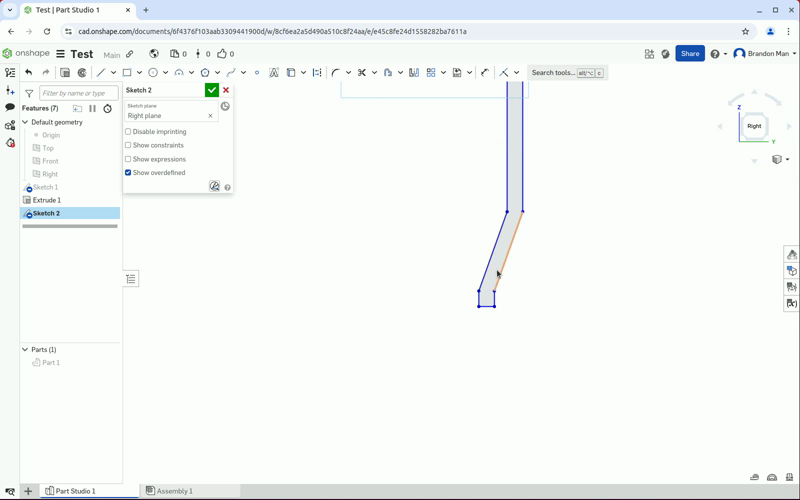
scroll(6)
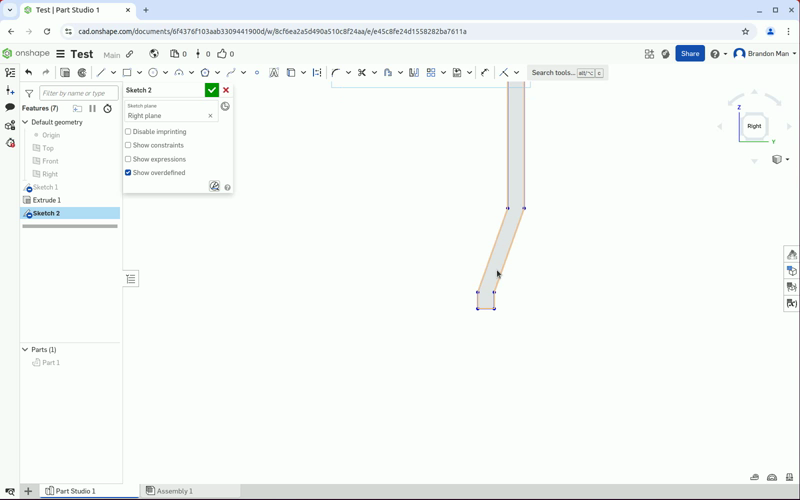
scroll(6)
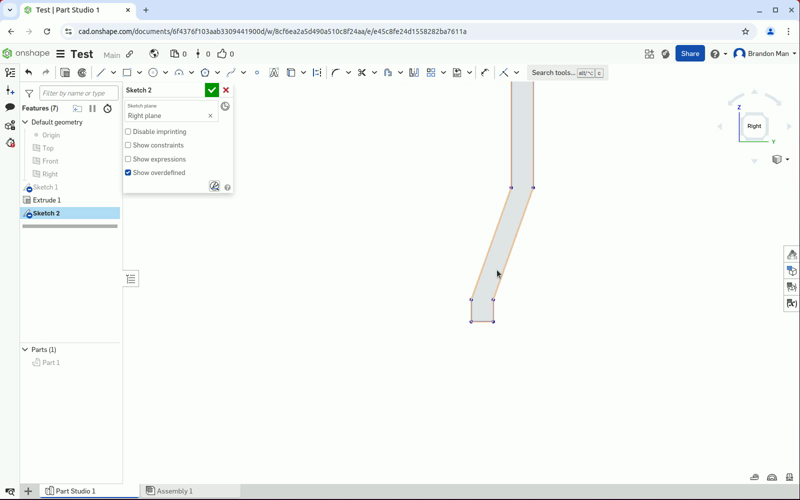
scroll(6)
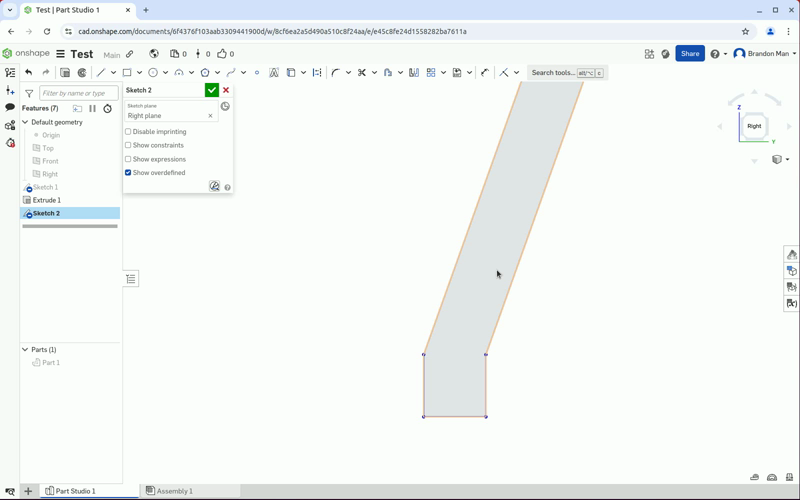
click(497, 269)
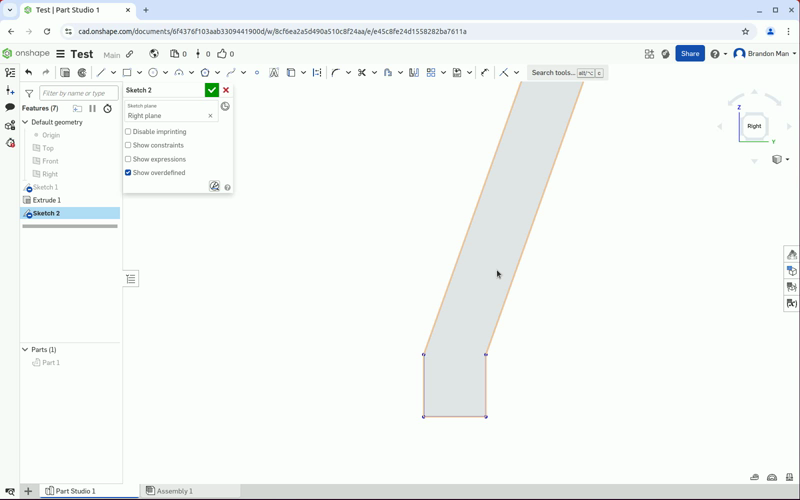
scroll(-6)
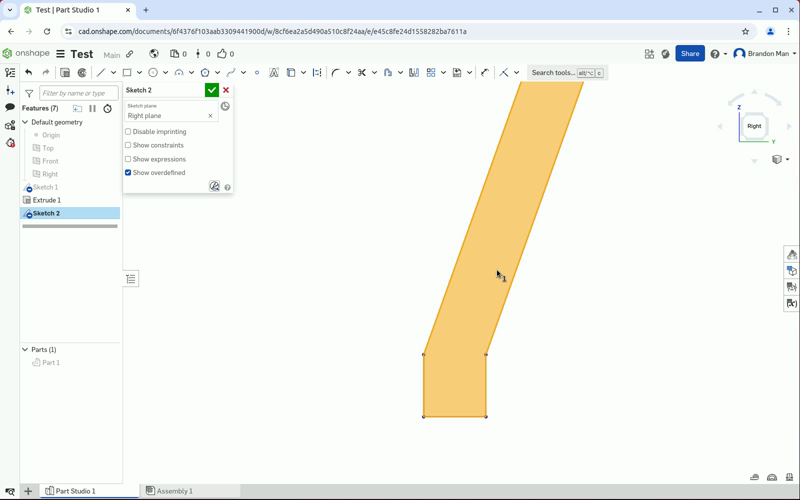
scroll(-6)
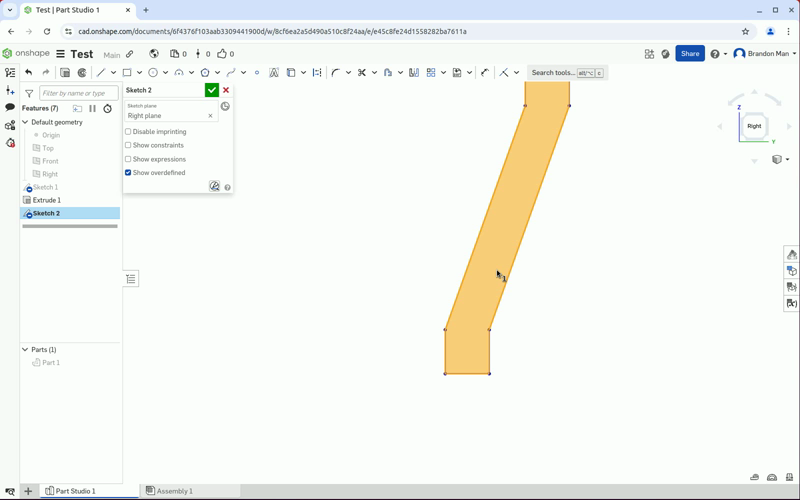
scroll(-6)
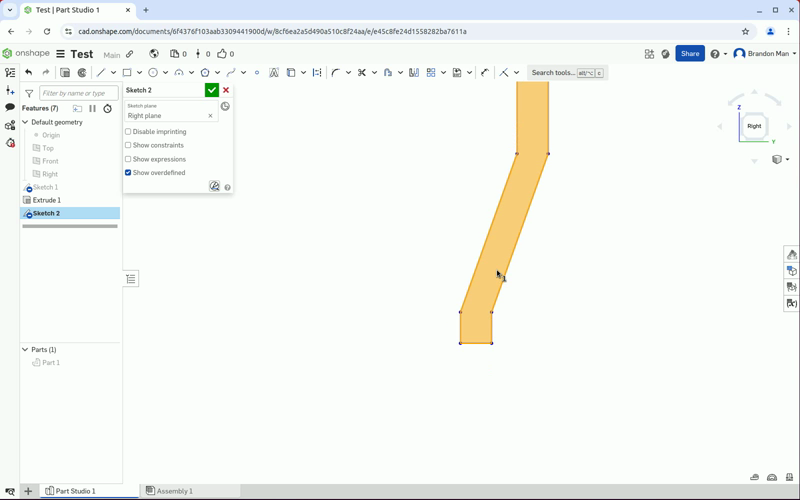
scroll(-6)
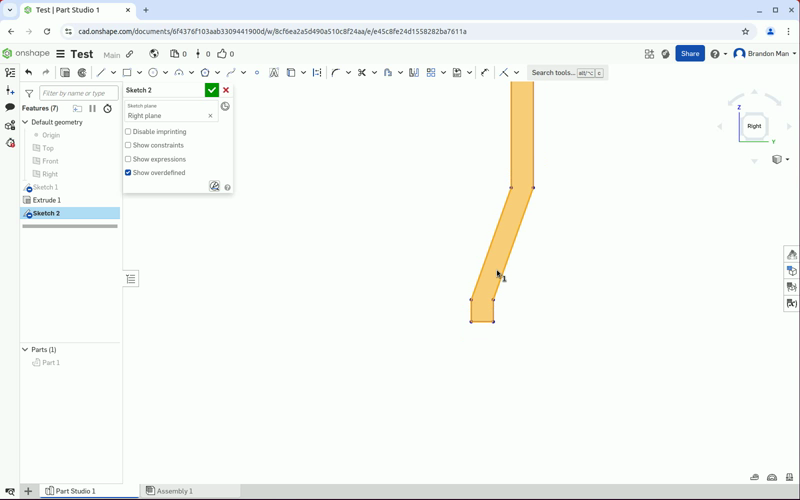
scroll(-6)
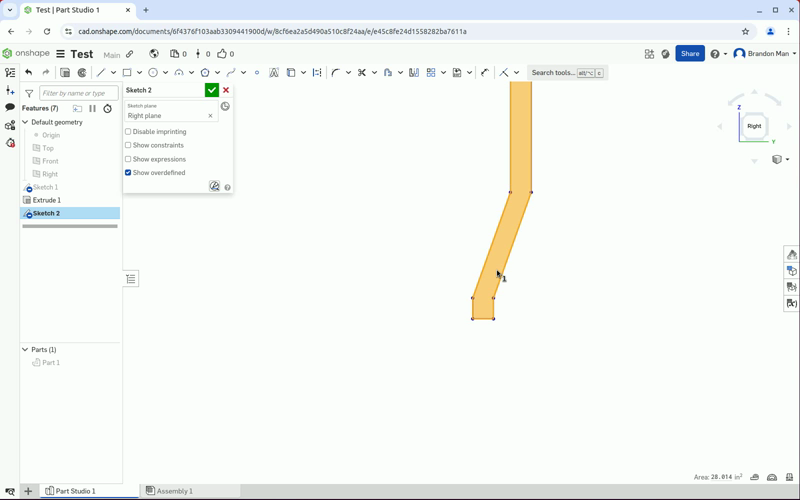
scroll(-6)
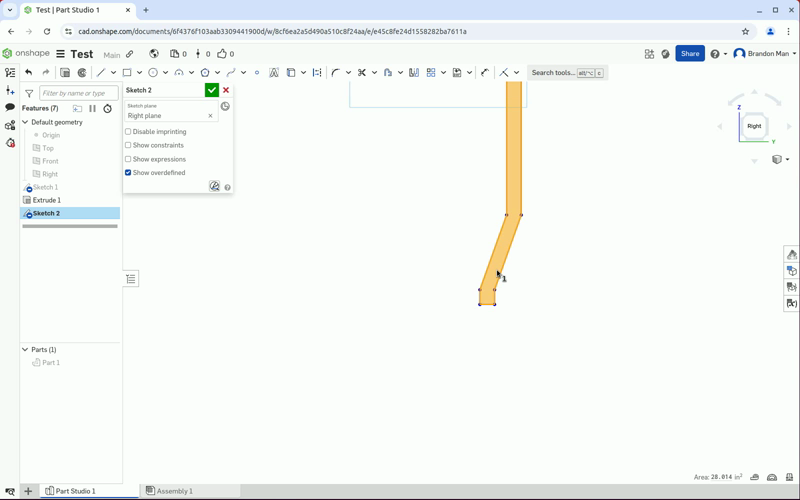
scroll(-6)
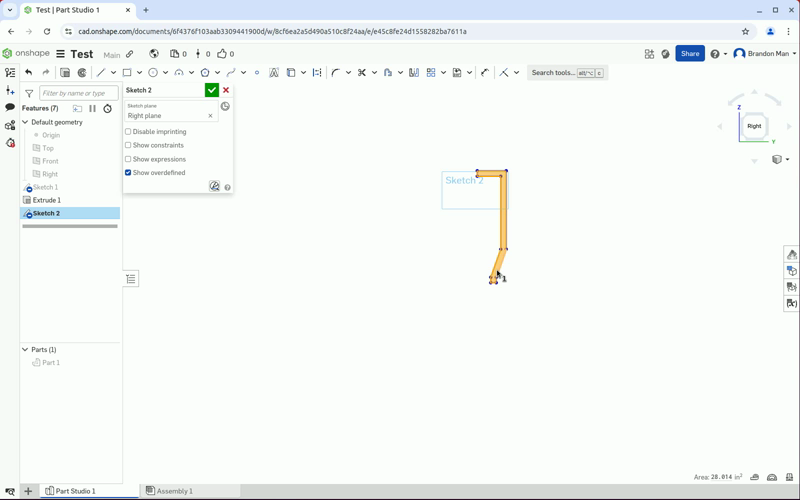
mouse_move(73, 352)
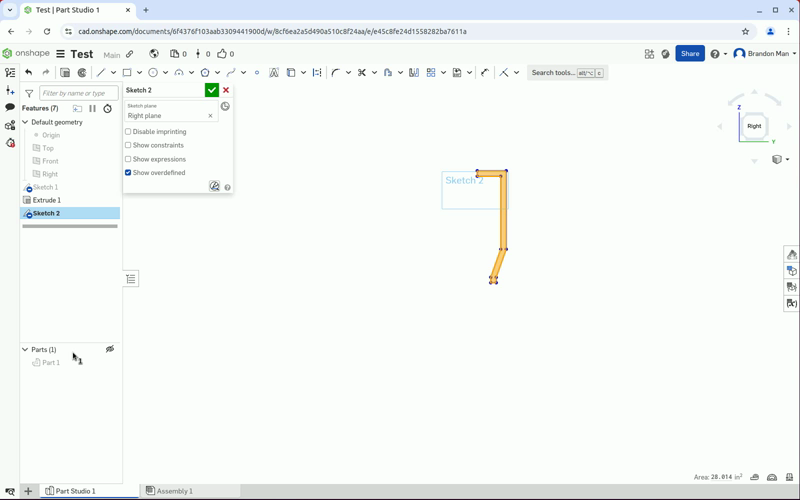
key(shift+y)
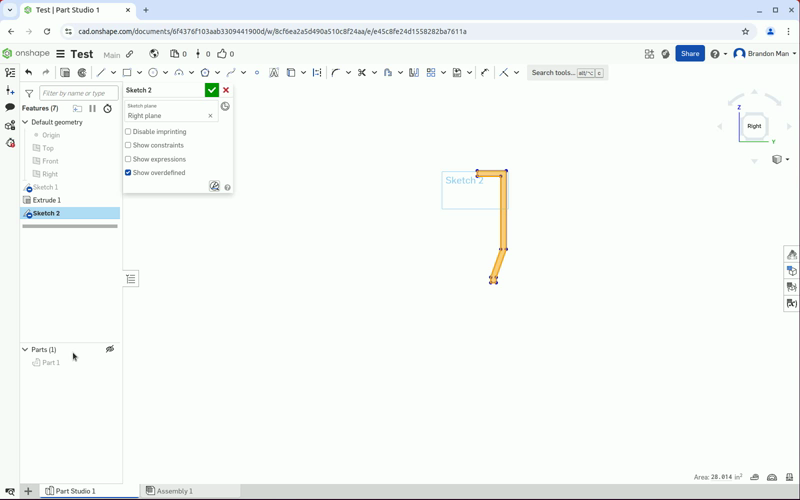
key(shift+e)
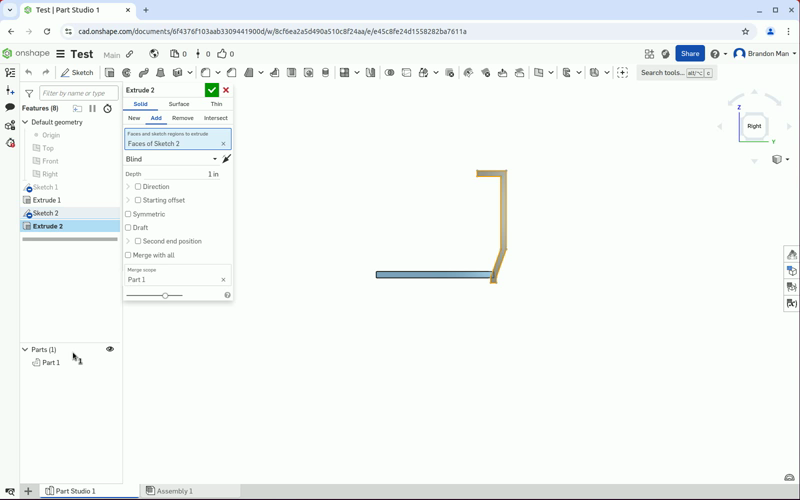
mouse_move(143, 106)
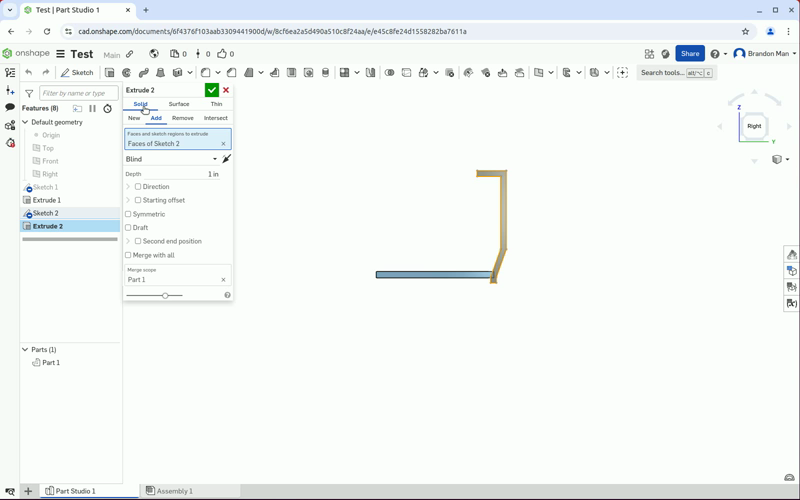
click(143, 106)
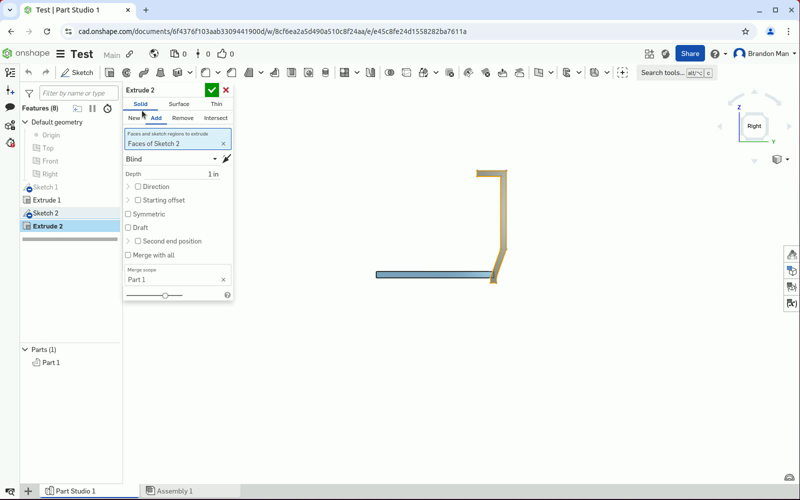
mouse_move(137, 120)
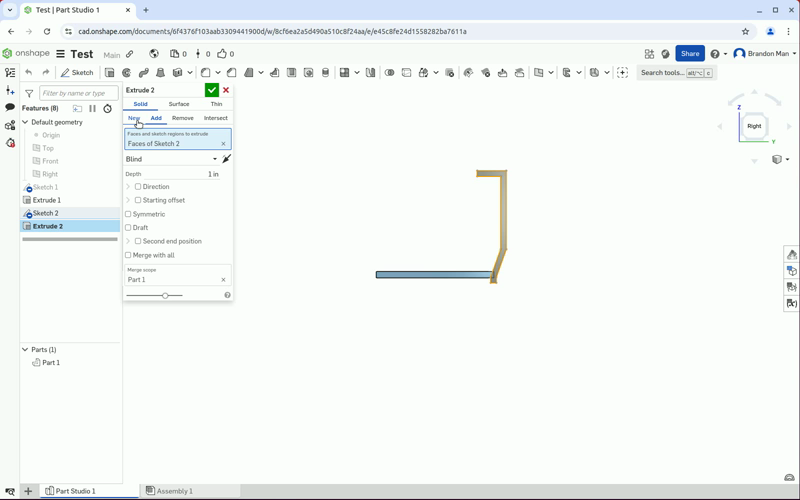
click(137, 120)
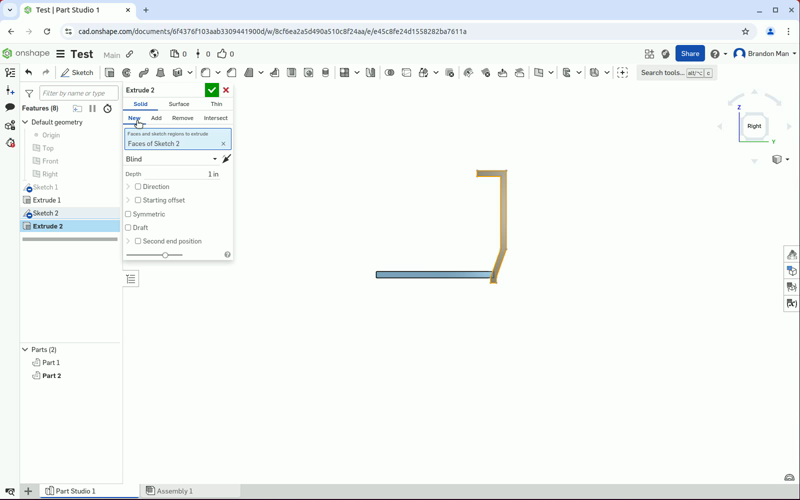
key(tab, 4)
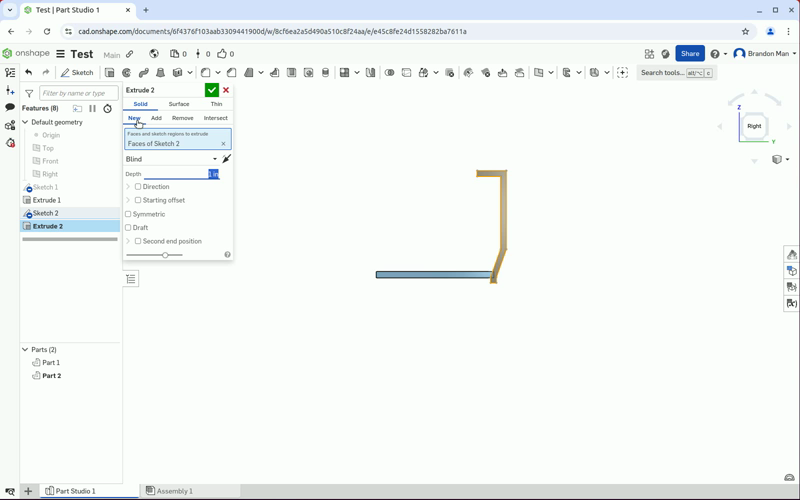
text(1.444)
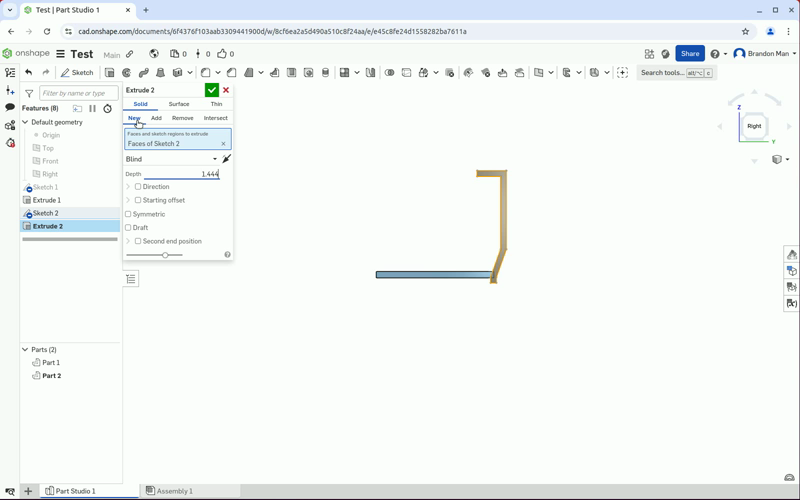
key(tab, 3)
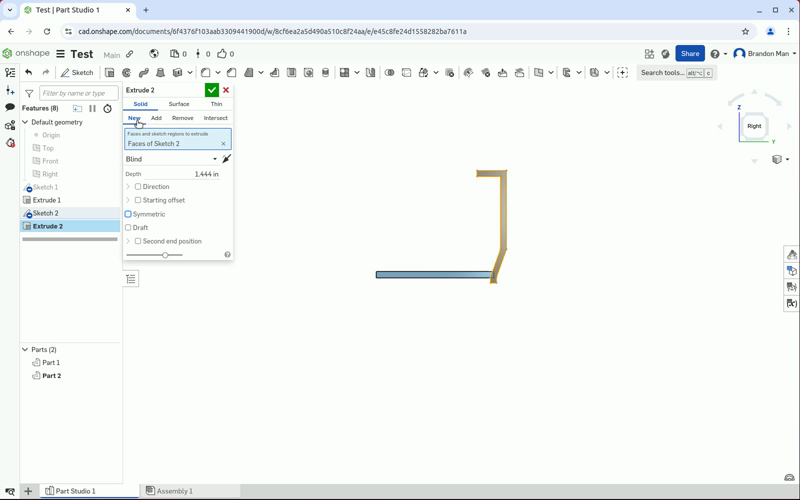
key(space)
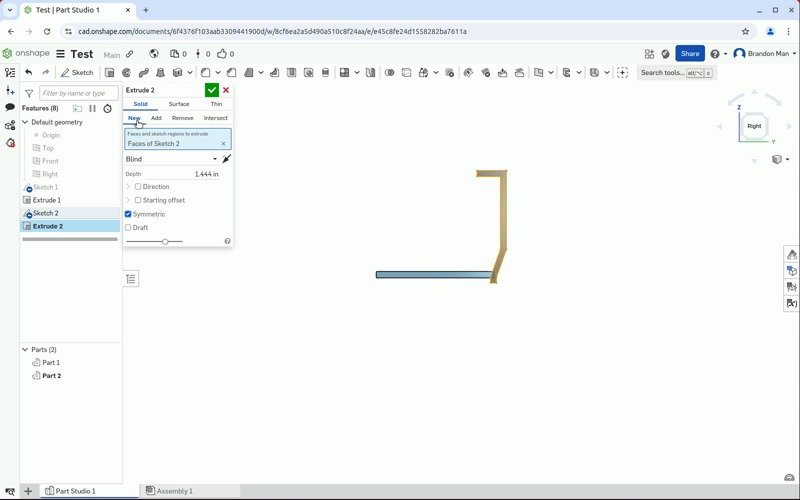
key(enter)
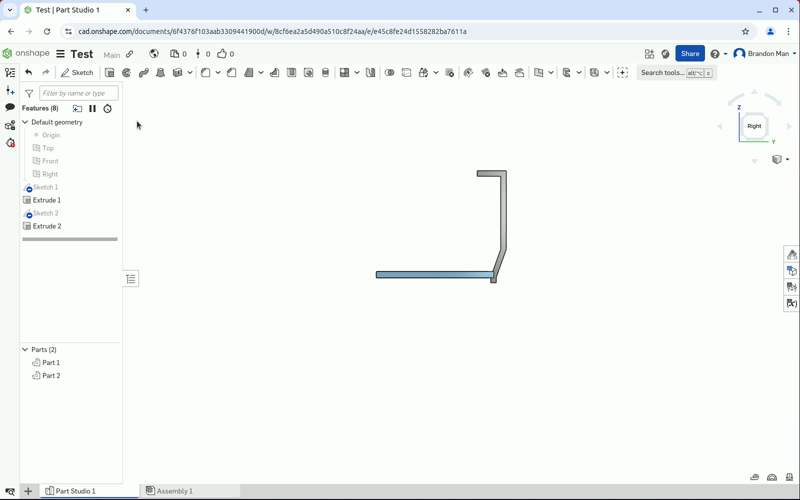
key(shift+h)
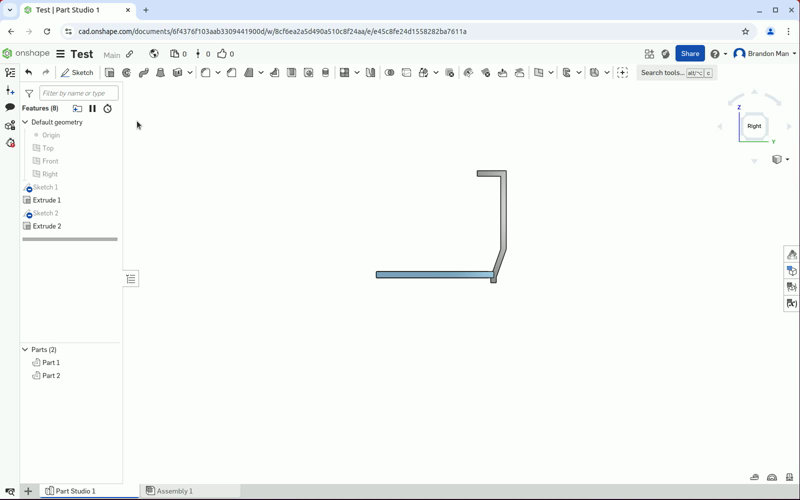
key(shift+h)
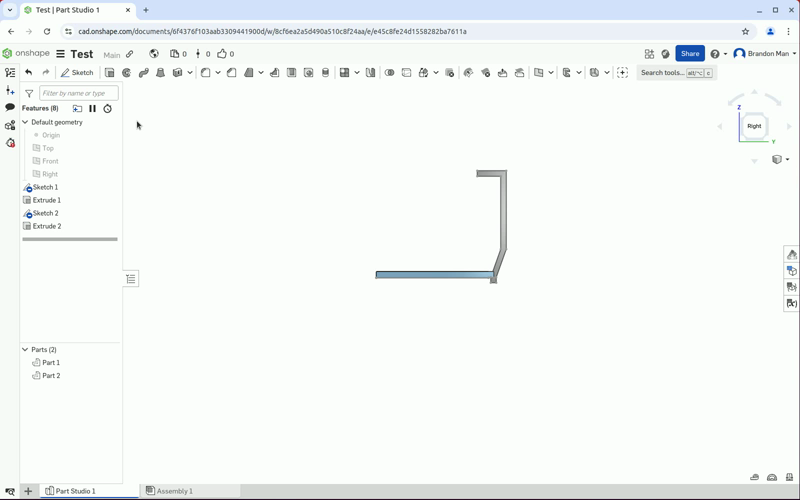
key(shift+7)
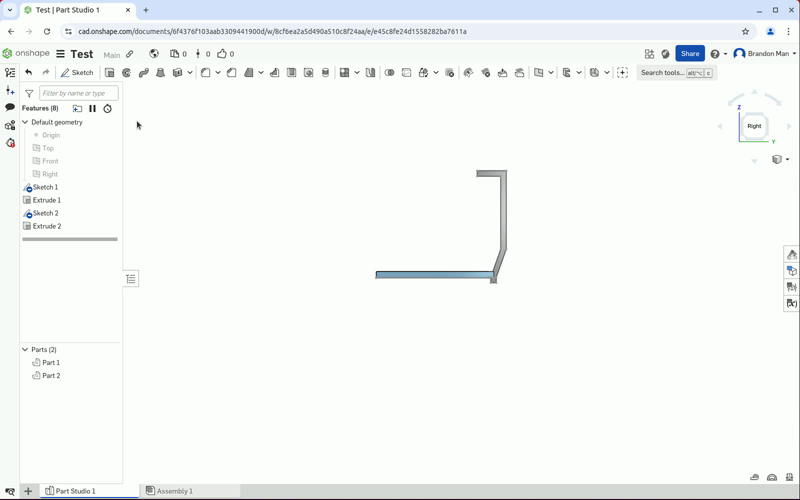
key(right, 2)
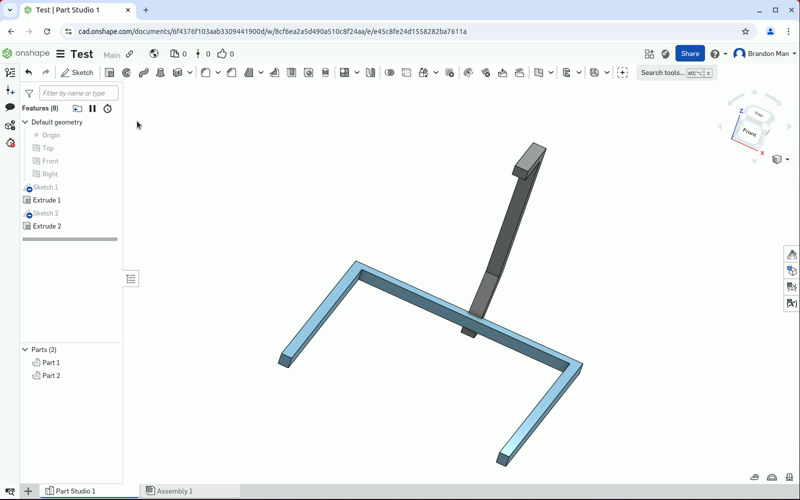
key(down, 2)
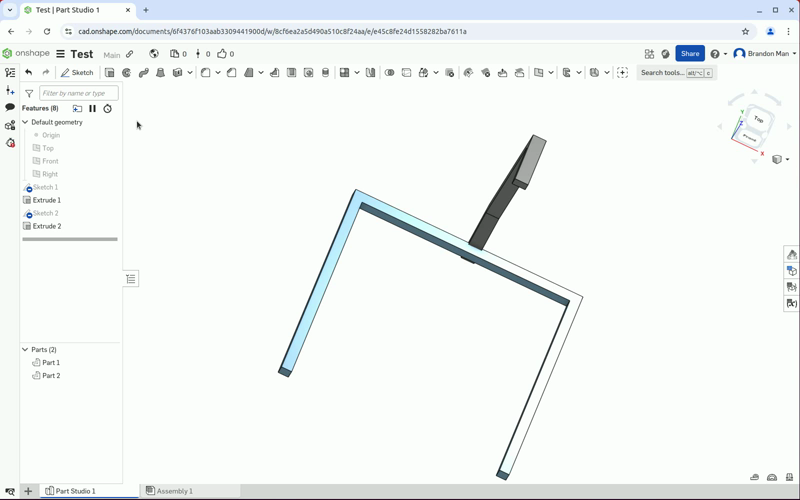
key(up, 2)
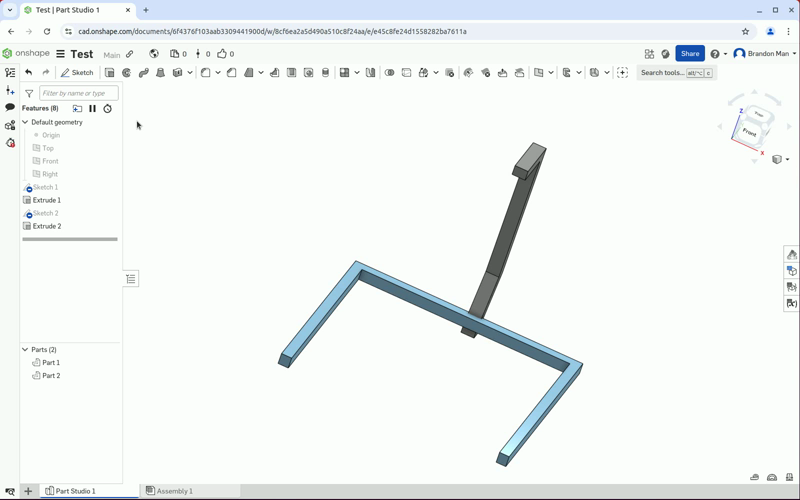
key(left, 2)
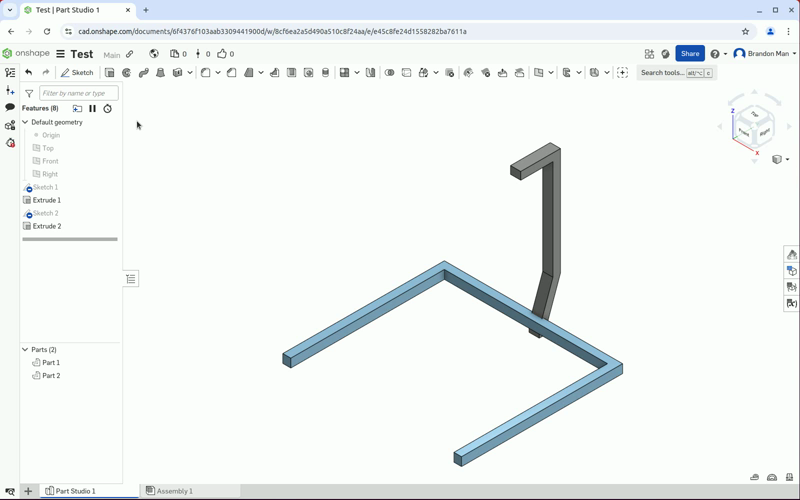
mouse_move(73, 189)
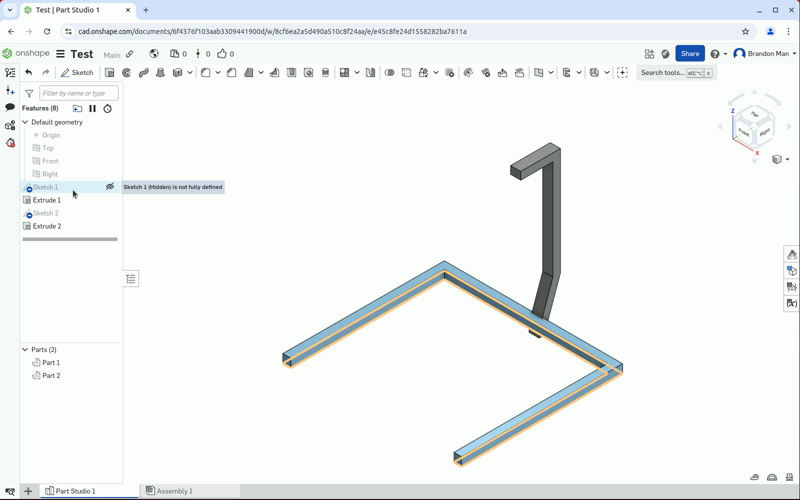
click(73, 189)